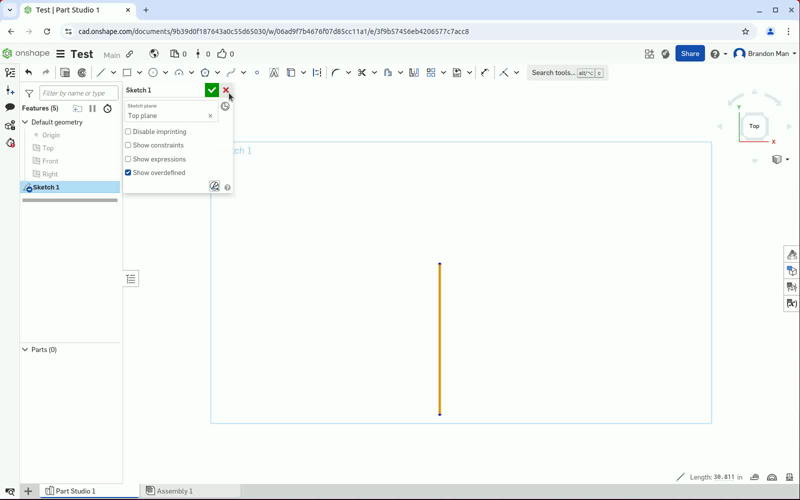
key(shift+h)
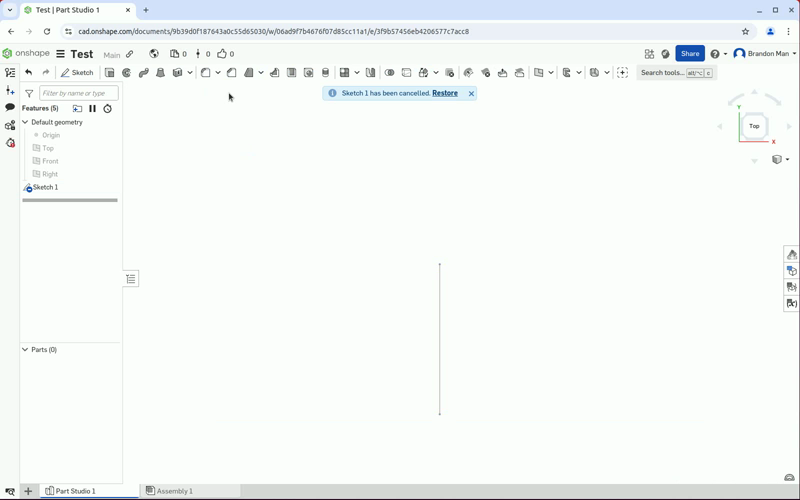
key(shift+s)
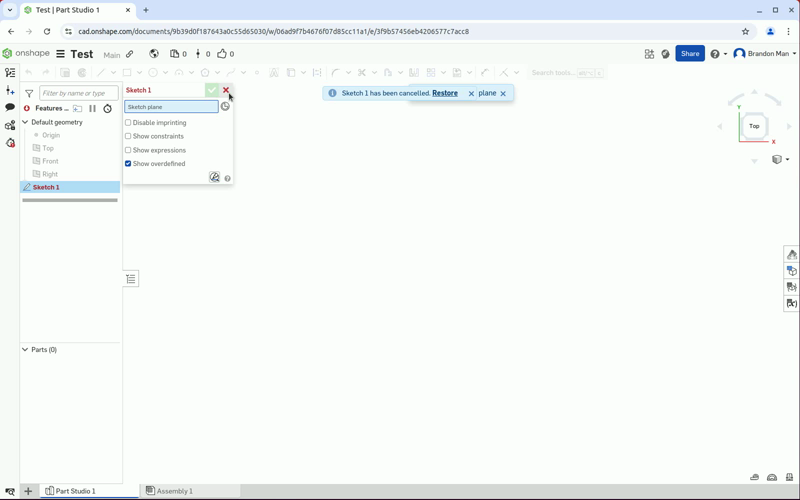
mouse_move(73, 150)
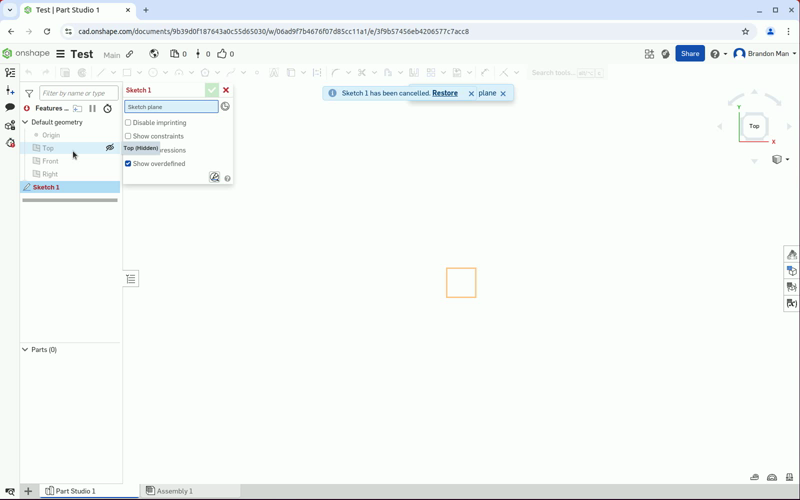
click(73, 150)
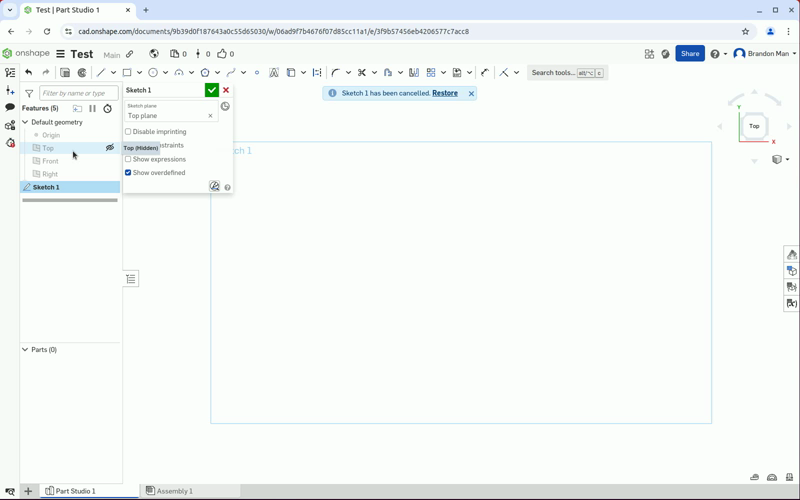
mouse_move(73, 352)
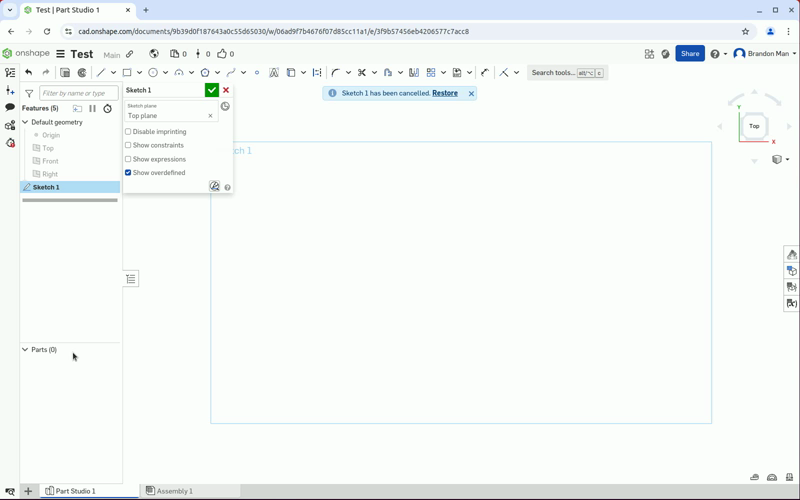
key(y)
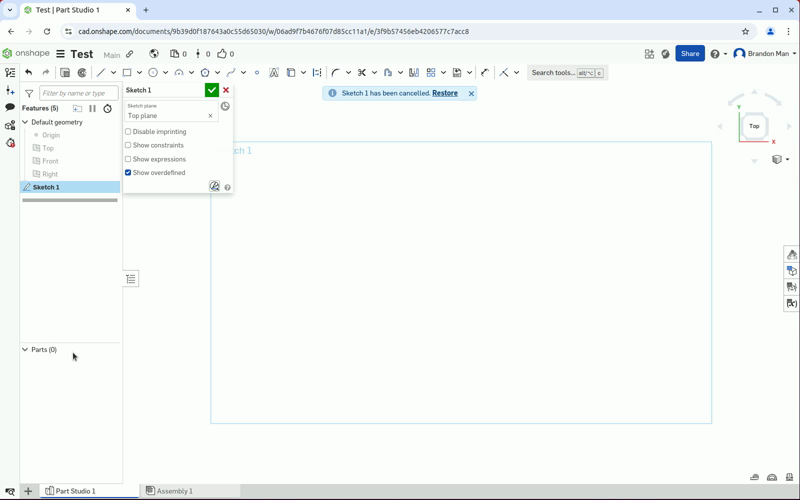
key(l)
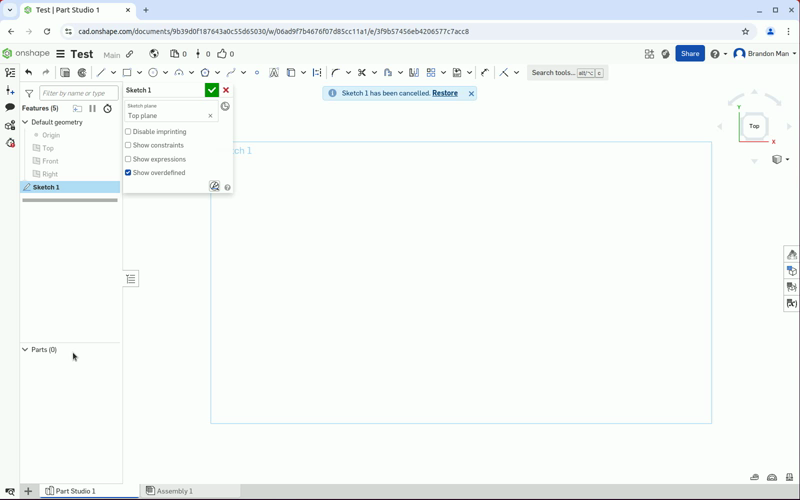
key_down(shift)
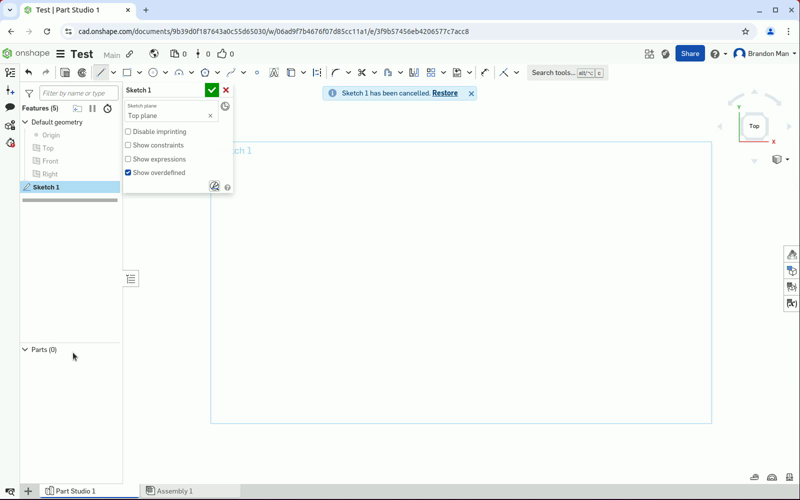
mouse_move(370, 351)
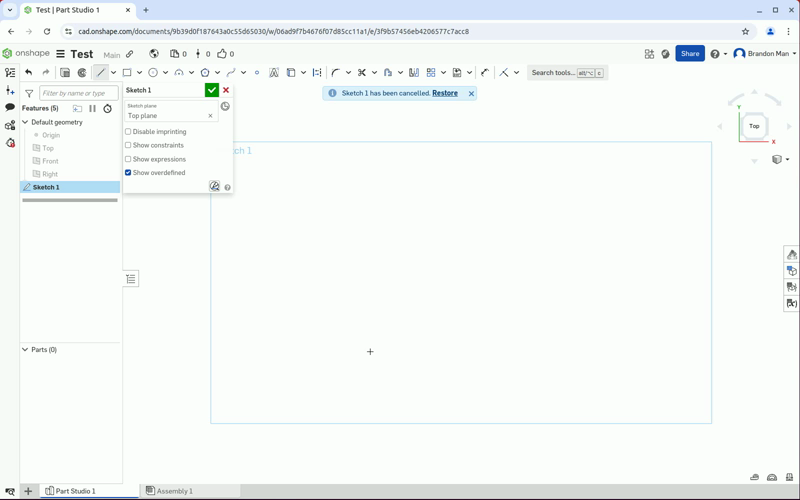
click(370, 351)
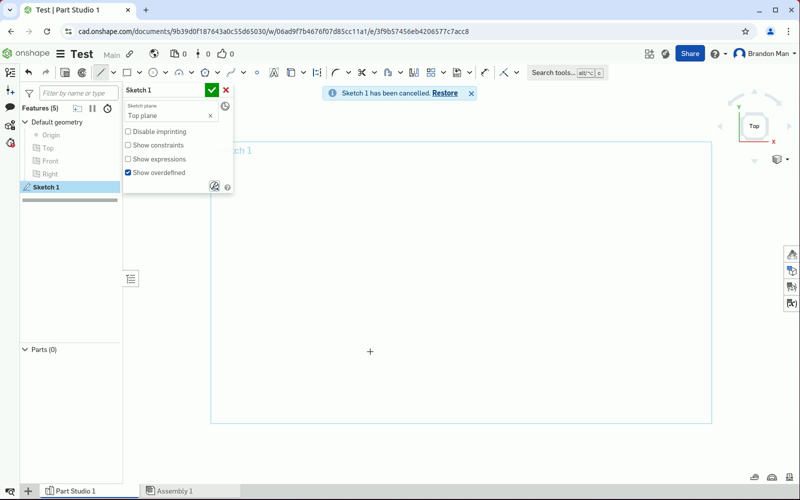
key_up(shift)
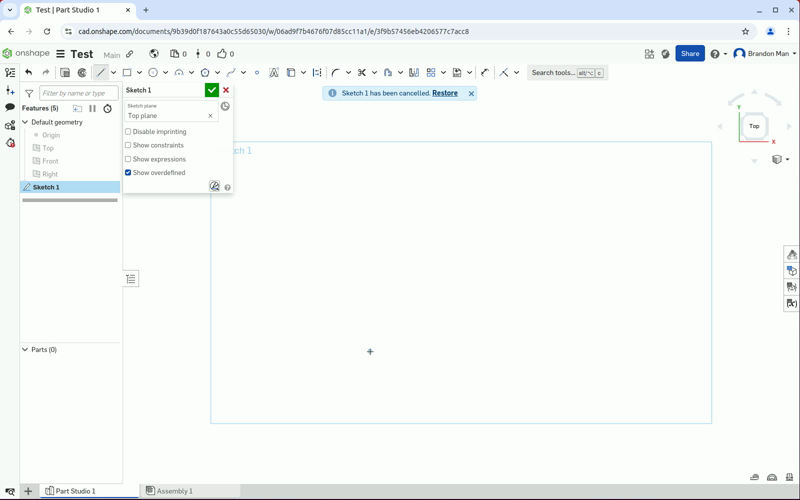
key_down(shift)
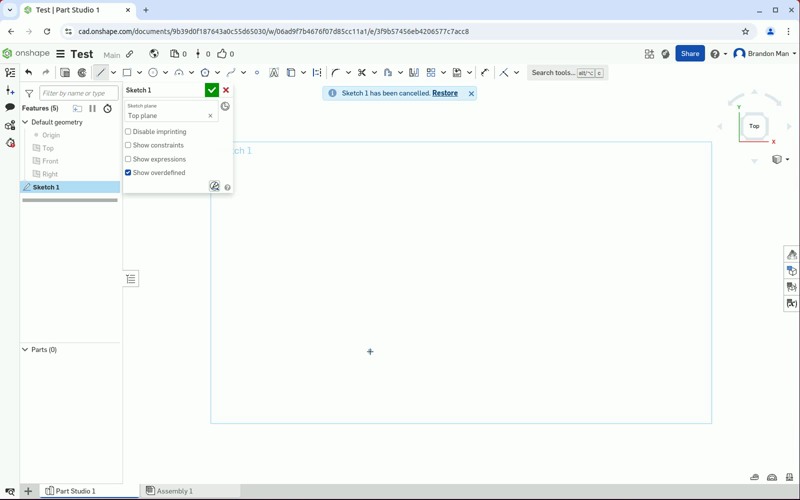
mouse_move(550, 351)
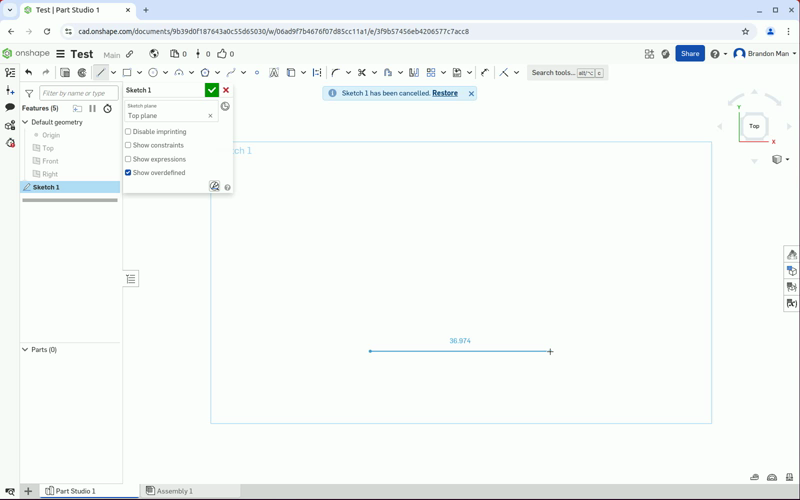
click(550, 351)
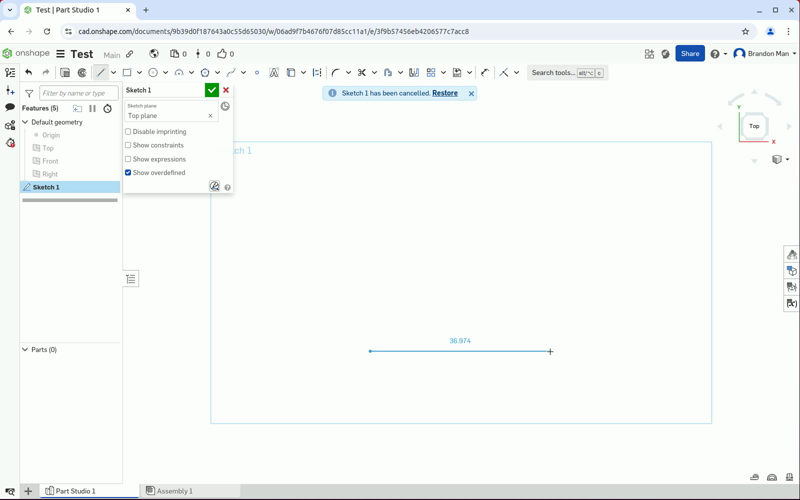
key_up(shift)
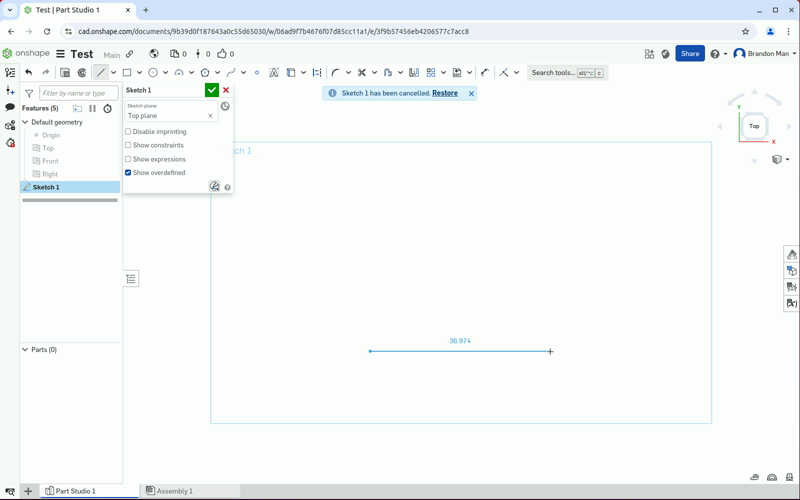
key_down(shift)
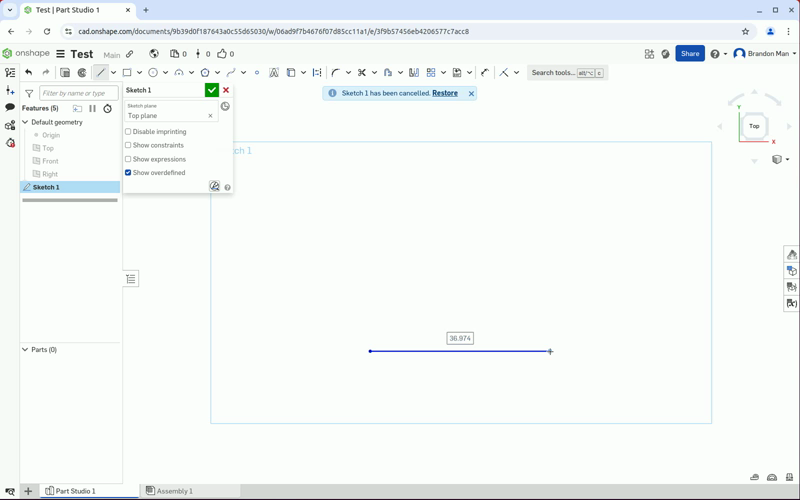
mouse_move(550, 216)
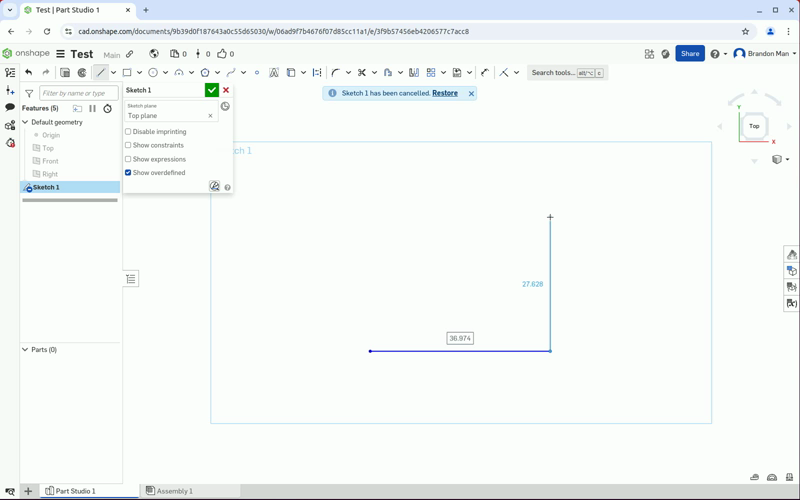
click(550, 216)
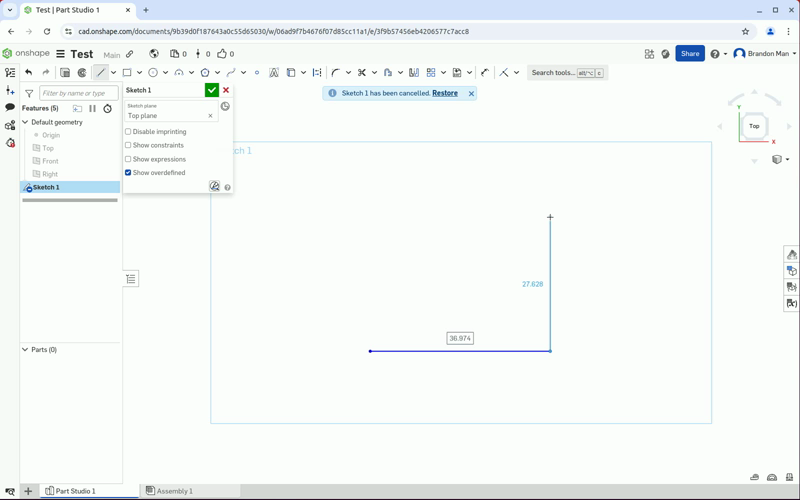
key_up(shift)
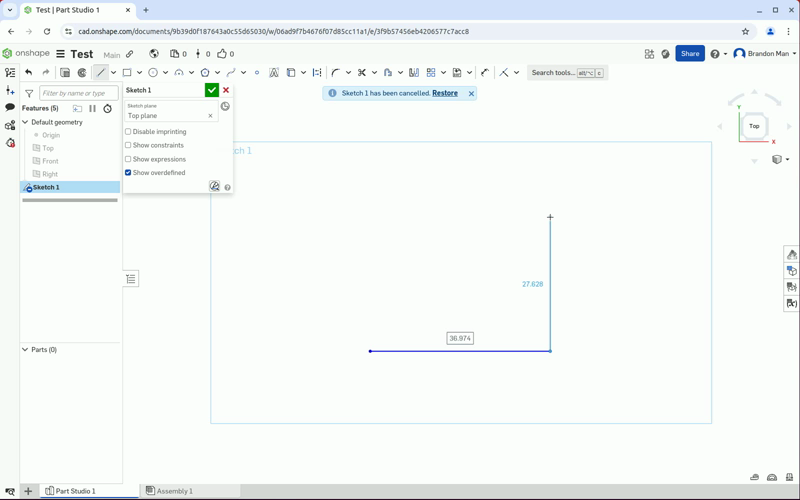
key_down(shift)
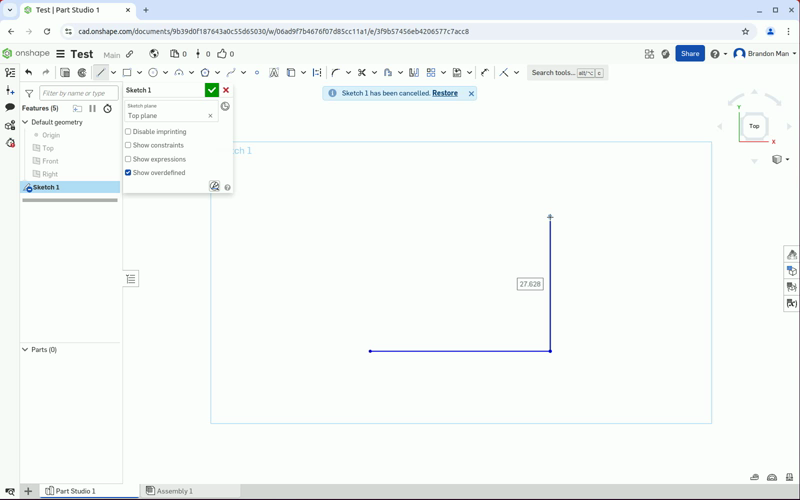
mouse_move(370, 216)
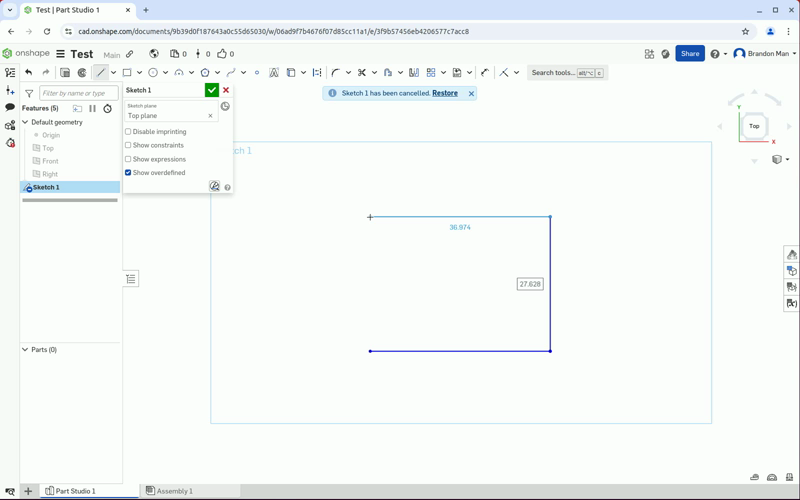
click(370, 216)
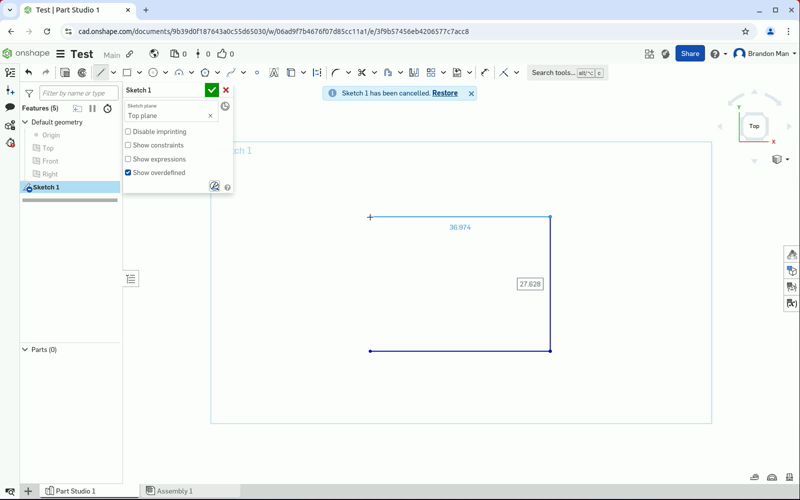
key_up(shift)
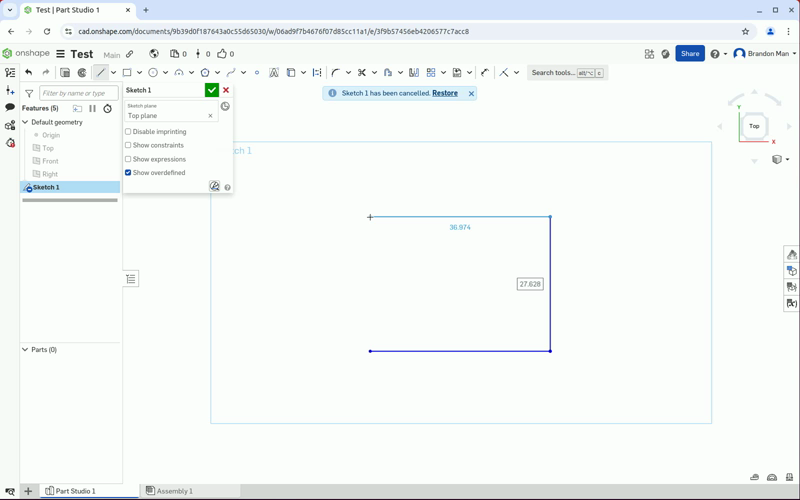
key_down(shift)
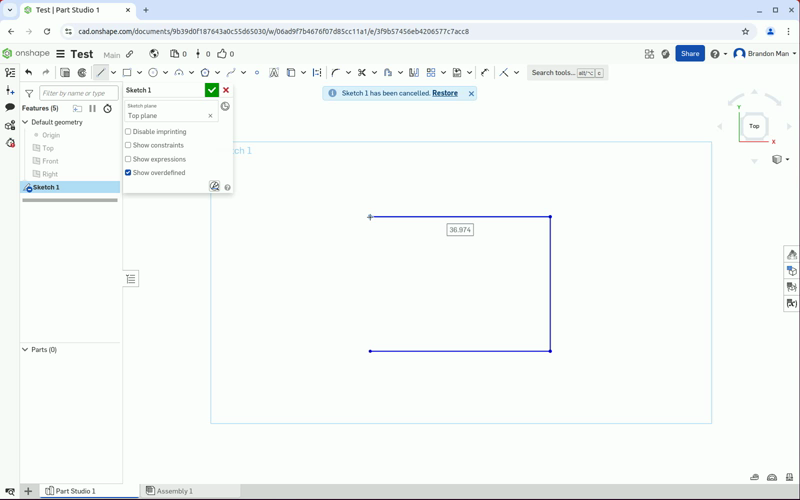
mouse_move(370, 351)
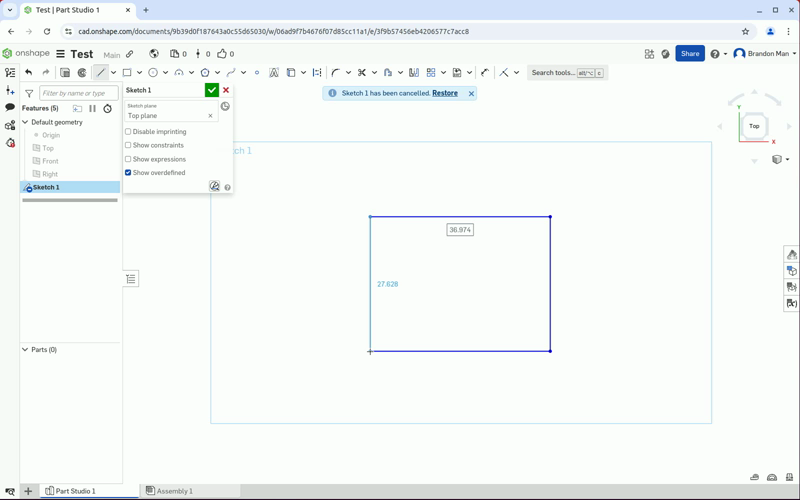
key_up(shift)
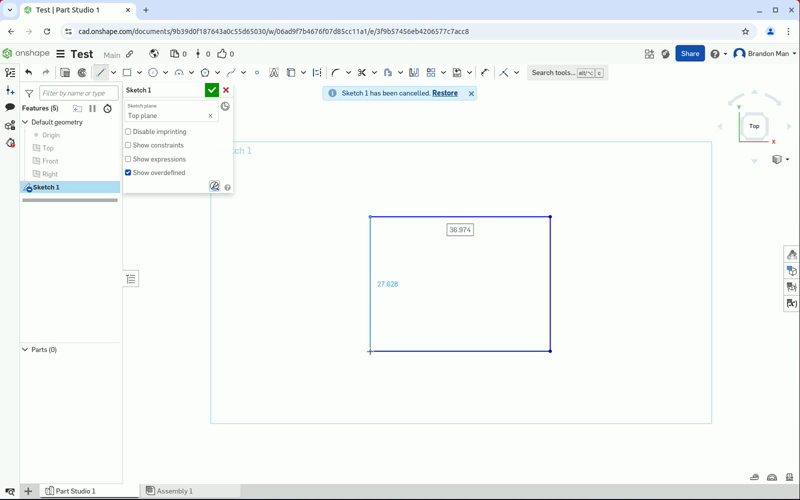
click(370, 351)
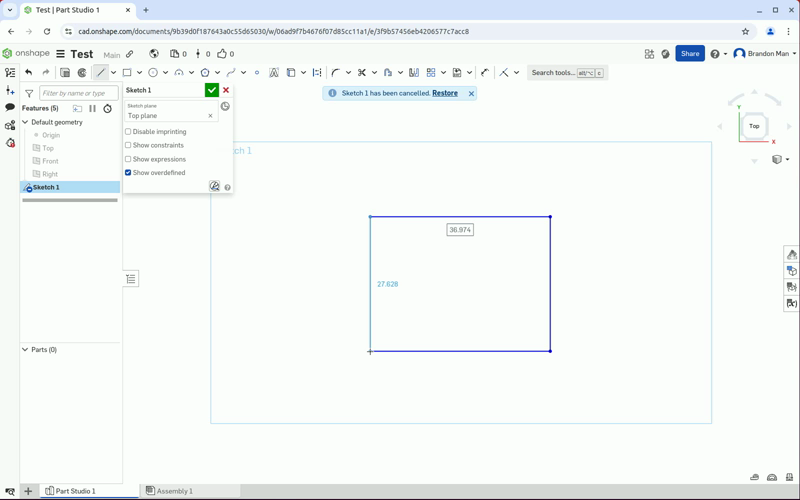
key(esc)
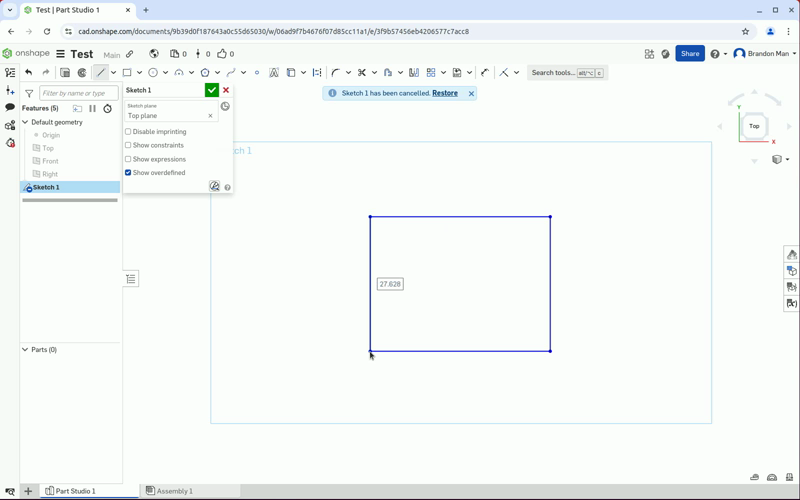
mouse_move(499, 249)
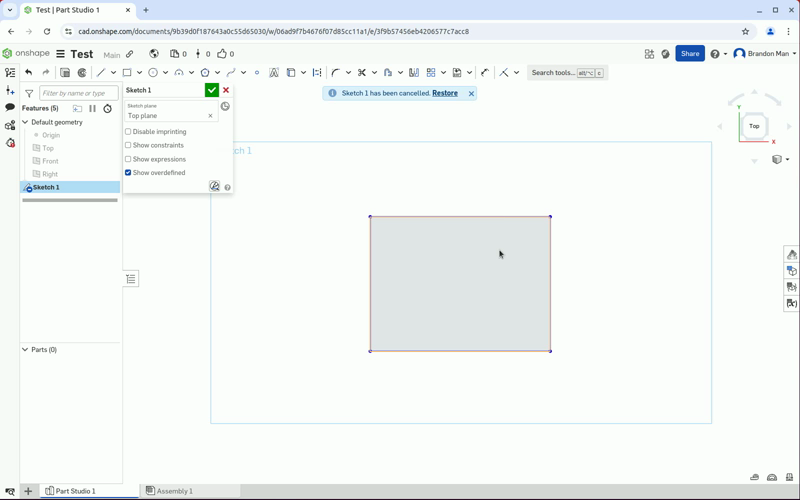
click(499, 249)
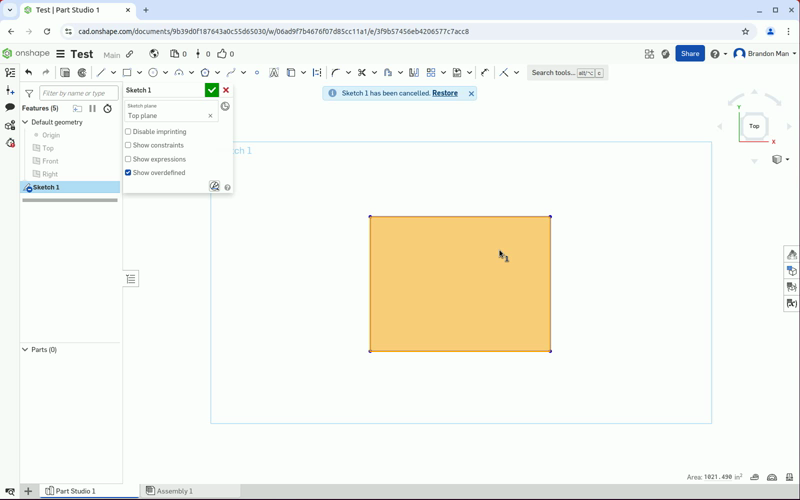
mouse_move(73, 352)
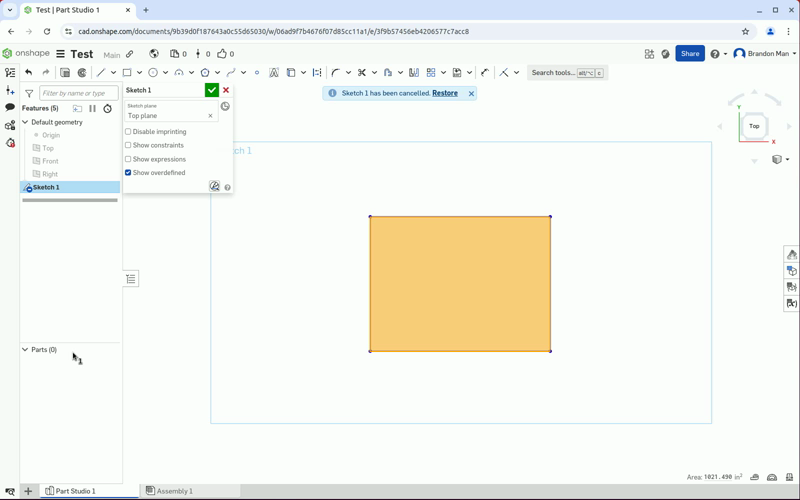
key(shift+y)
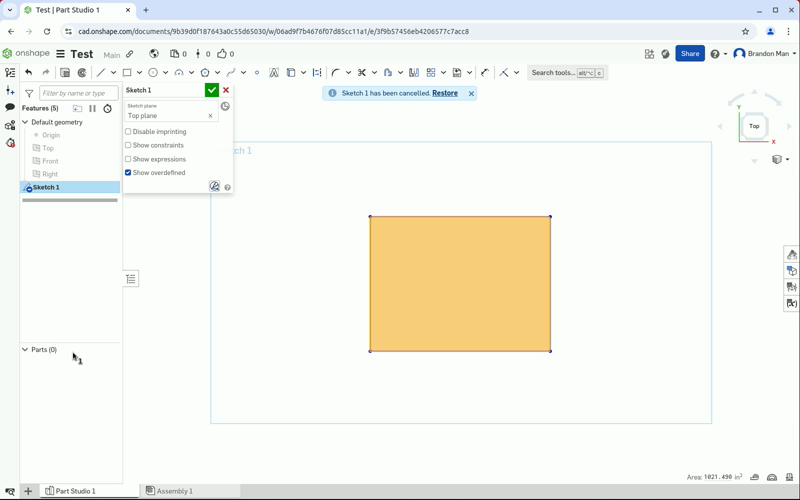
key(shift+e)
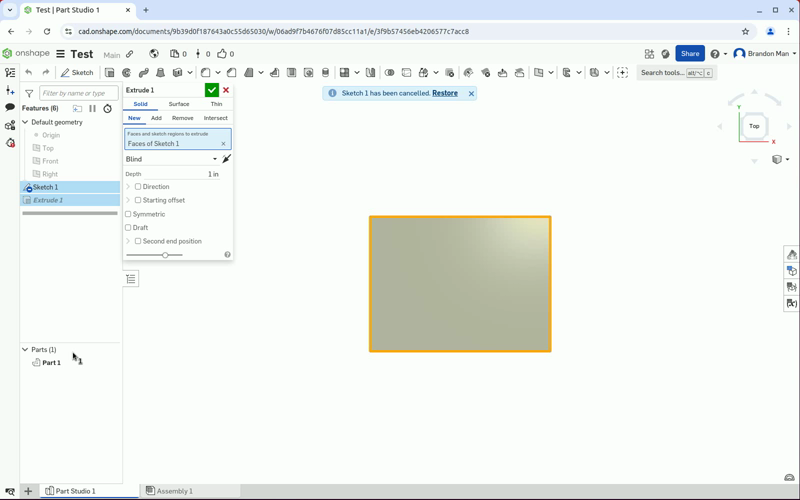
mouse_move(143, 106)
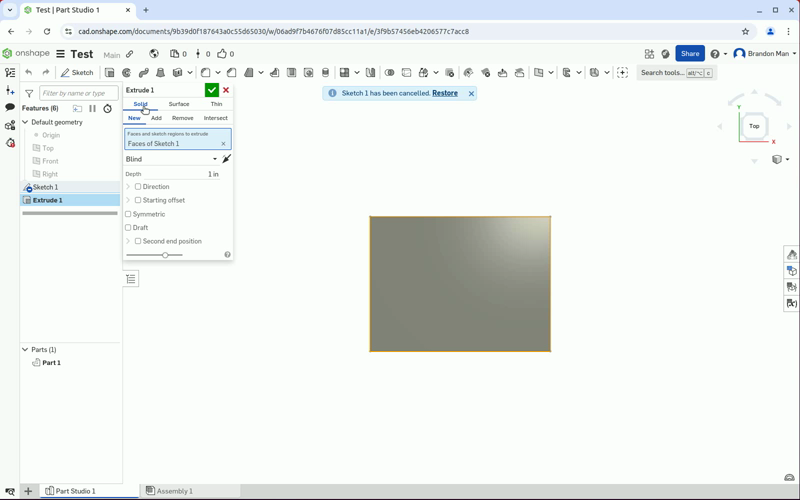
click(143, 106)
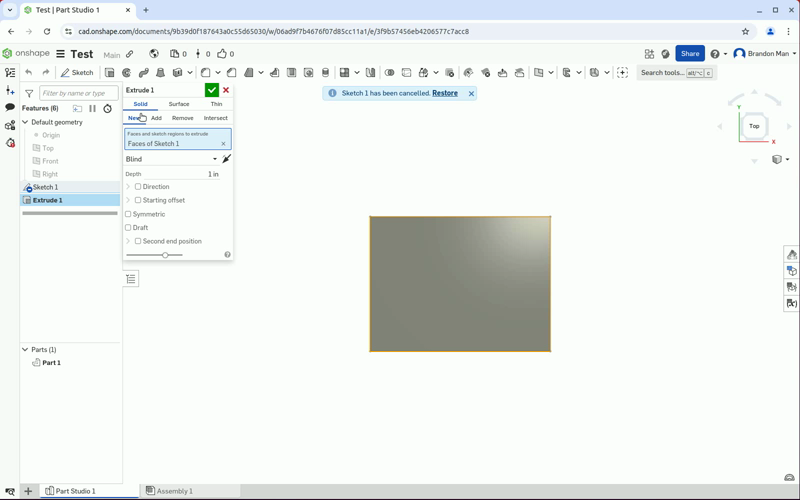
mouse_move(137, 120)
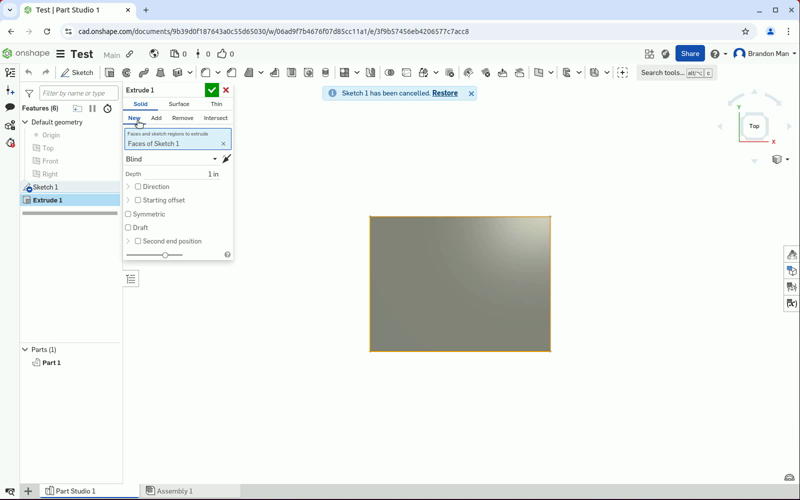
click(137, 120)
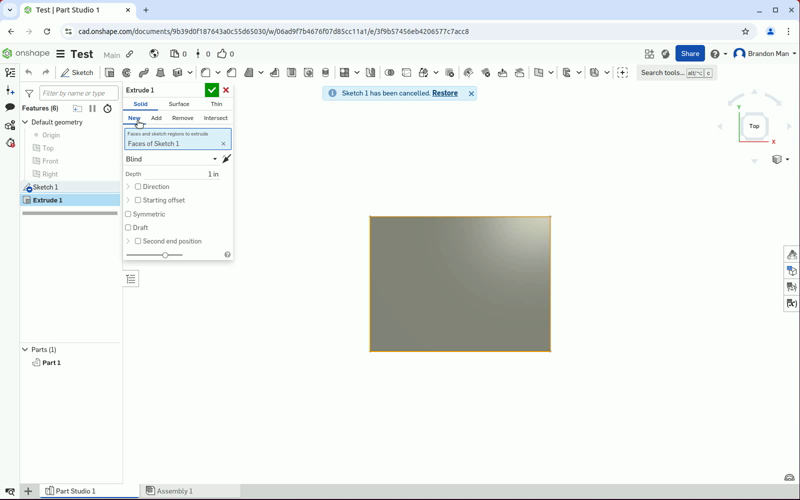
key(tab, 4)
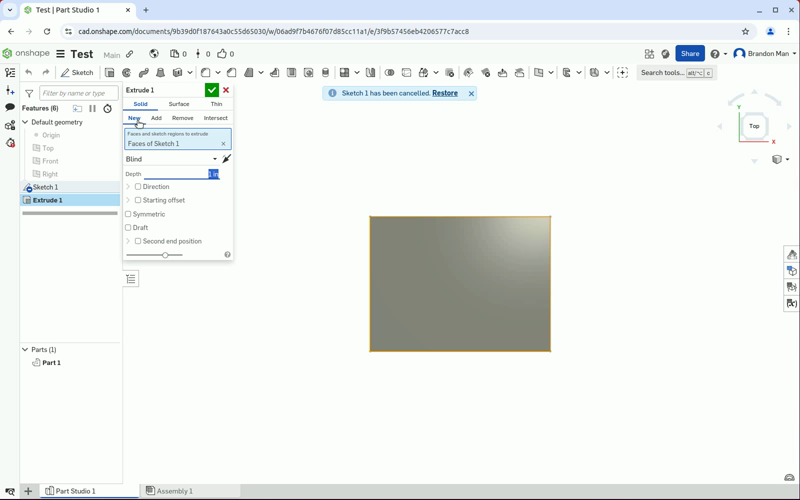
text(1.926)
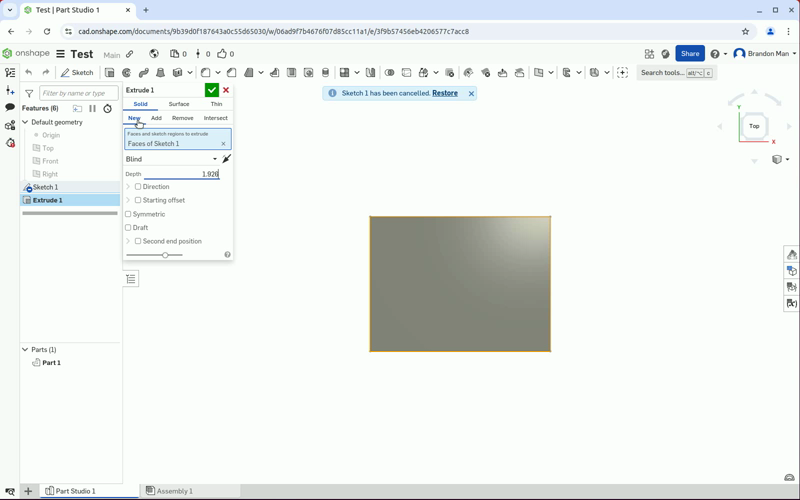
key(enter)
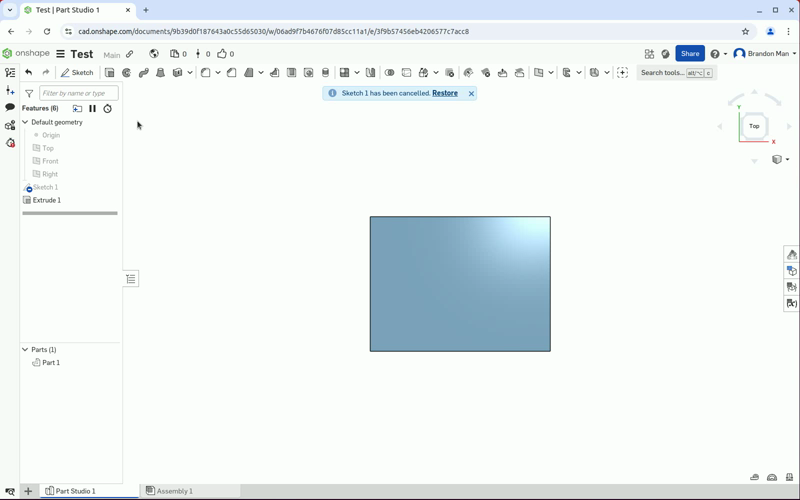
key(shift+h)
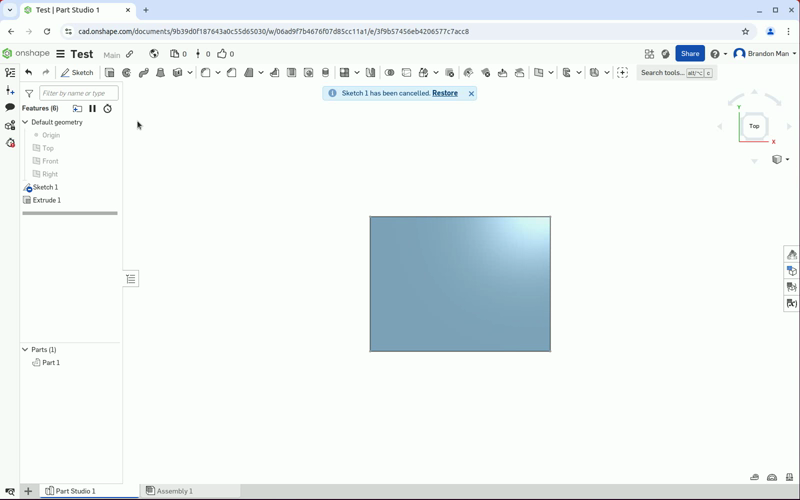
key(shift+h)
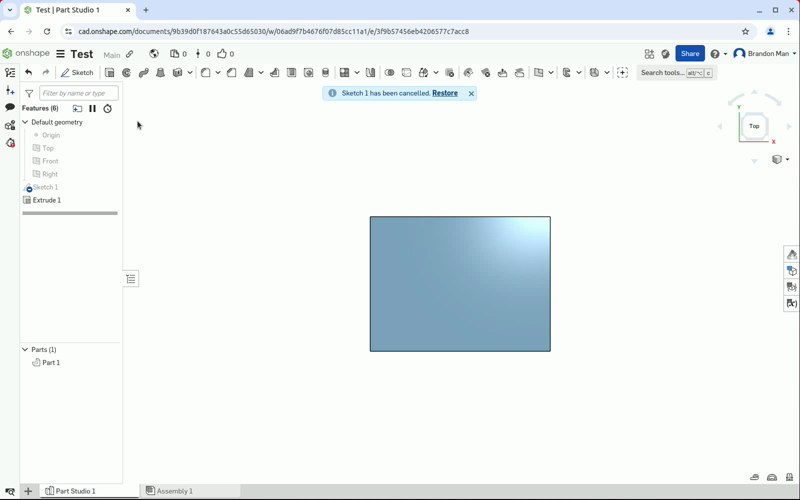
mouse_move(73, 189)
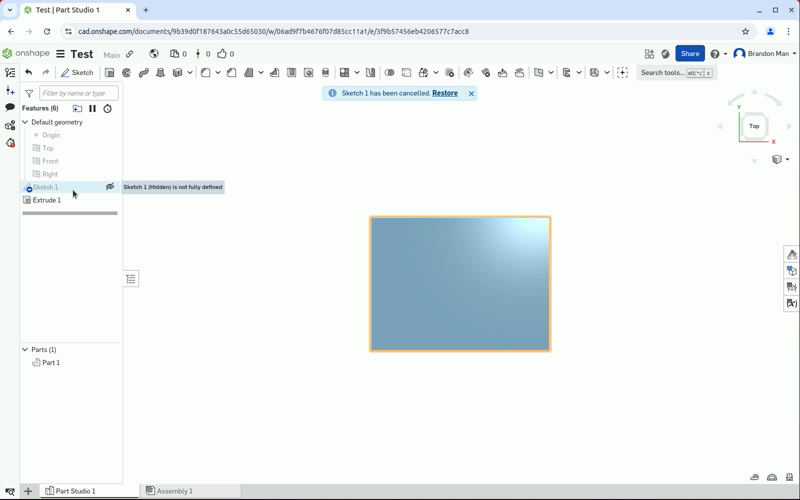
click(73, 189)
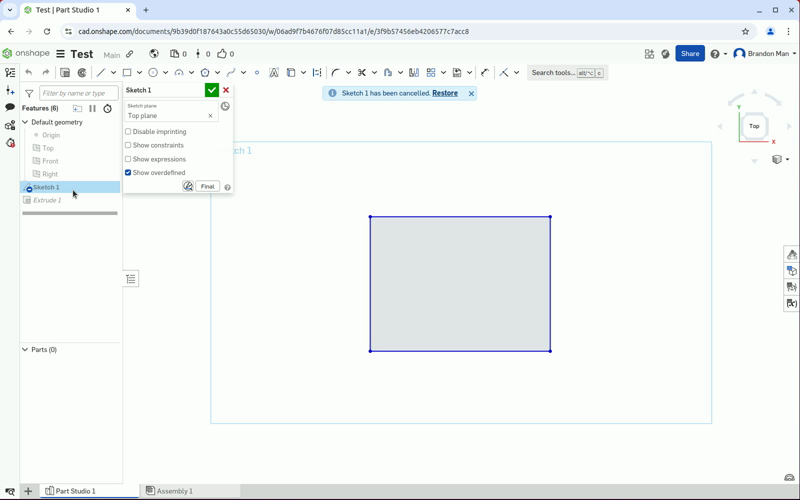
mouse_move(229, 92)
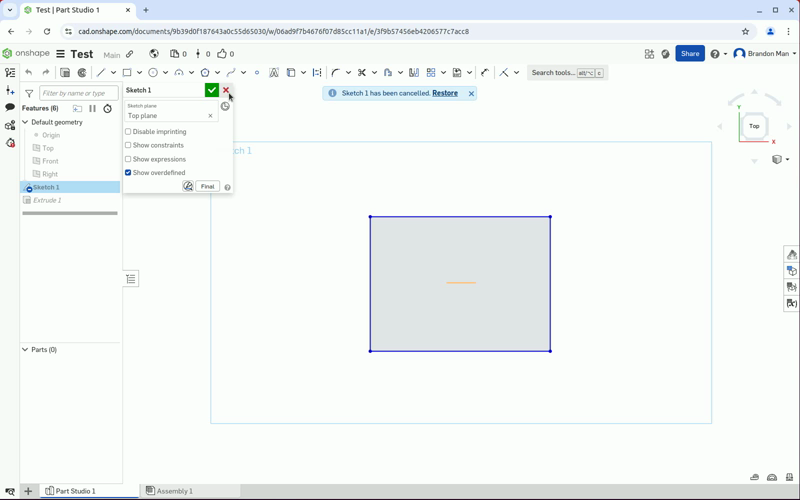
click(229, 92)
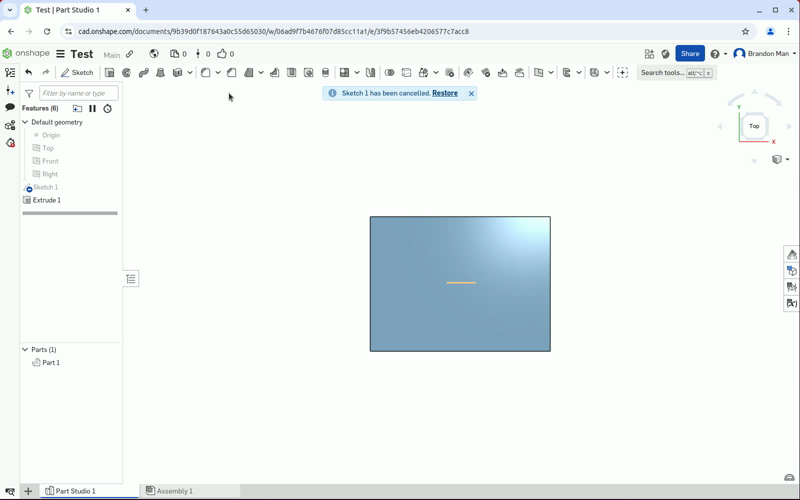
mouse_move(541, 75)
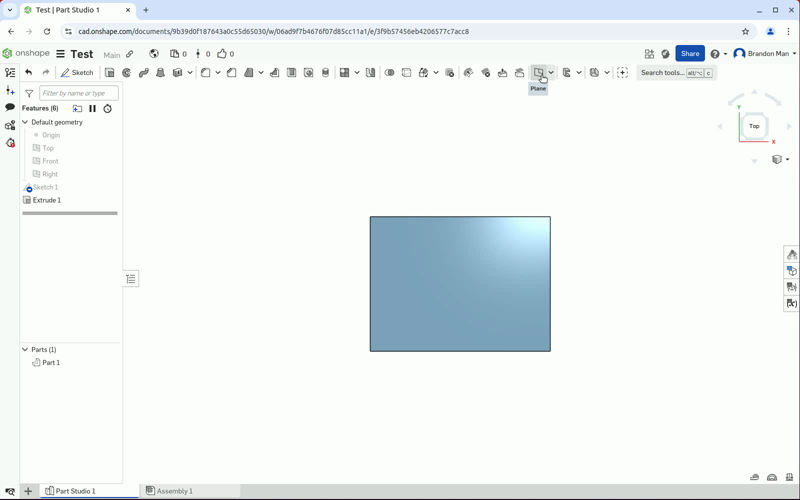
click(541, 75)
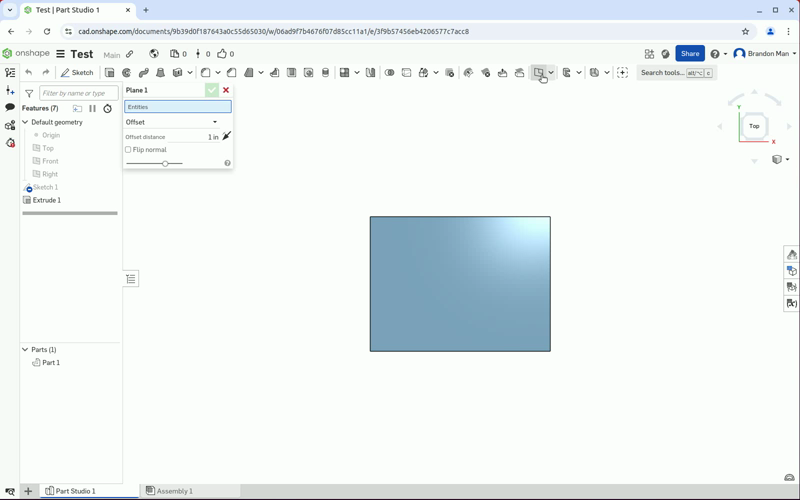
mouse_move(73, 150)
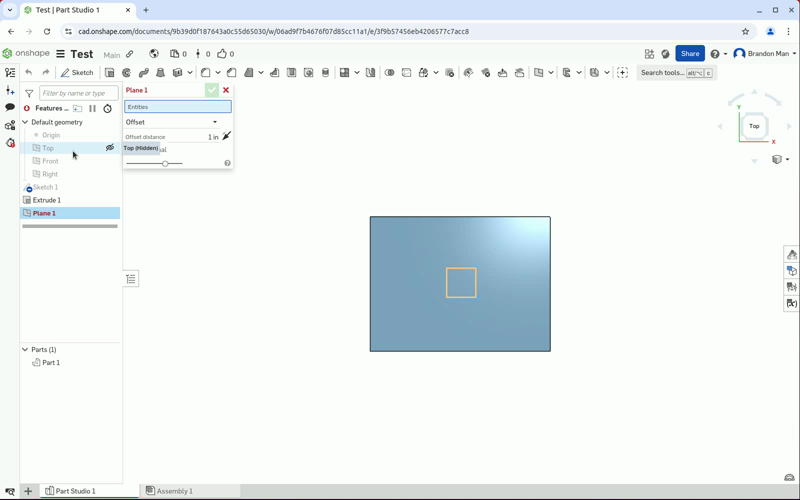
click(73, 150)
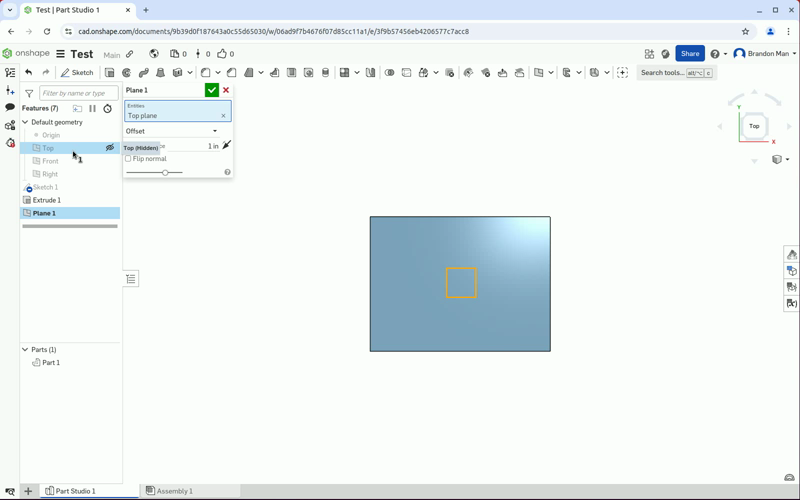
key(tab, 2)
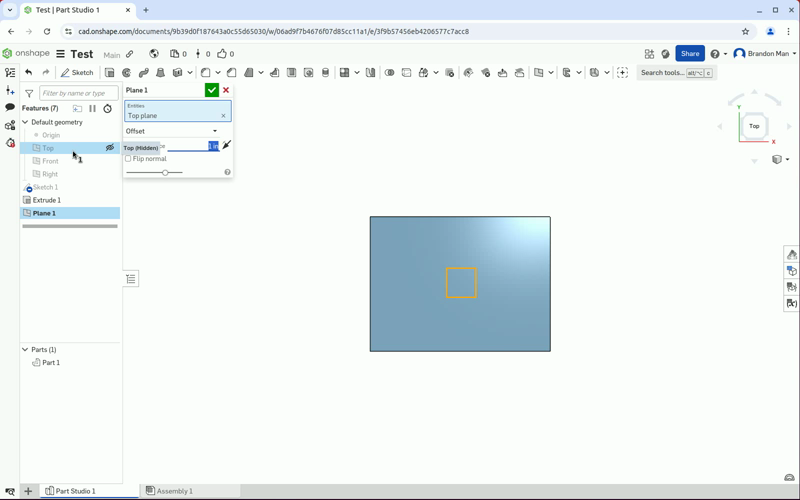
text(1.91)
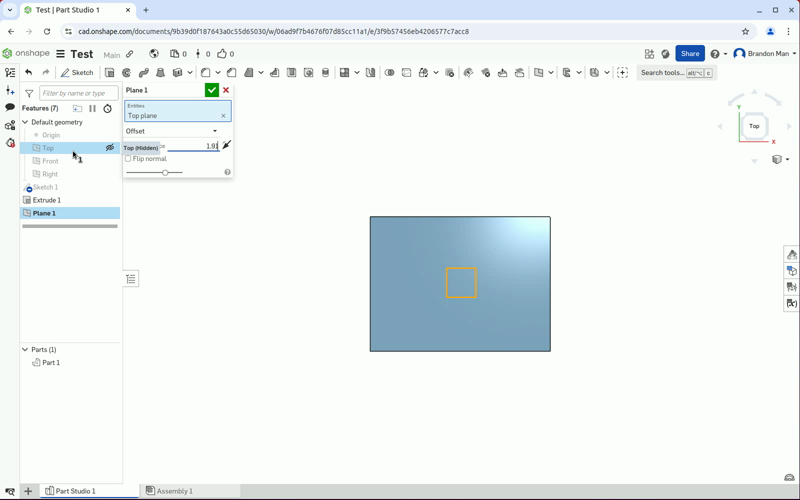
key(enter, 2)
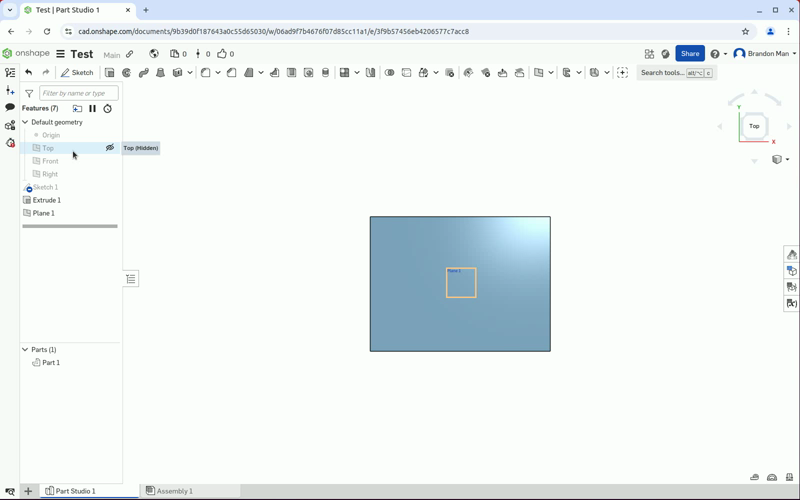
key(shift+s)
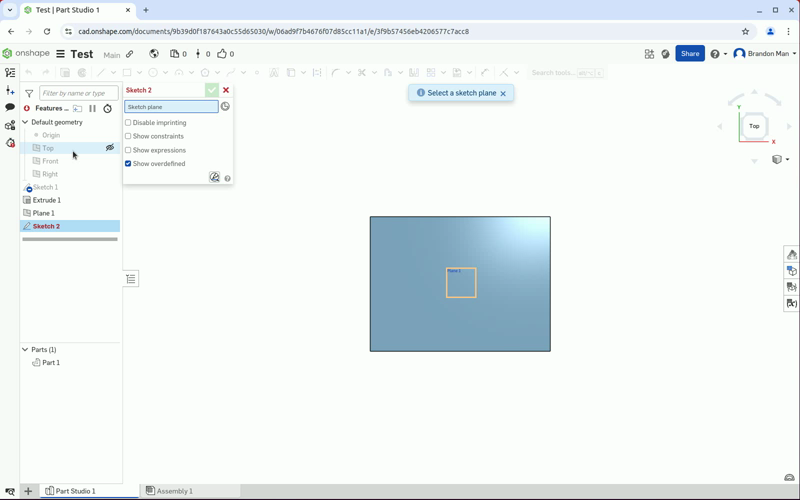
mouse_move(73, 215)
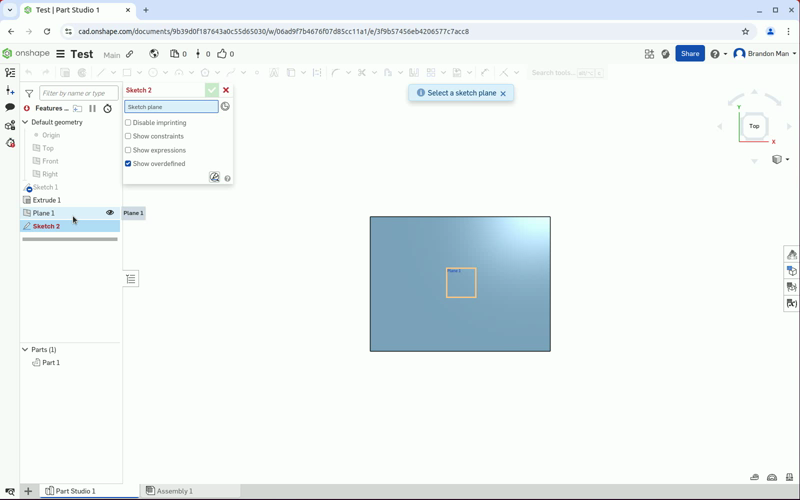
click(73, 215)
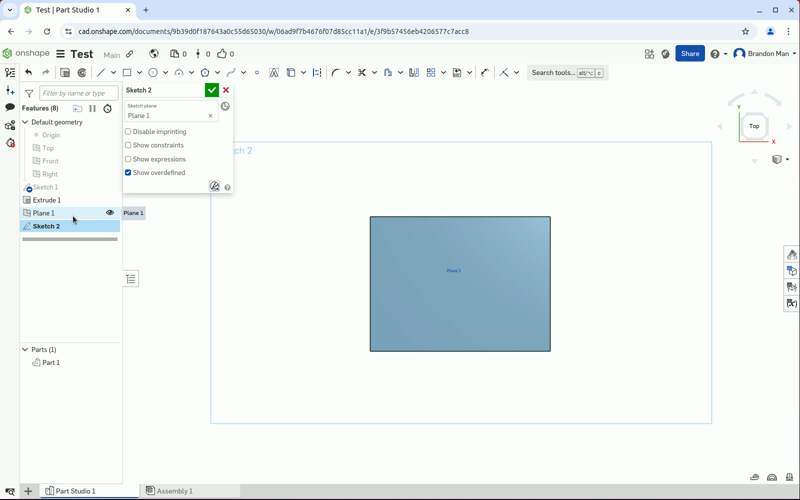
mouse_move(73, 352)
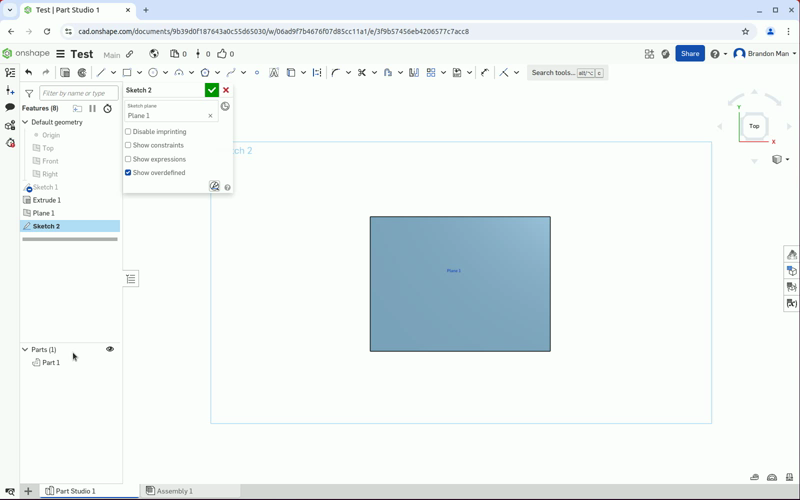
key(y)
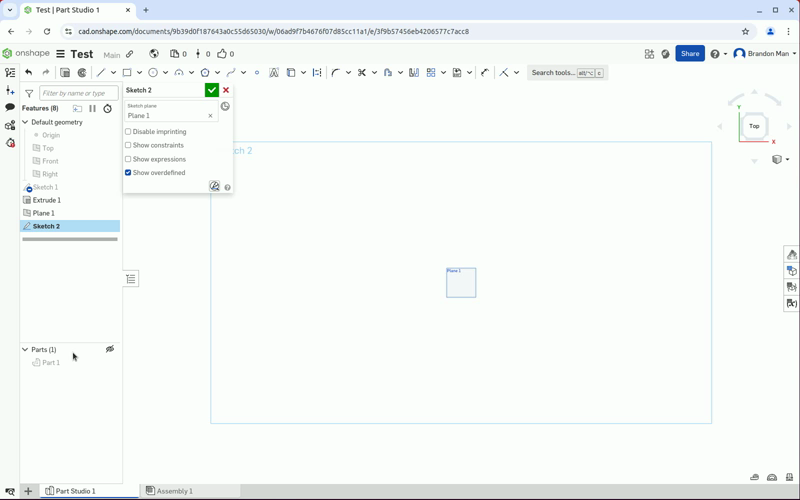
key(c)
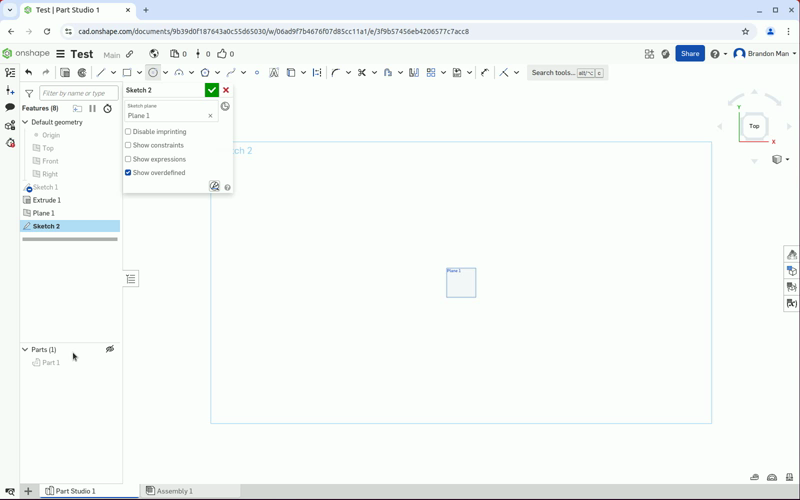
key_down(shift)
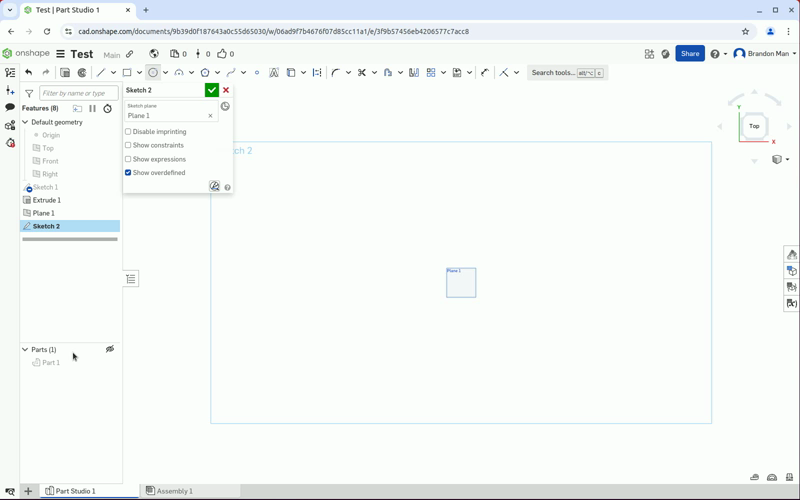
mouse_move(419, 252)
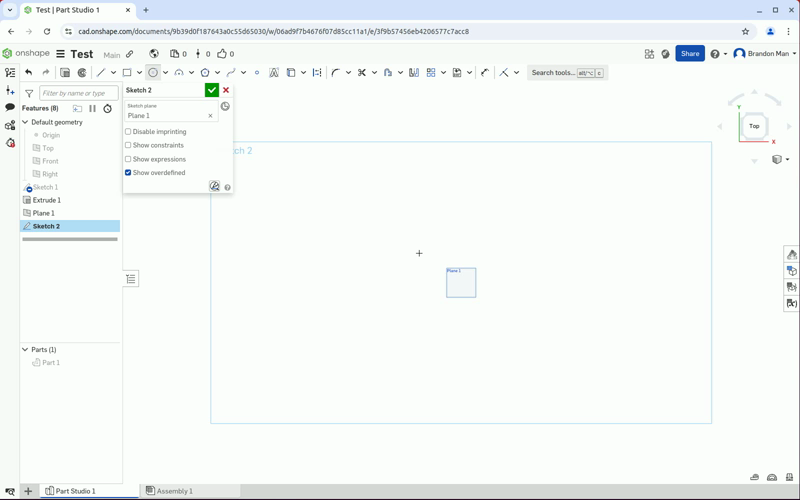
click(419, 252)
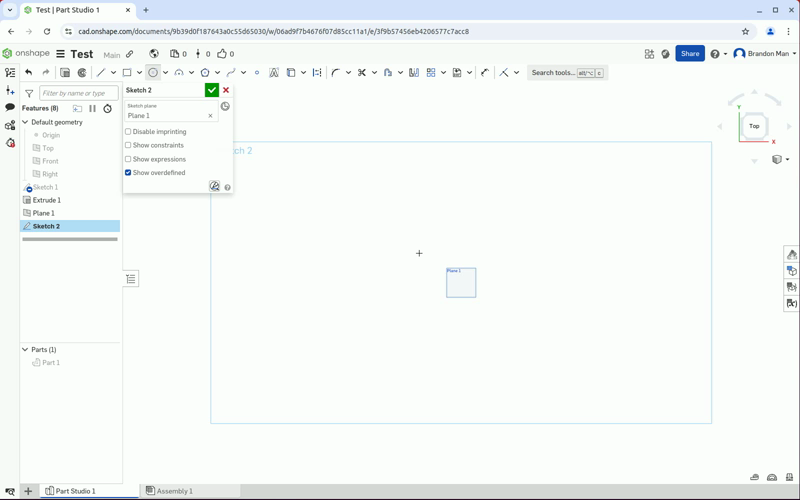
key_up(shift)
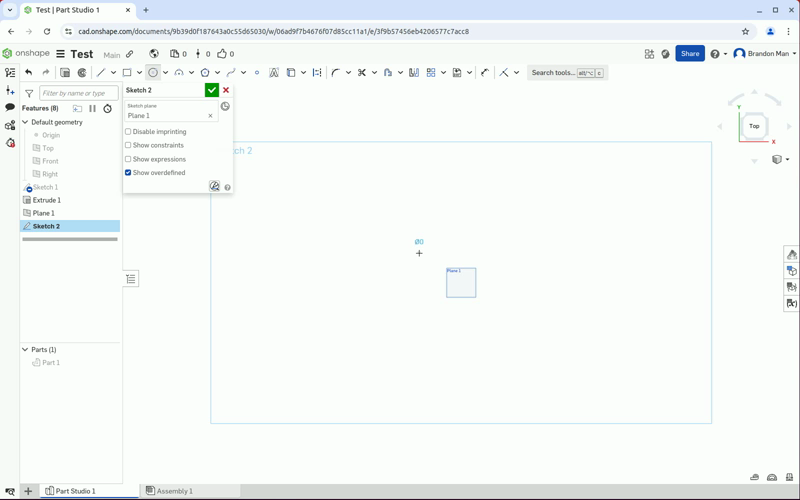
mouse_move(428, 252)
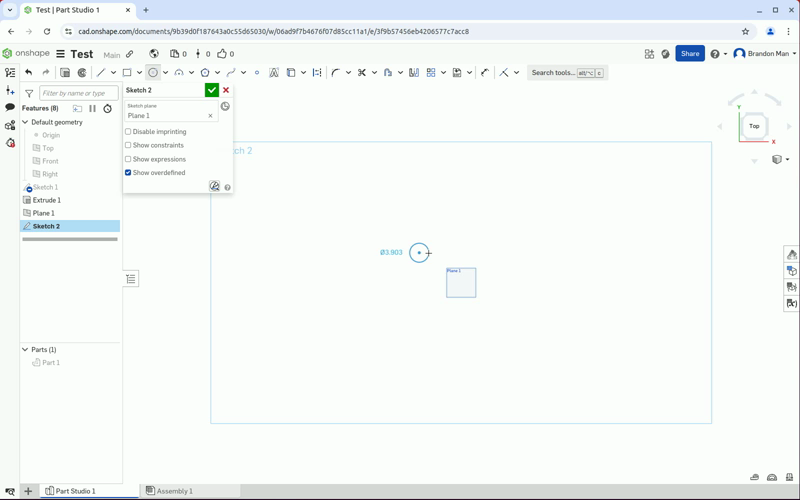
click(428, 252)
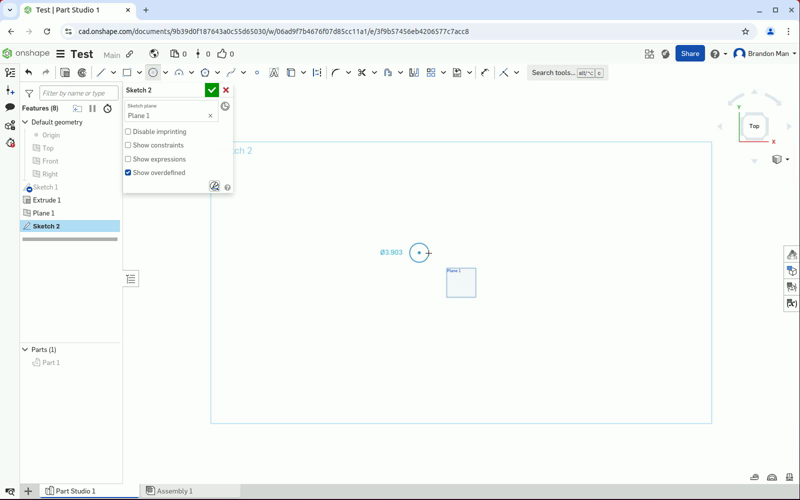
key(esc)
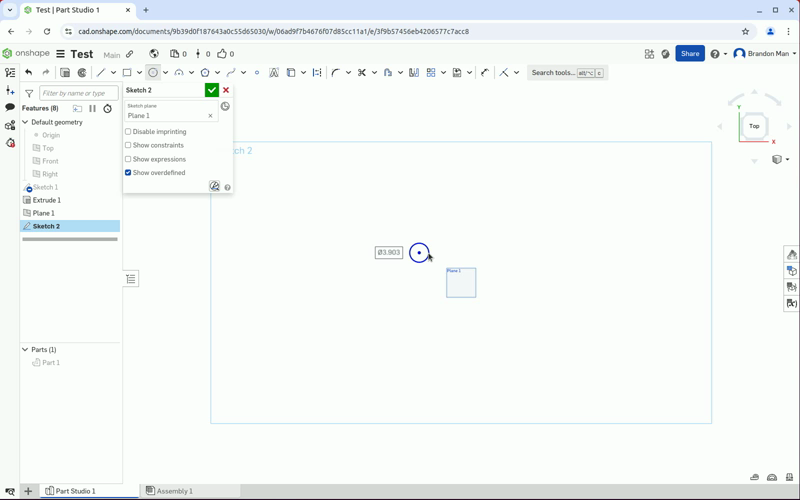
mouse_move(410, 254)
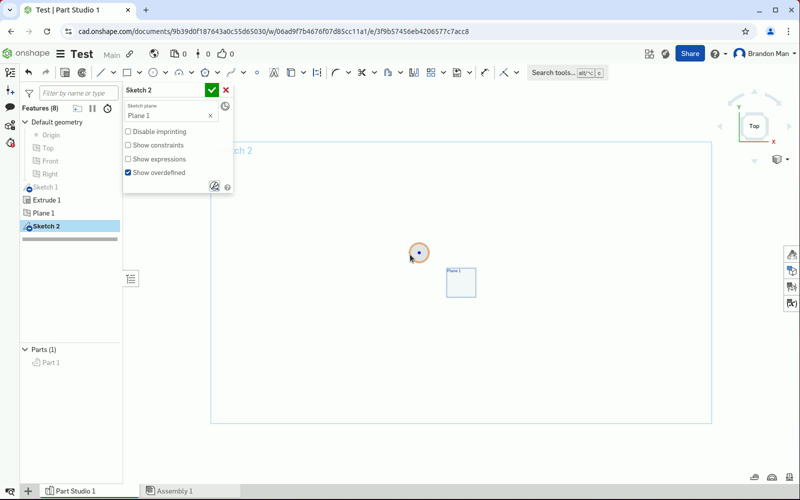
scroll(6)
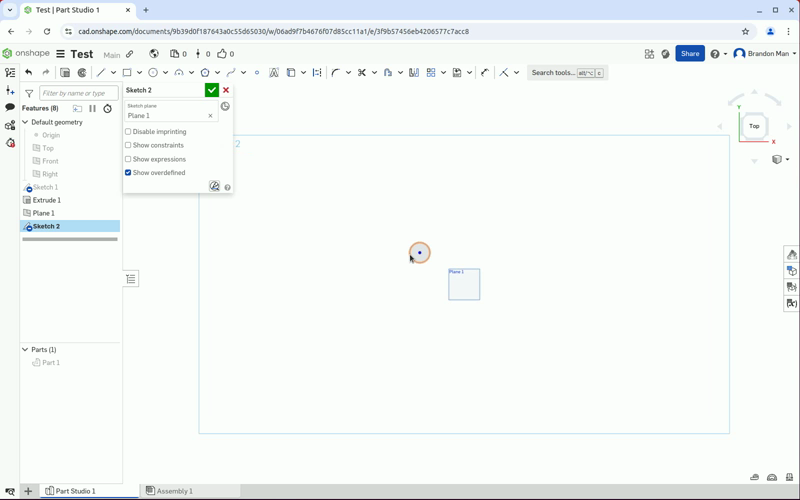
scroll(6)
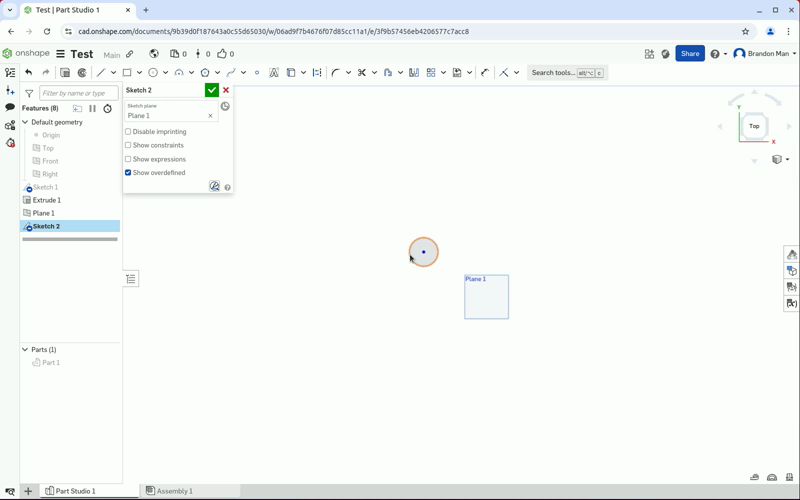
scroll(6)
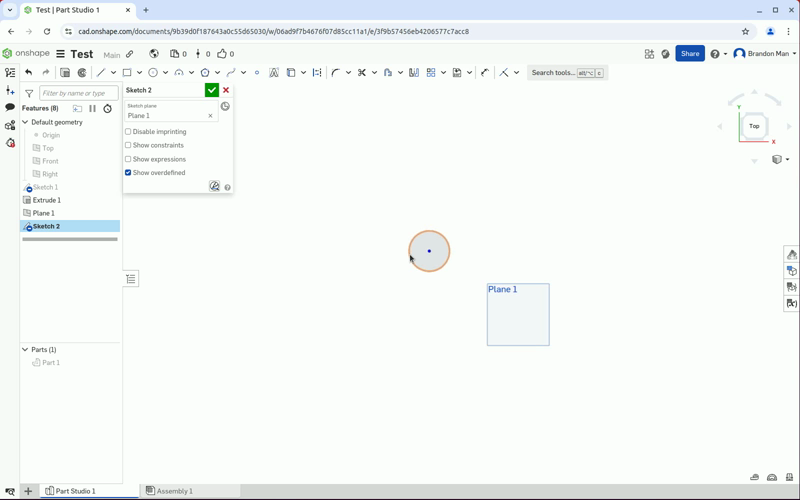
scroll(6)
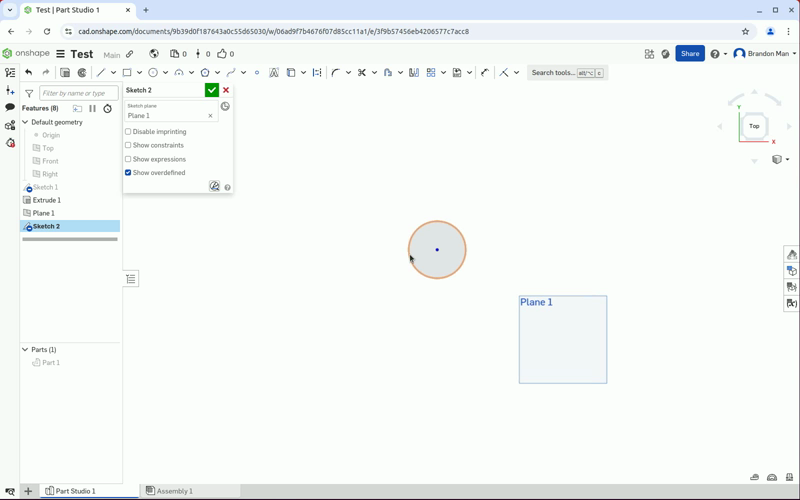
scroll(6)
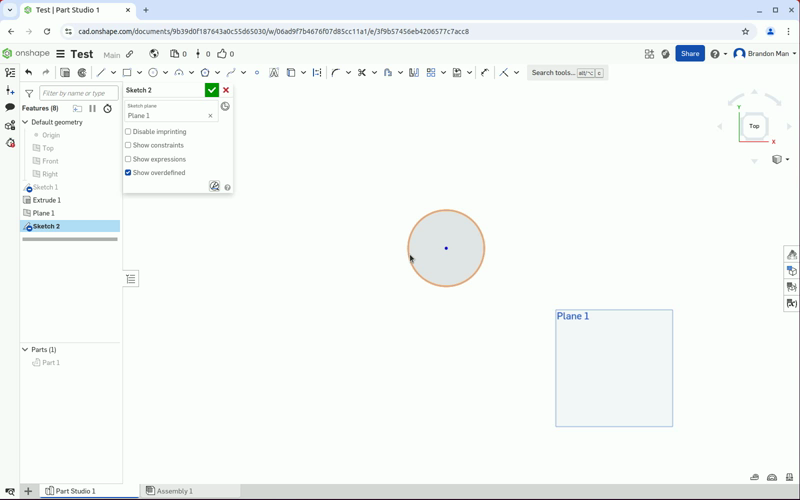
scroll(6)
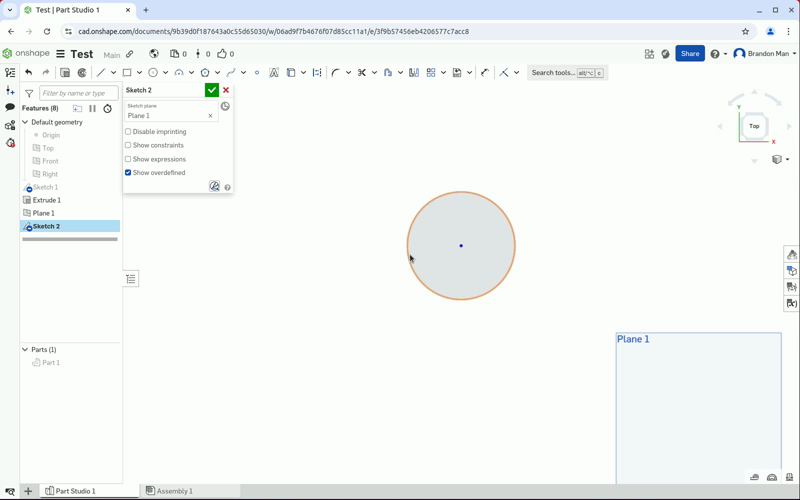
scroll(6)
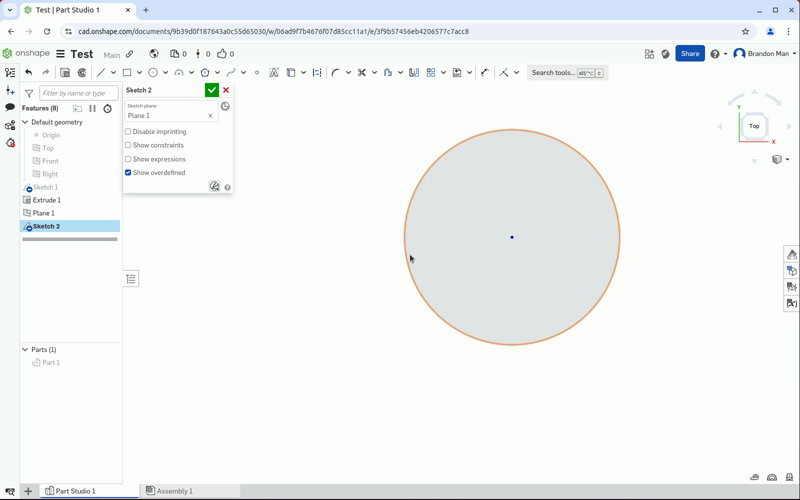
click(410, 254)
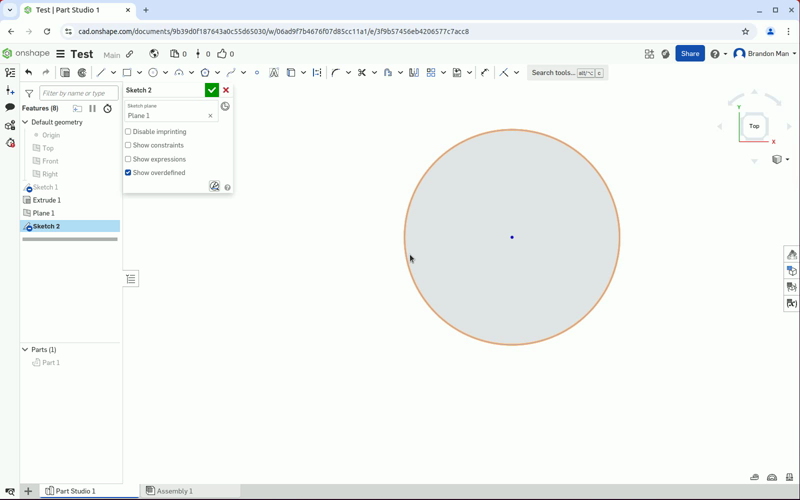
scroll(-6)
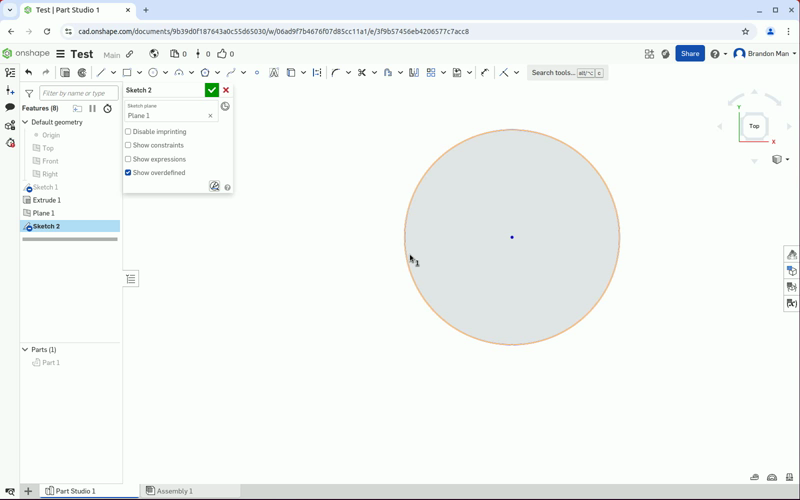
scroll(-6)
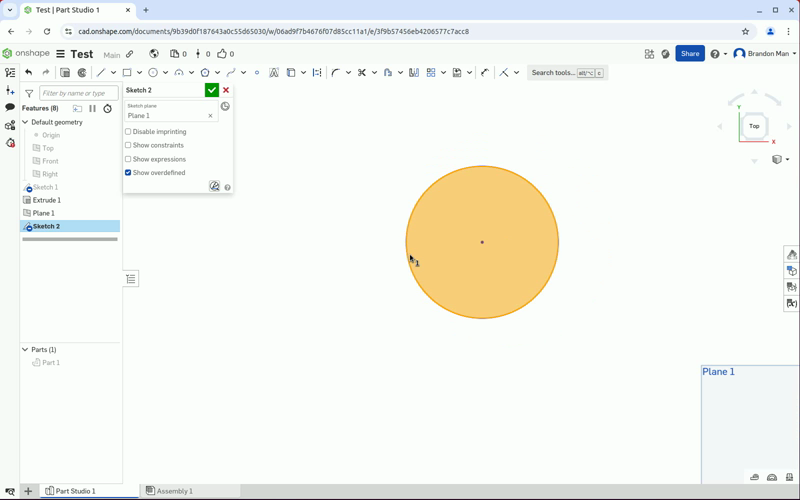
scroll(-6)
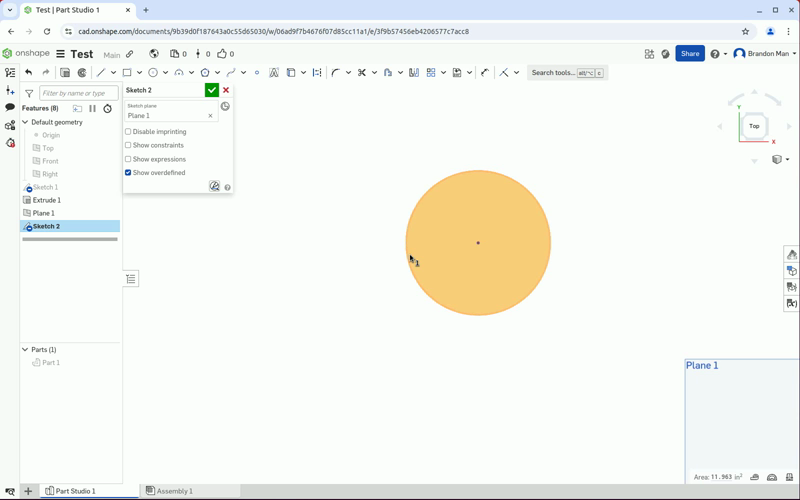
scroll(-6)
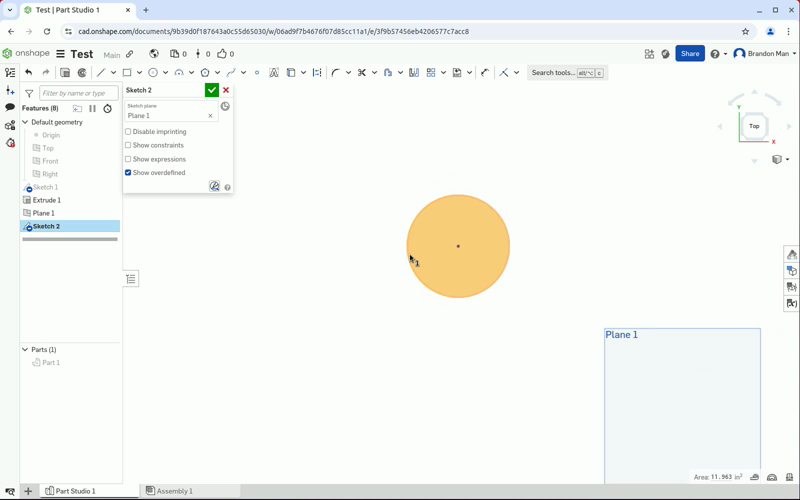
scroll(-6)
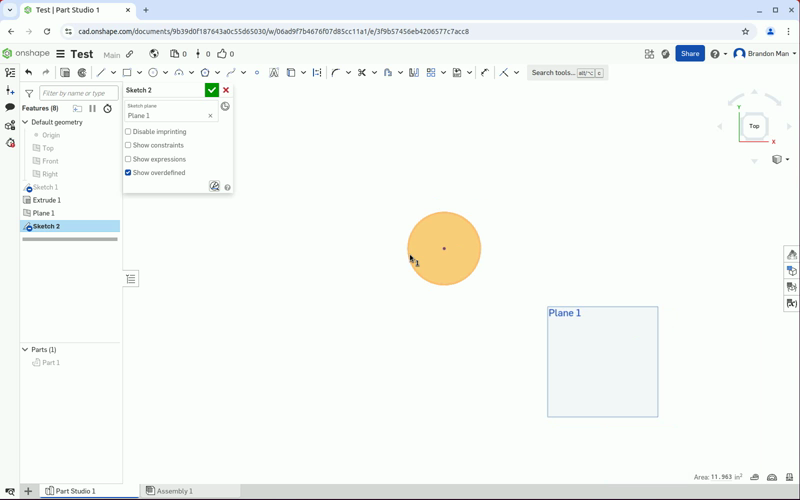
scroll(-6)
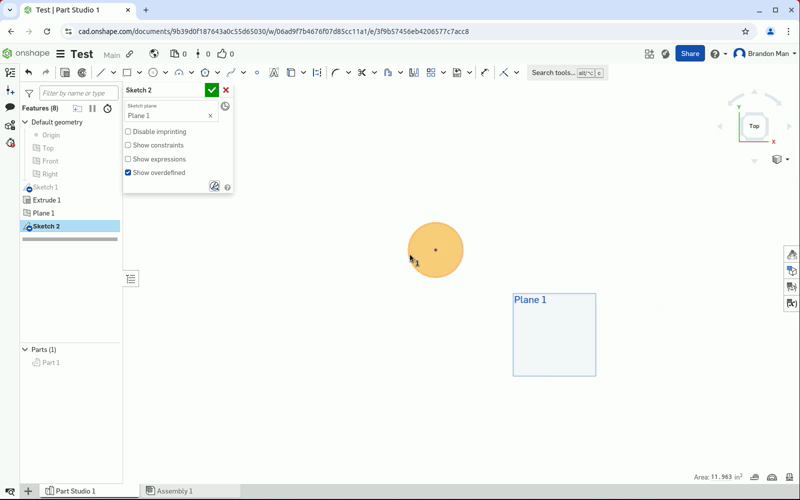
scroll(-6)
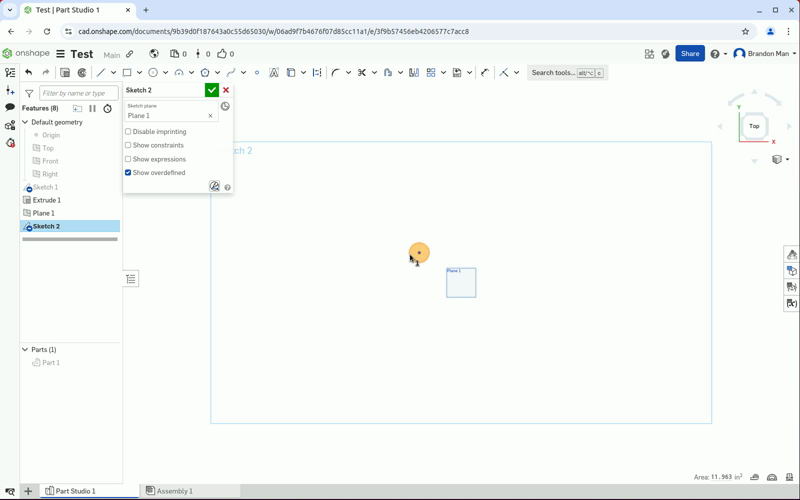
mouse_move(73, 352)
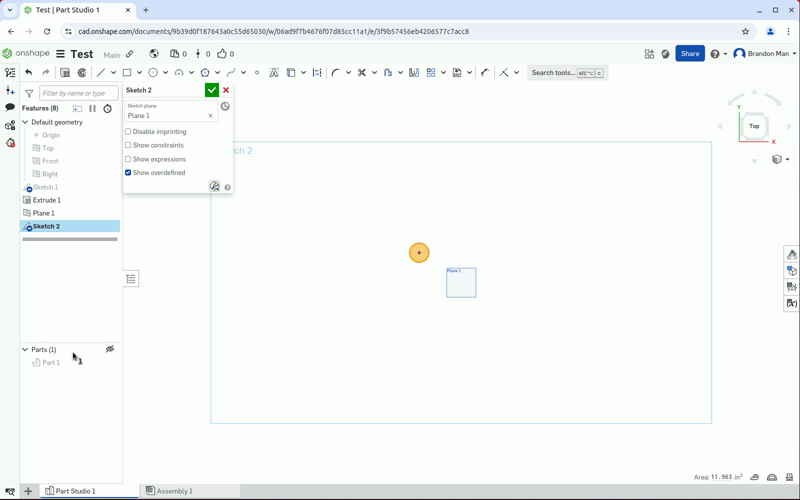
key(shift+y)
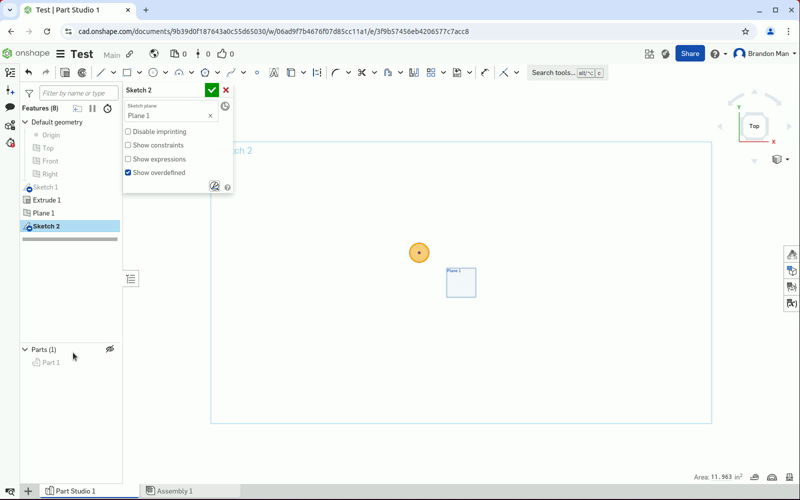
key(shift+e)
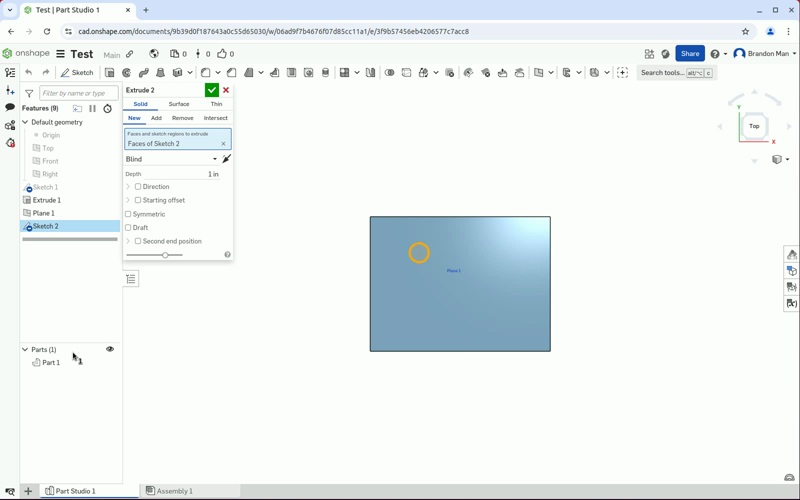
mouse_move(143, 106)
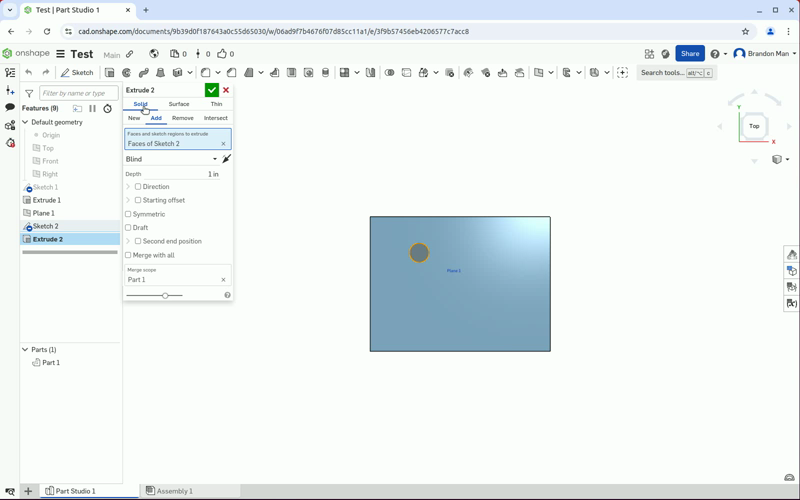
click(143, 106)
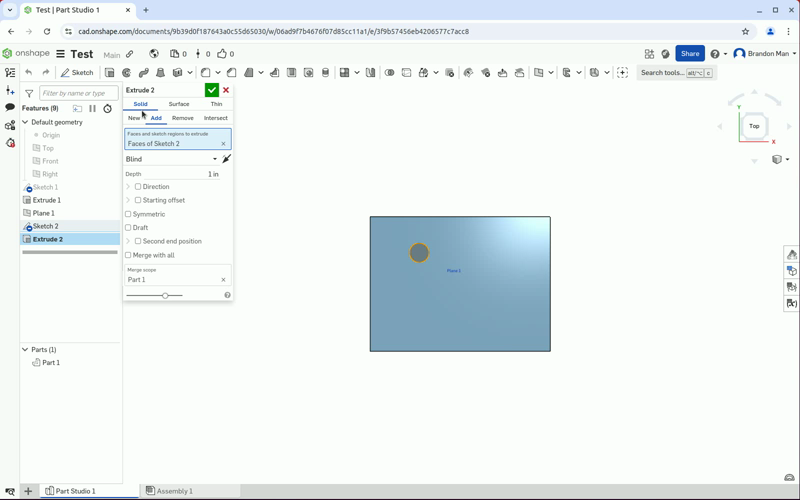
mouse_move(137, 120)
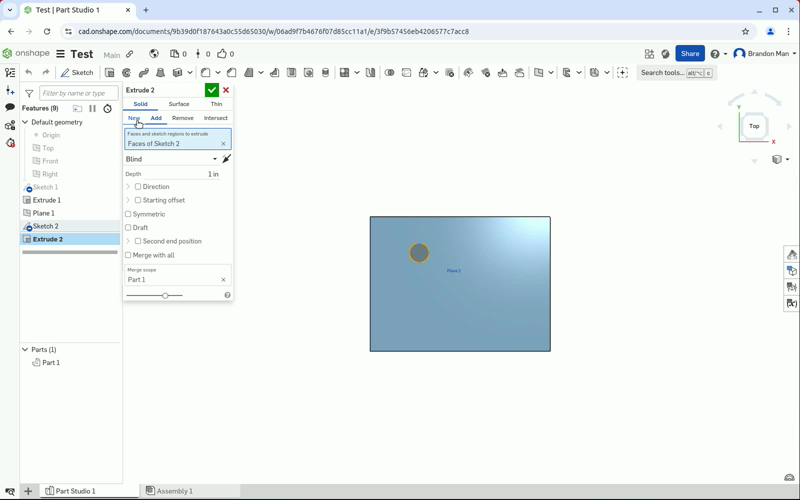
click(137, 120)
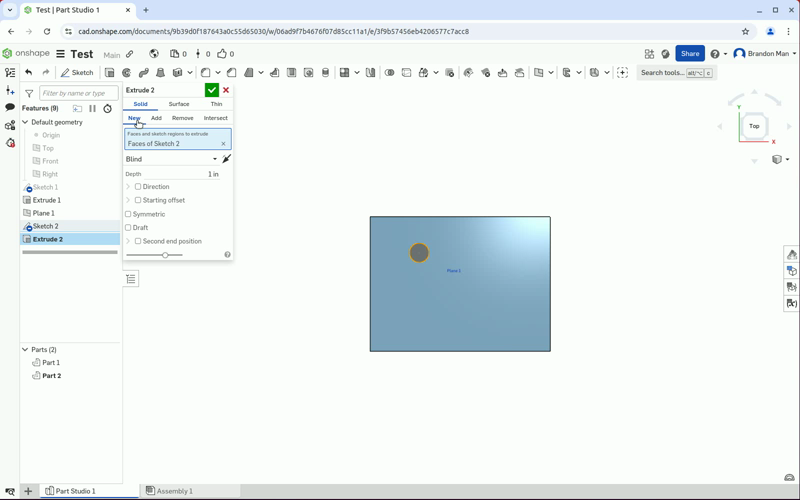
key(tab, 4)
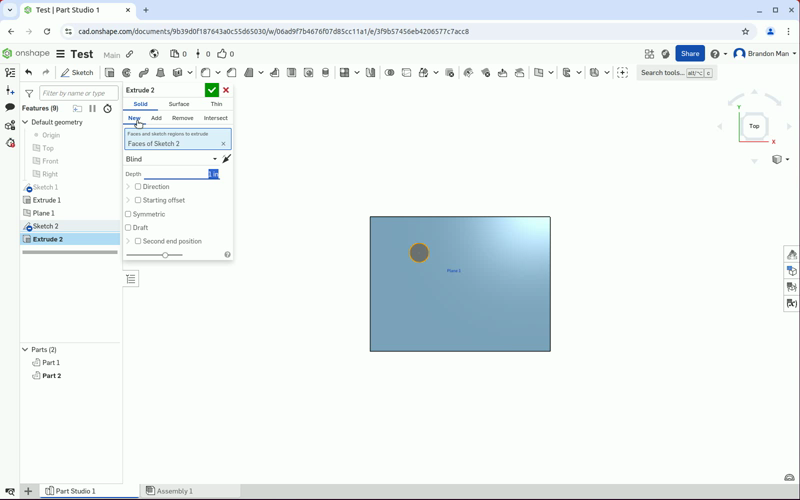
text(3.129)
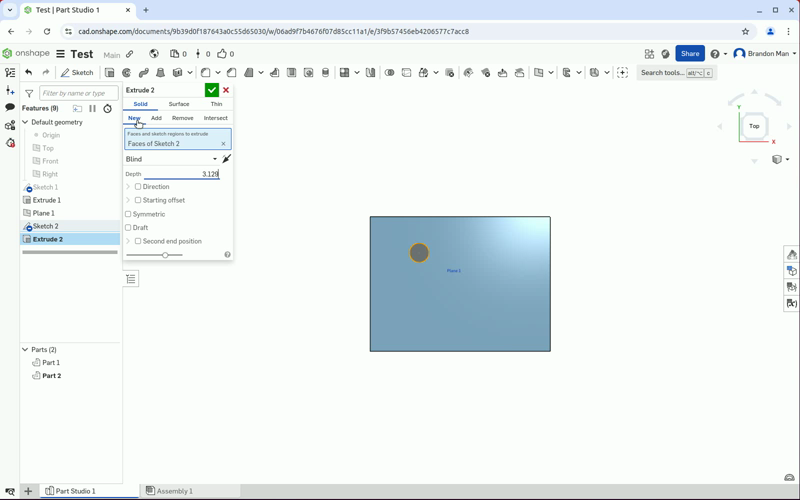
key(enter)
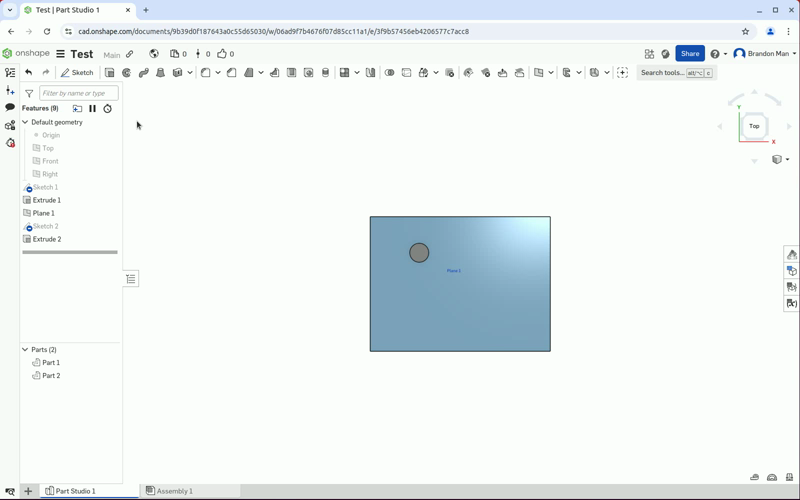
key(shift+h)
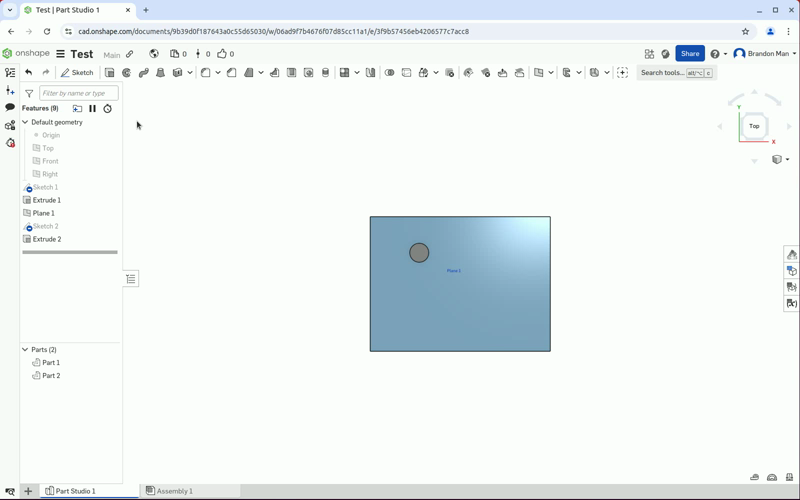
key(shift+h)
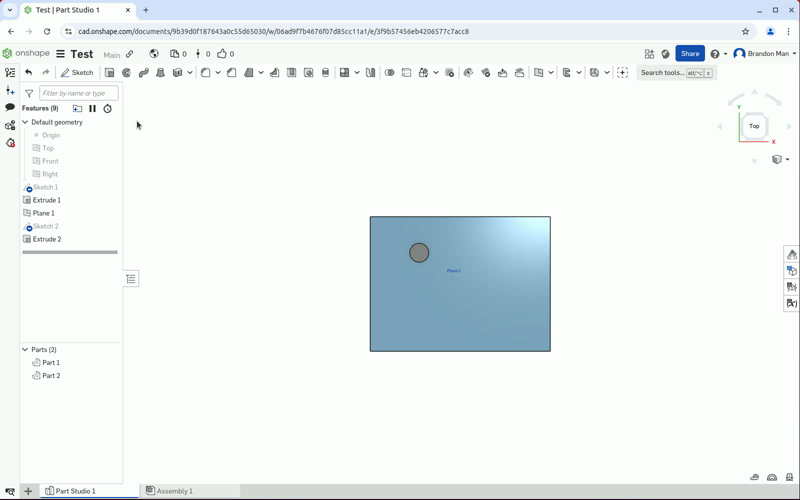
mouse_move(73, 189)
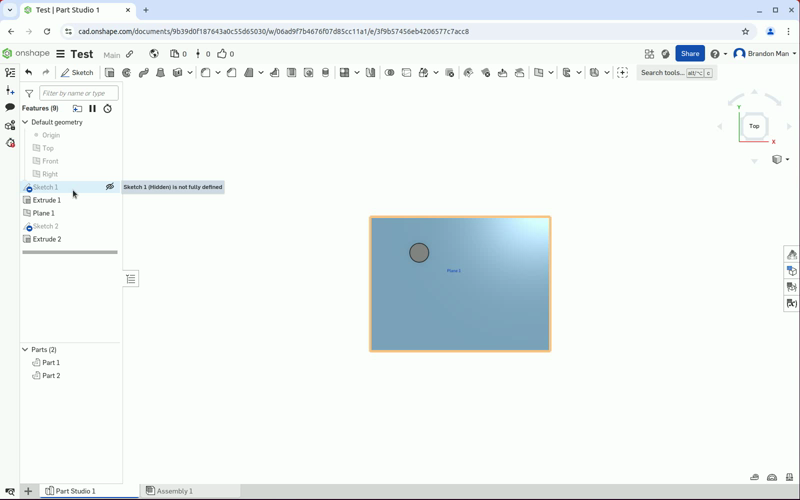
click(73, 189)
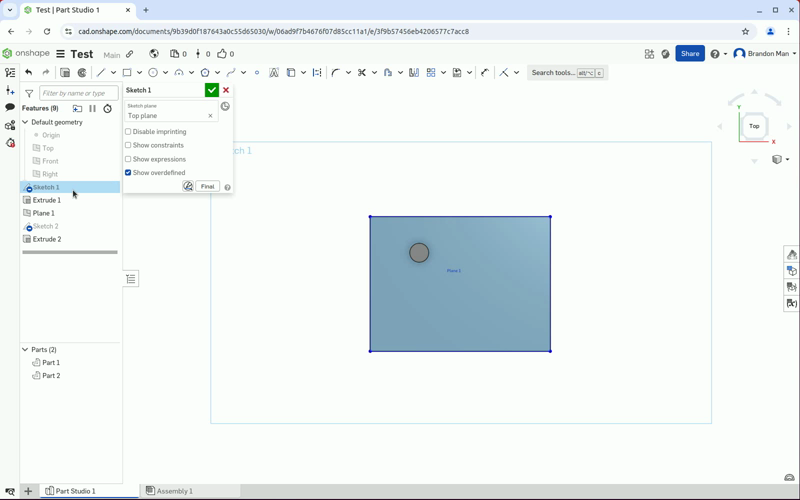
mouse_move(229, 92)
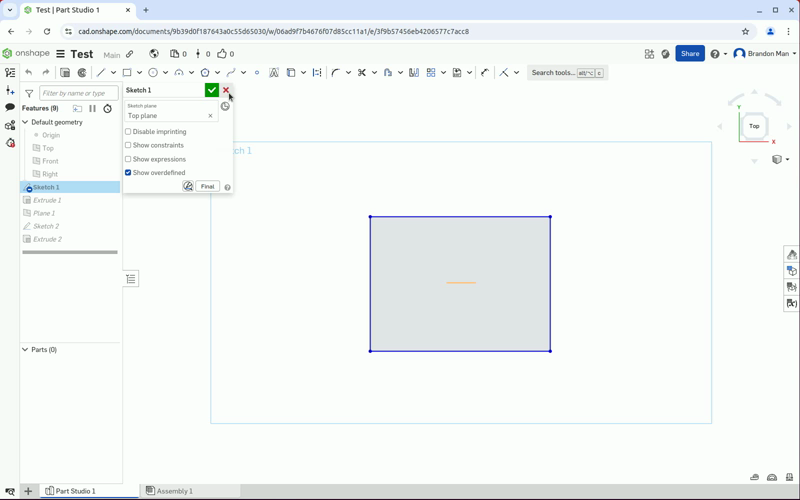
click(229, 92)
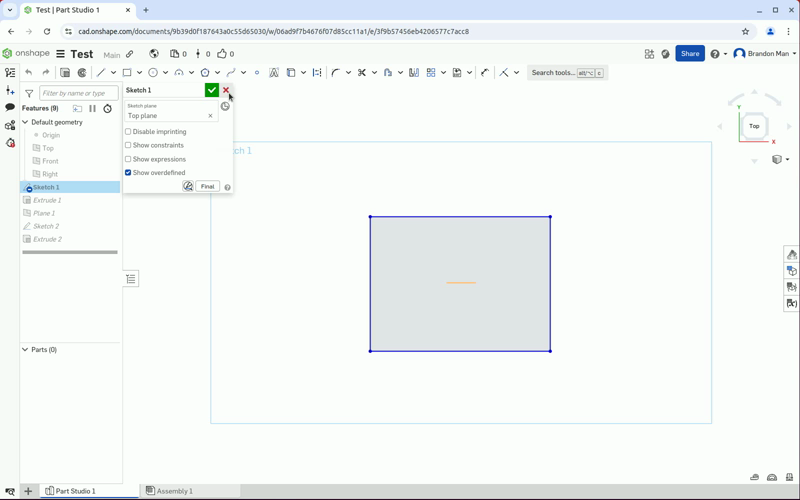
key(shift+s)
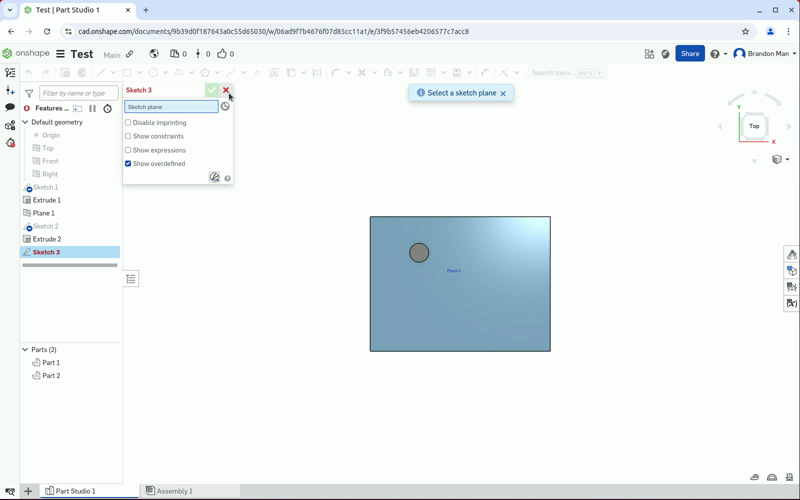
mouse_move(73, 215)
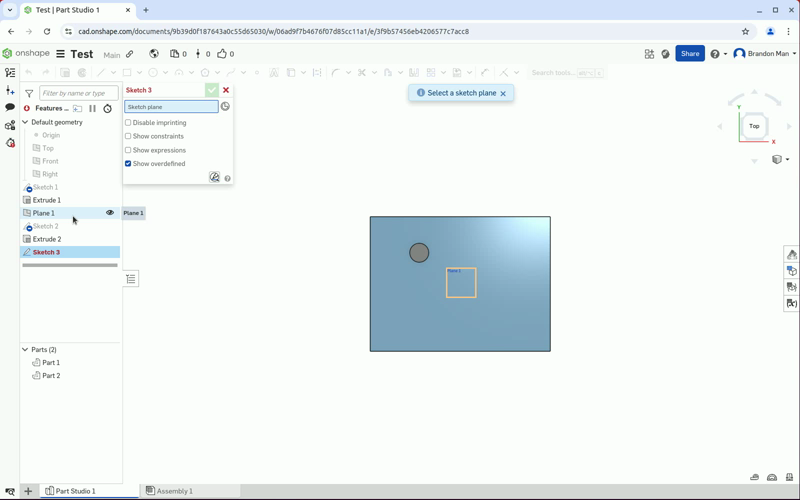
click(73, 215)
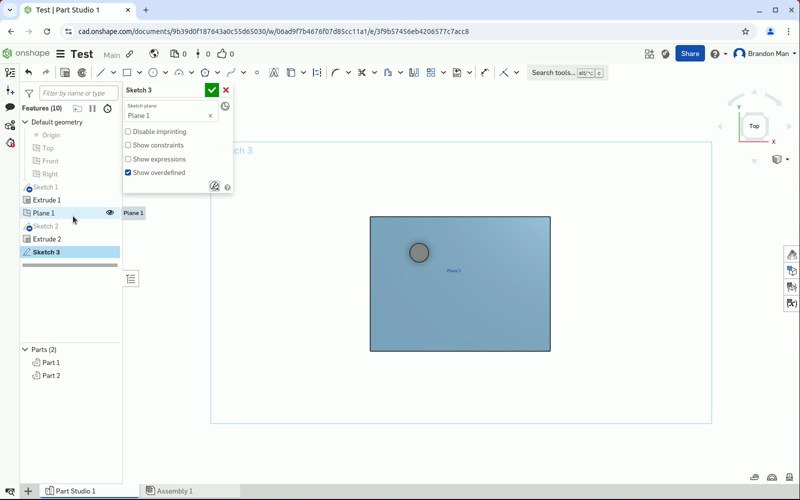
mouse_move(73, 352)
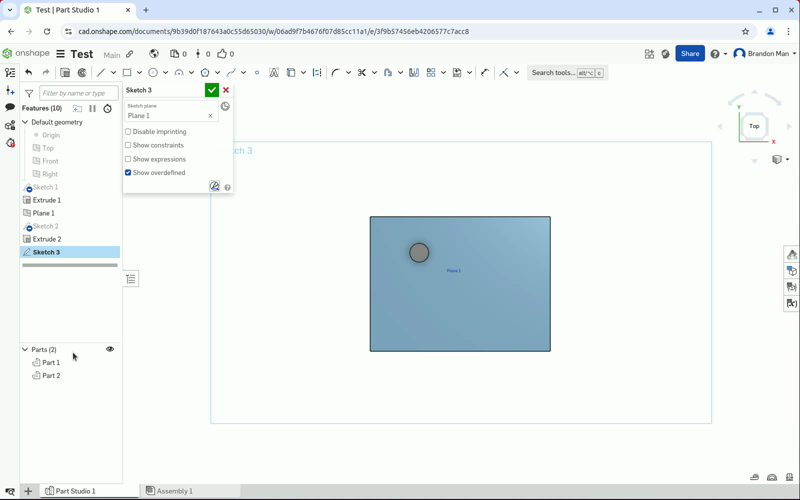
key(y)
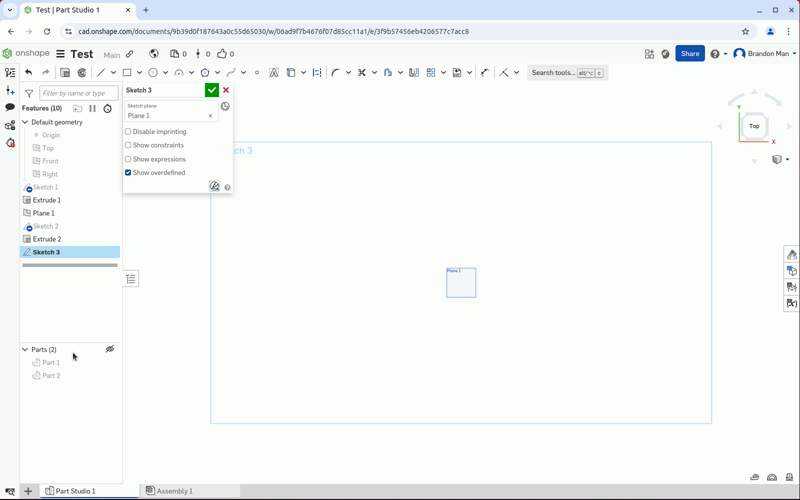
key(c)
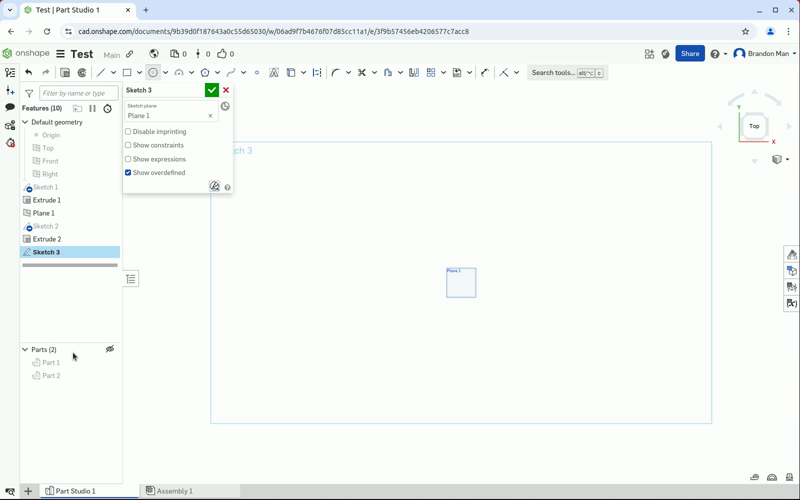
key_down(shift)
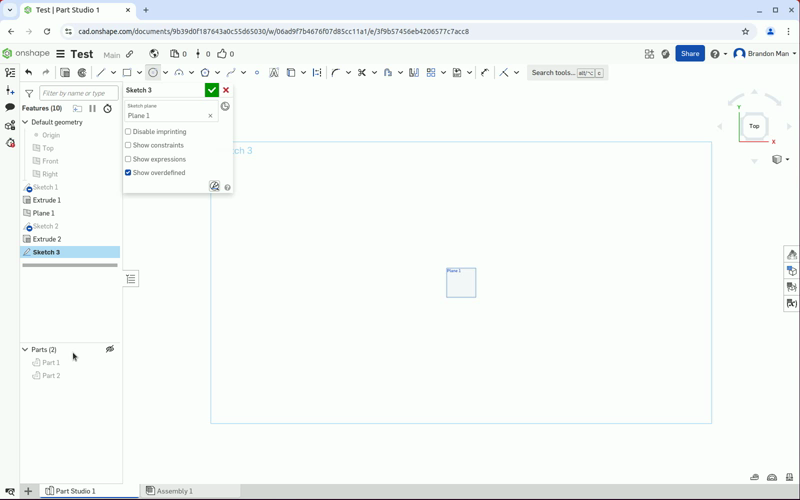
mouse_move(503, 252)
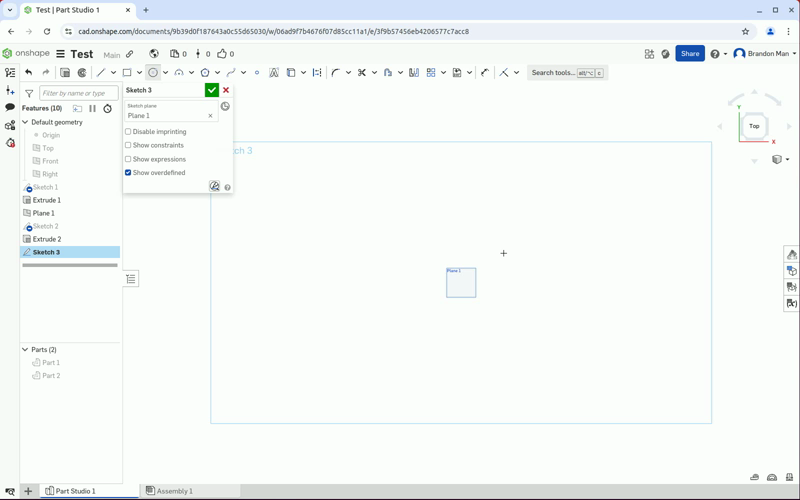
click(503, 252)
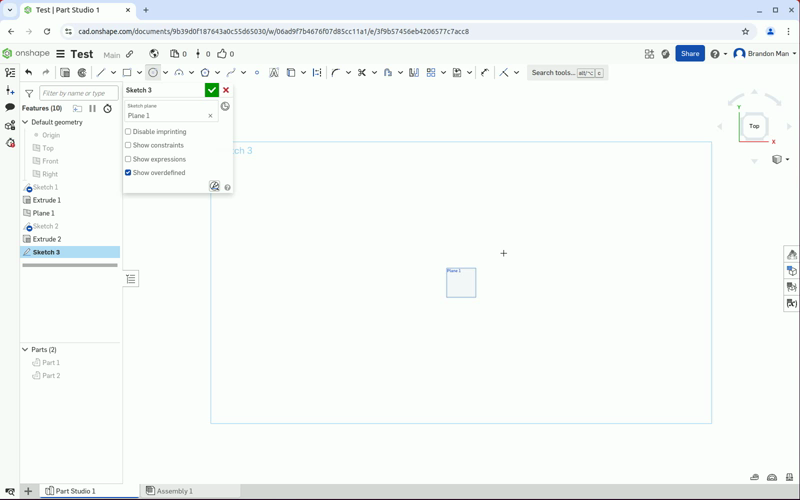
key_up(shift)
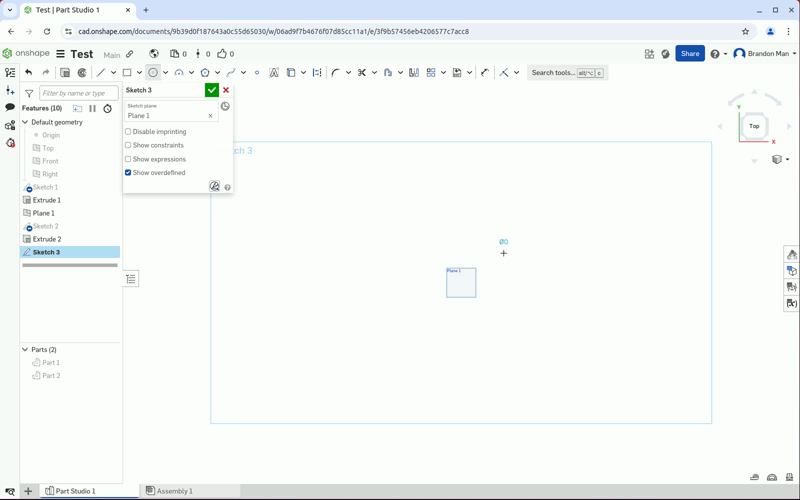
mouse_move(513, 252)
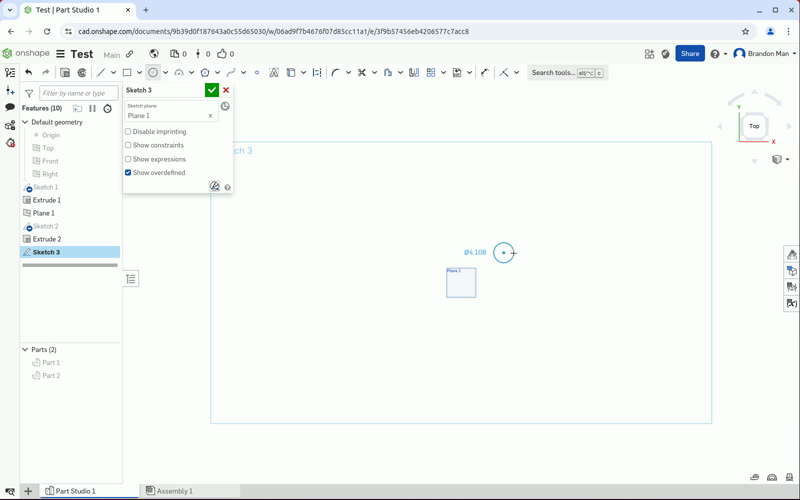
click(513, 252)
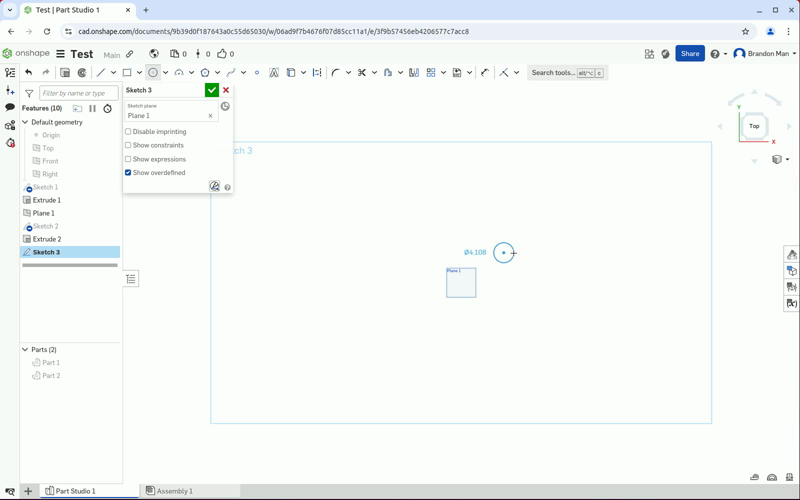
key(esc)
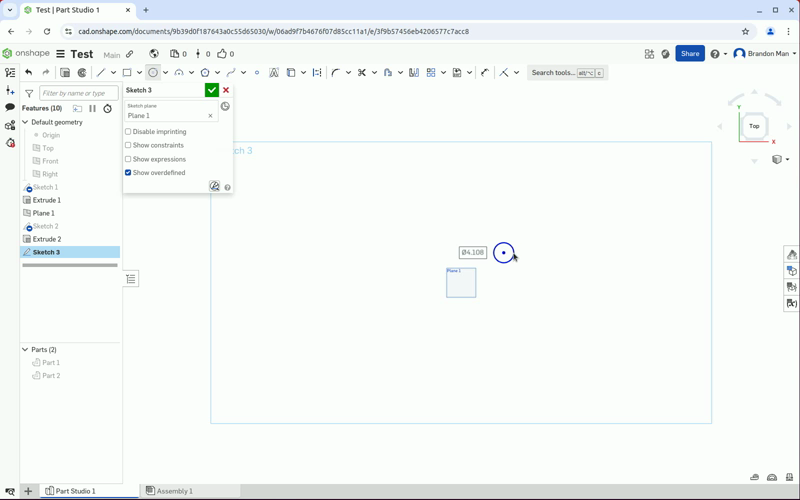
mouse_move(512, 252)
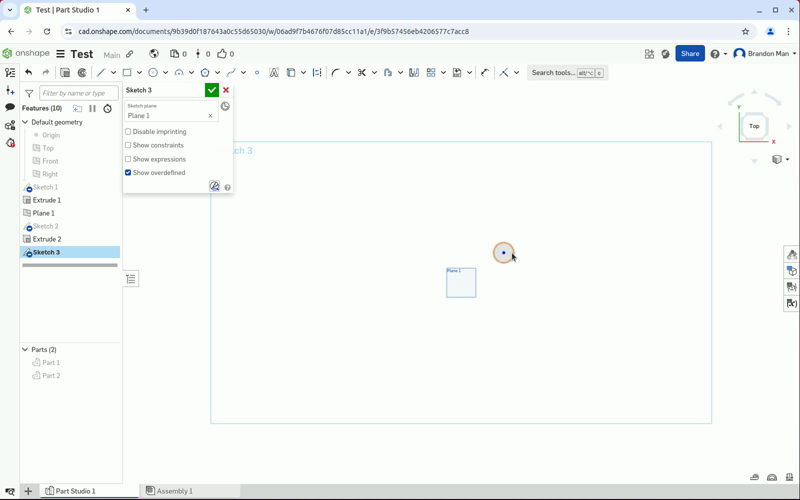
scroll(6)
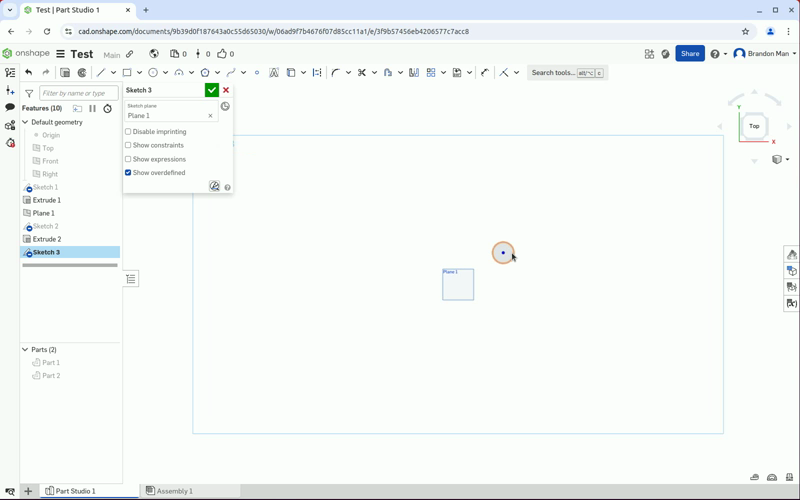
scroll(6)
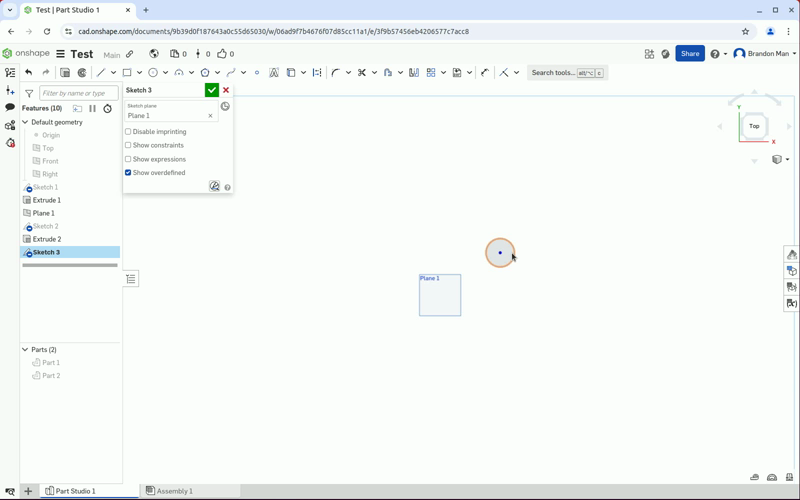
scroll(6)
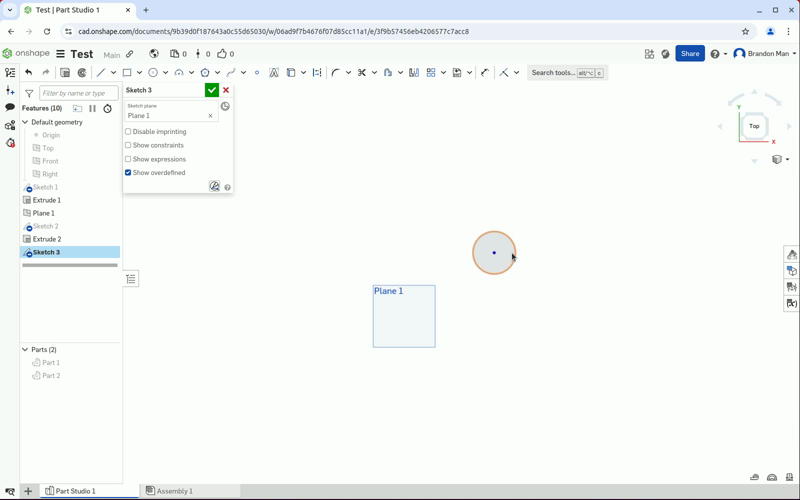
scroll(6)
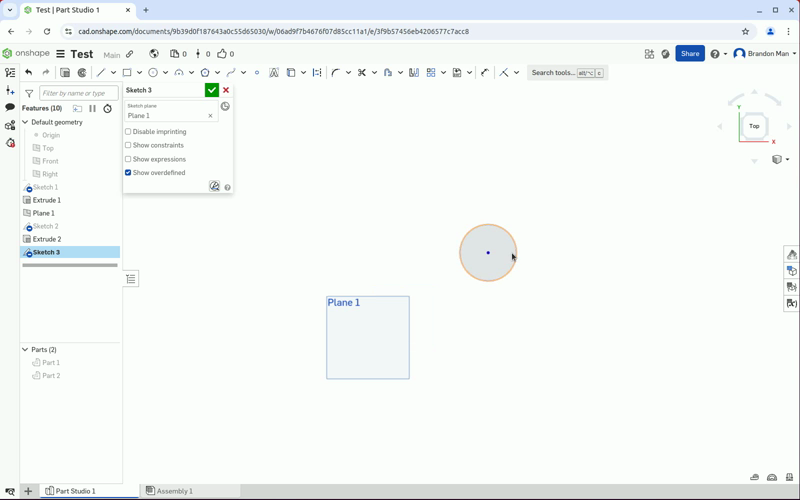
scroll(6)
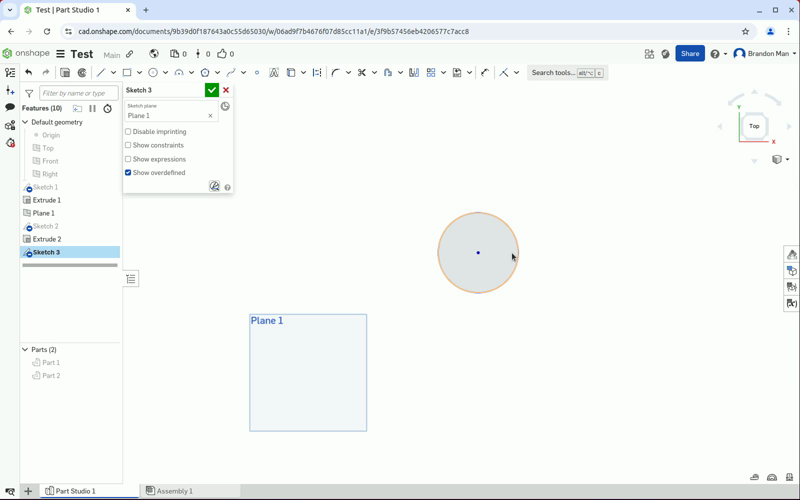
scroll(6)
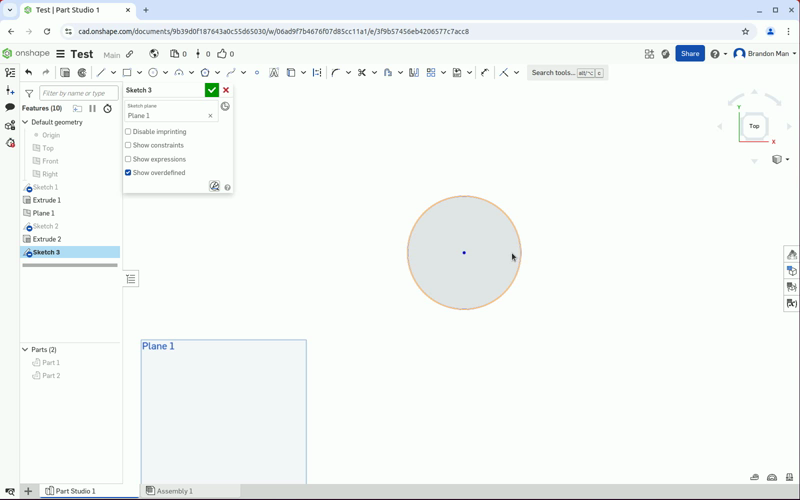
scroll(6)
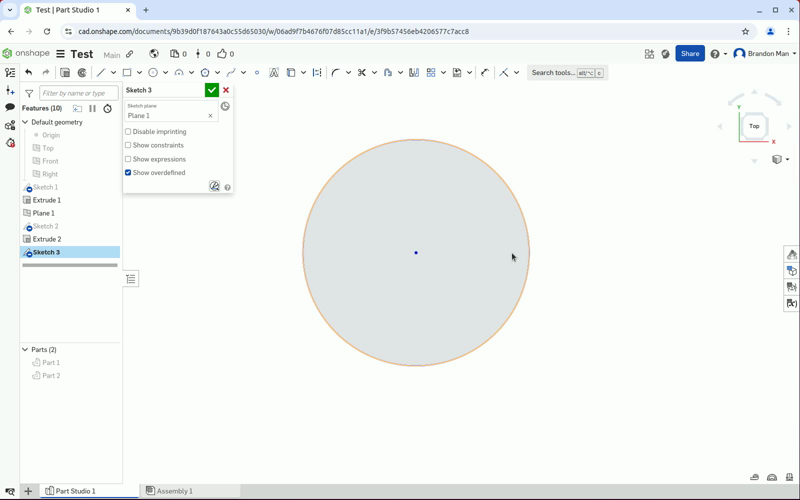
click(512, 252)
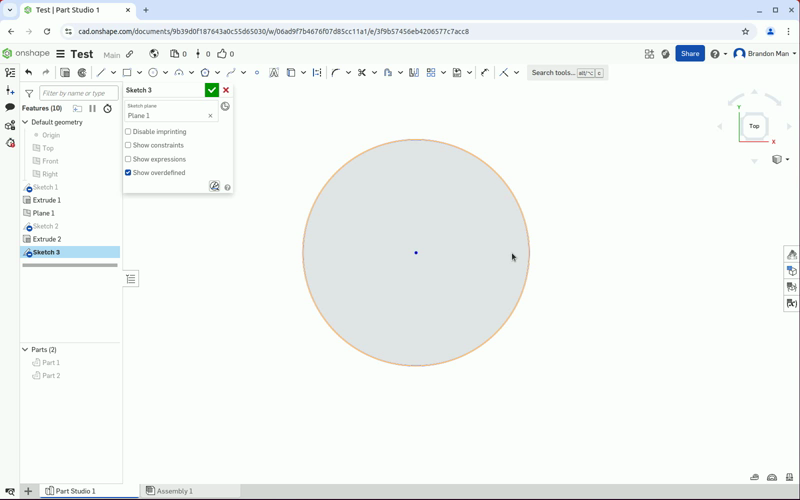
scroll(-6)
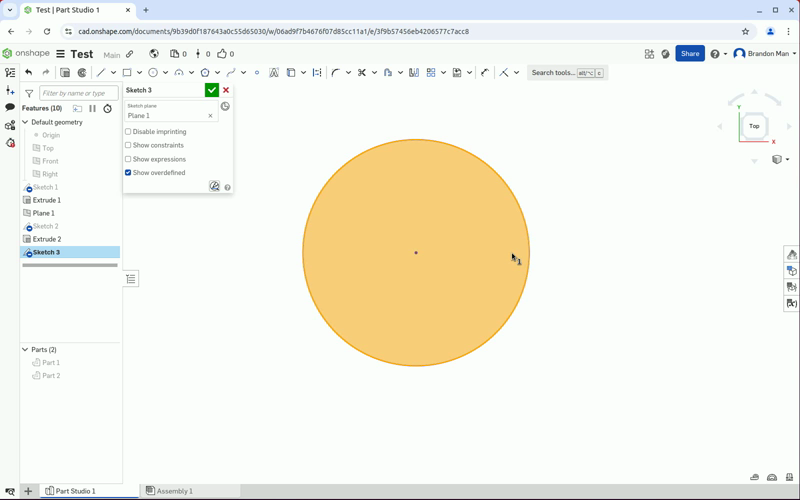
scroll(-6)
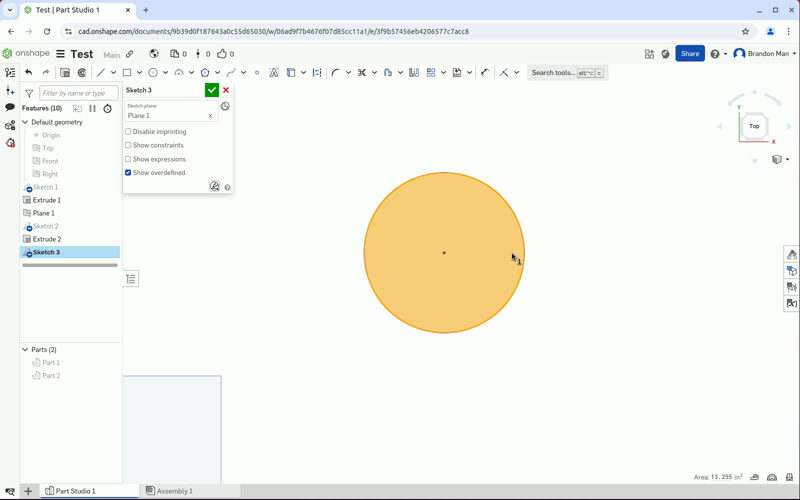
scroll(-6)
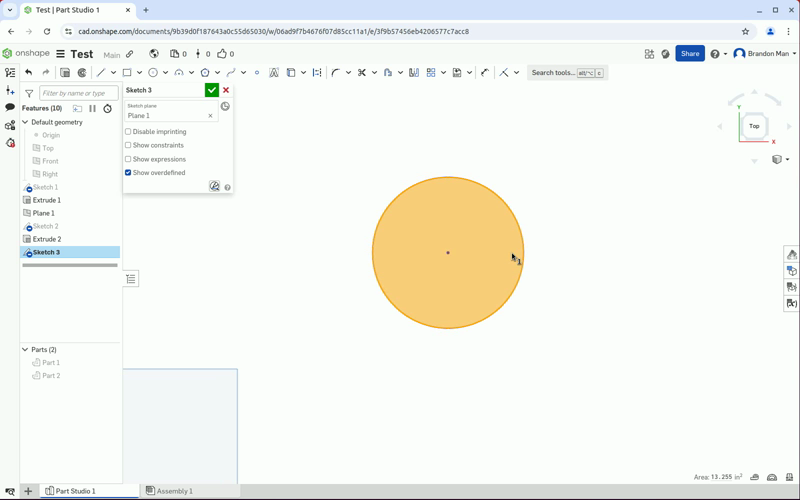
scroll(-6)
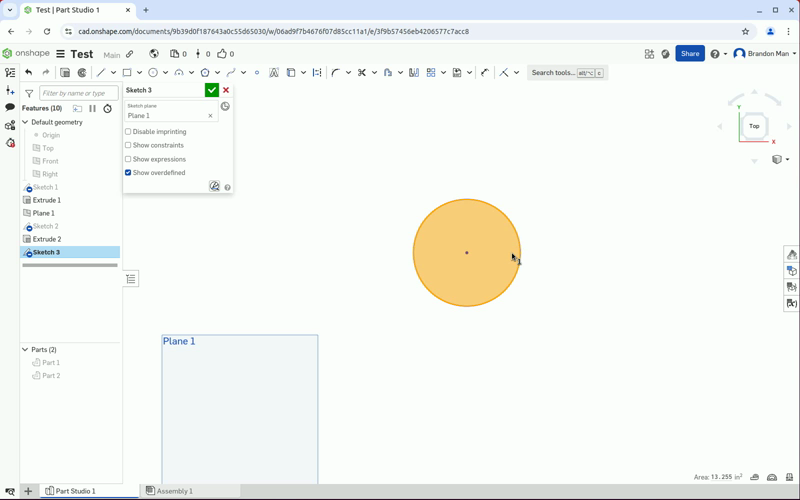
scroll(-6)
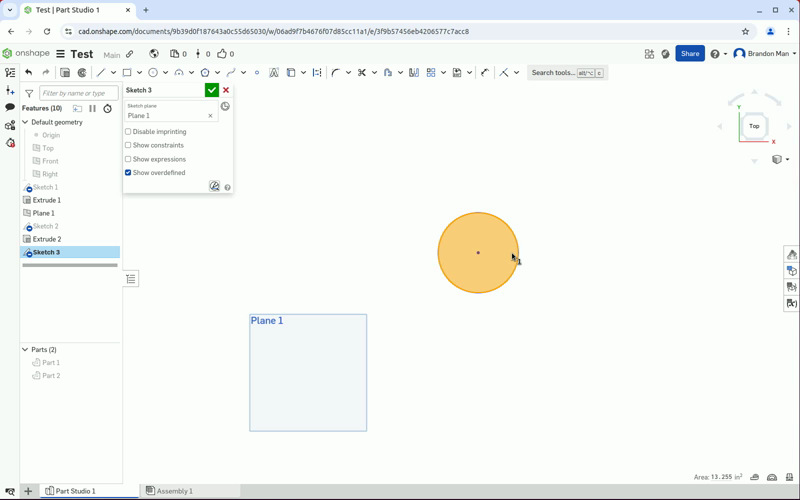
scroll(-6)
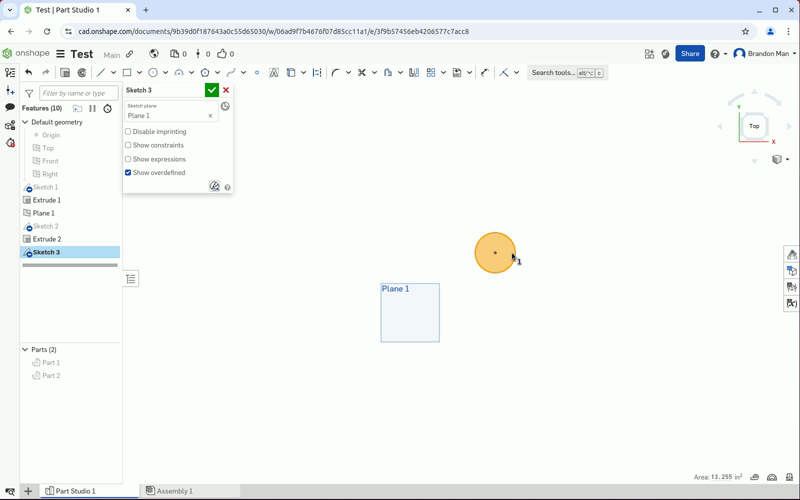
scroll(-6)
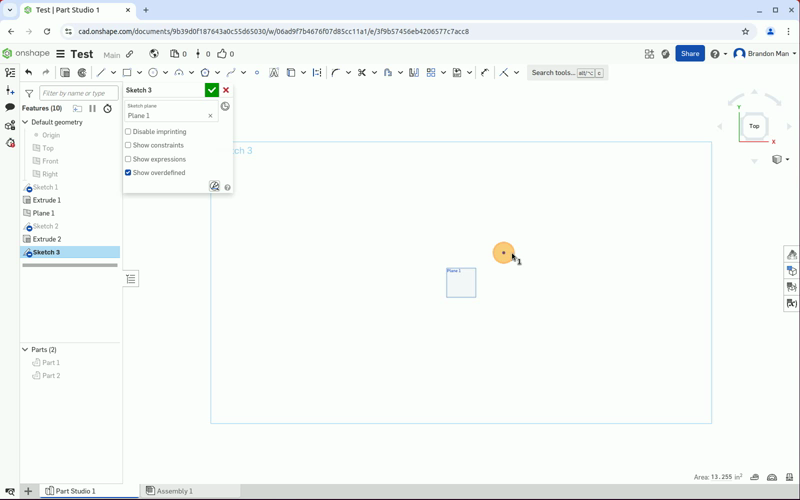
mouse_move(73, 352)
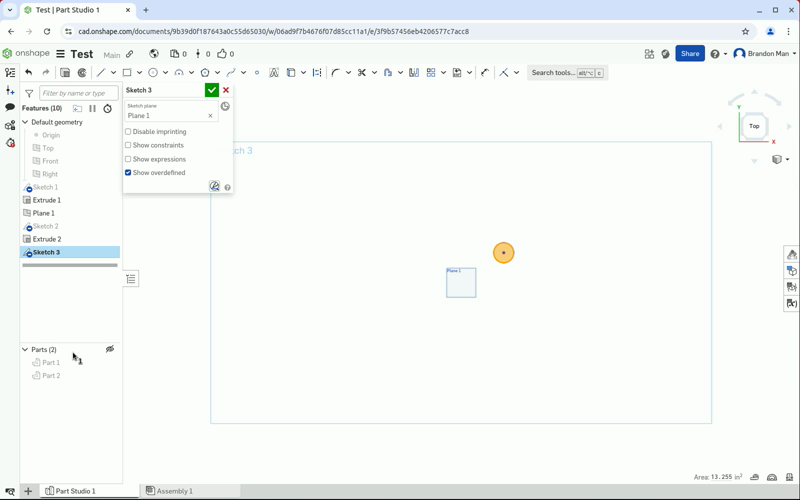
key(shift+y)
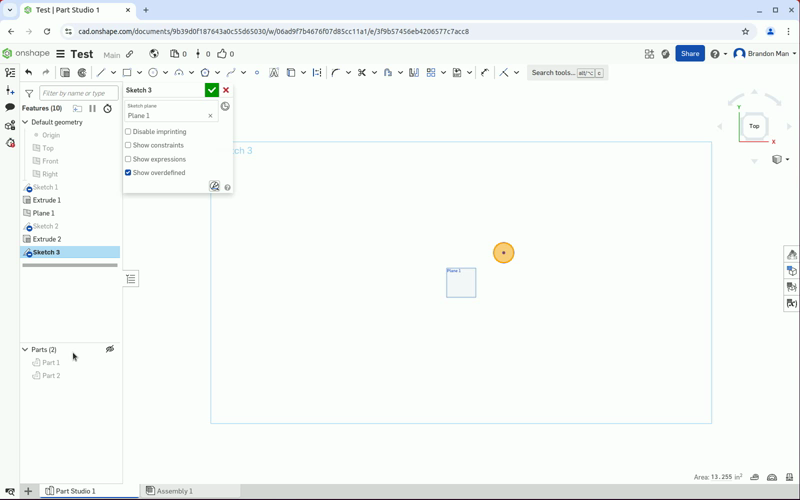
key(shift+e)
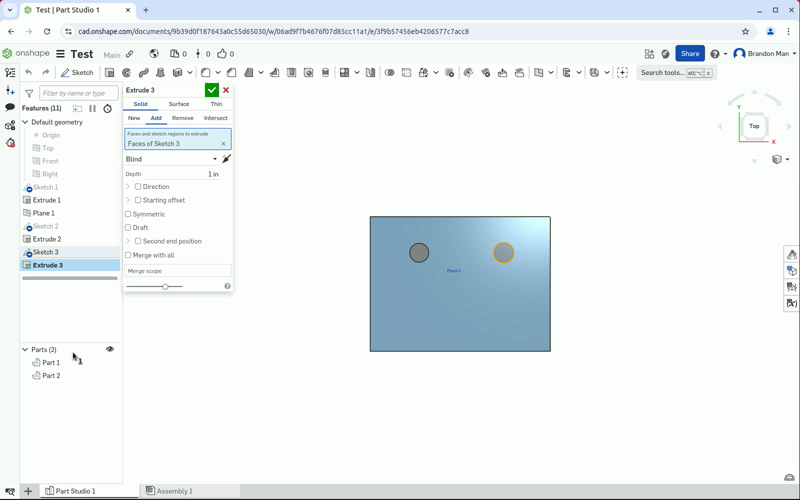
mouse_move(143, 106)
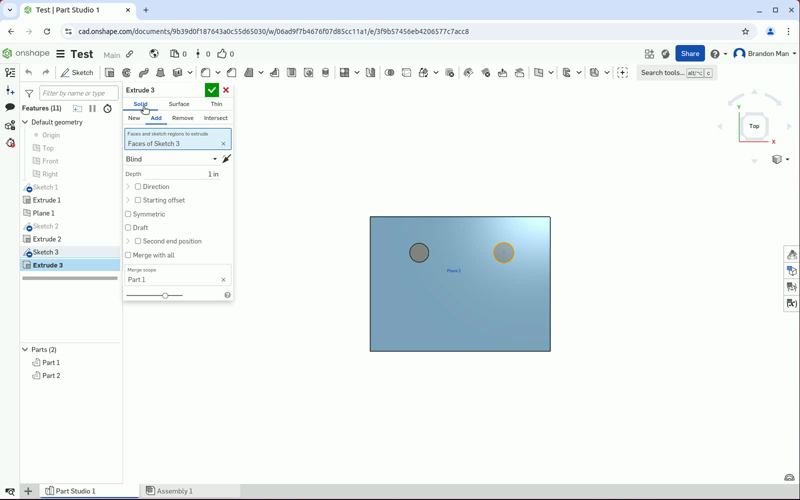
click(143, 106)
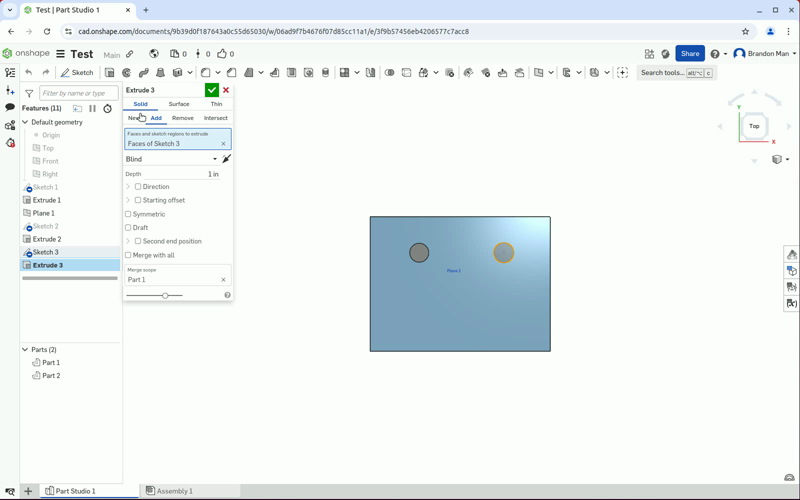
mouse_move(137, 120)
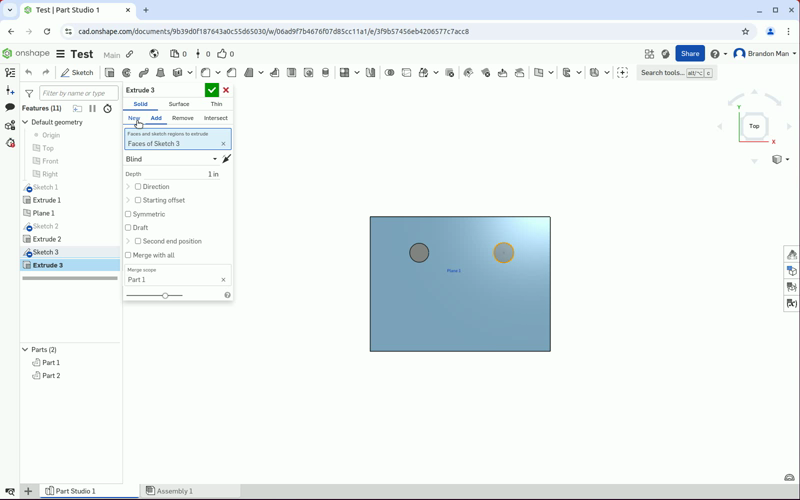
click(137, 120)
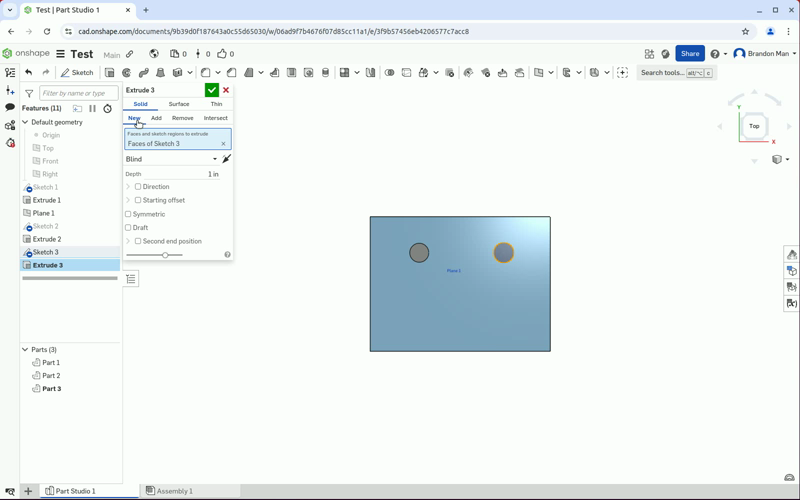
key(tab, 4)
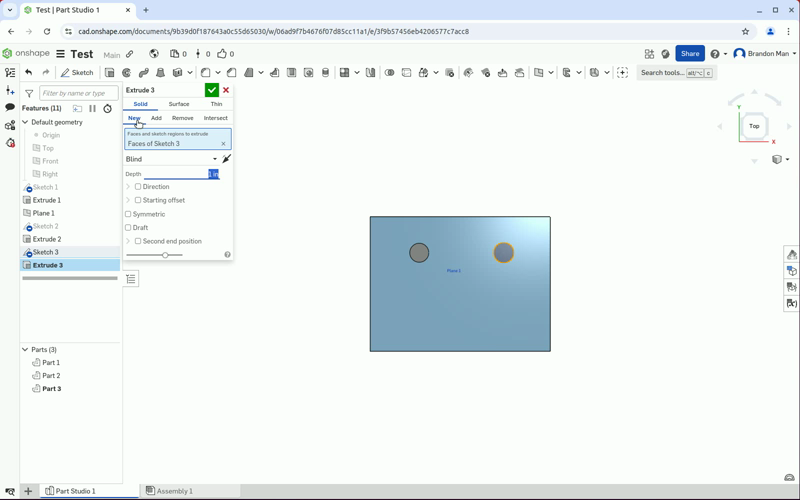
text(3.129)
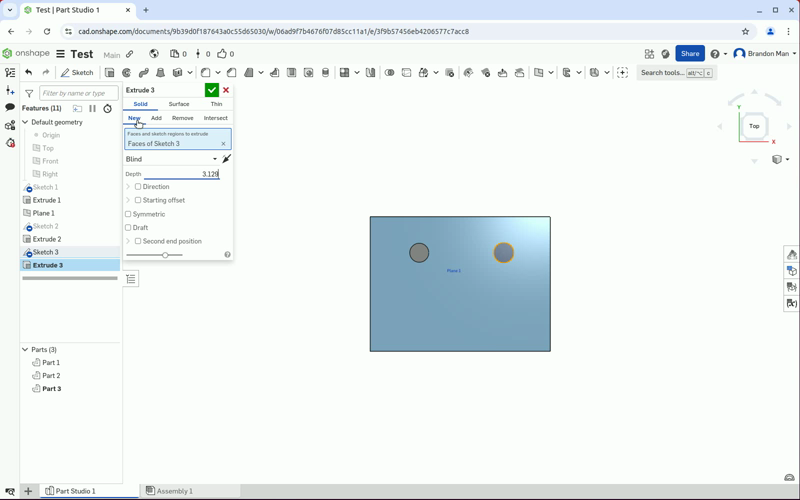
key(enter)
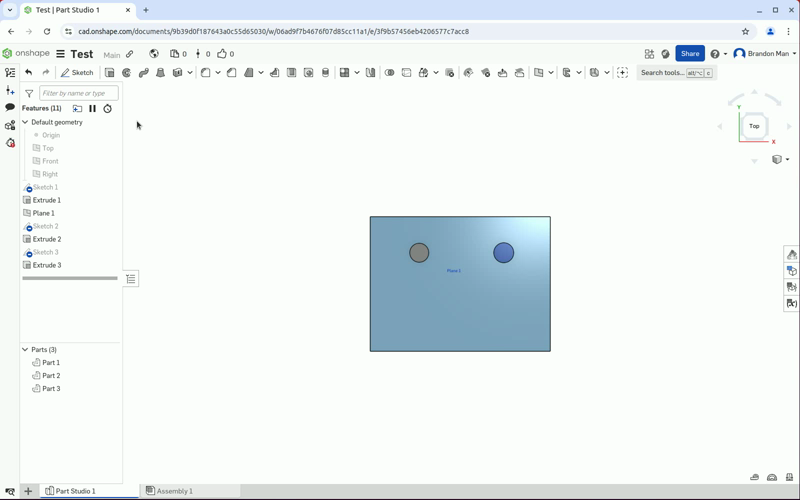
key(shift+h)
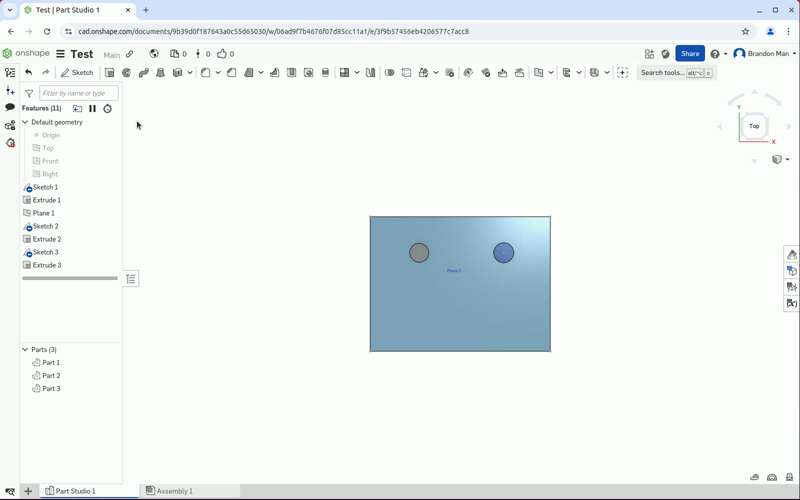
key(shift+h)
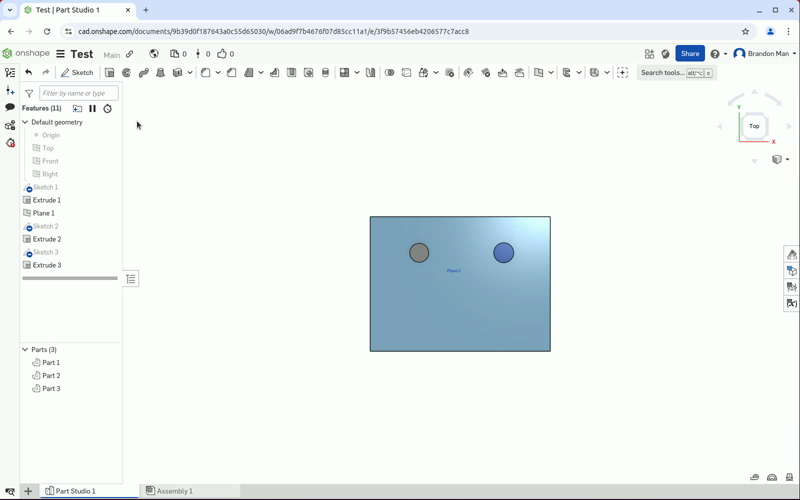
mouse_move(73, 189)
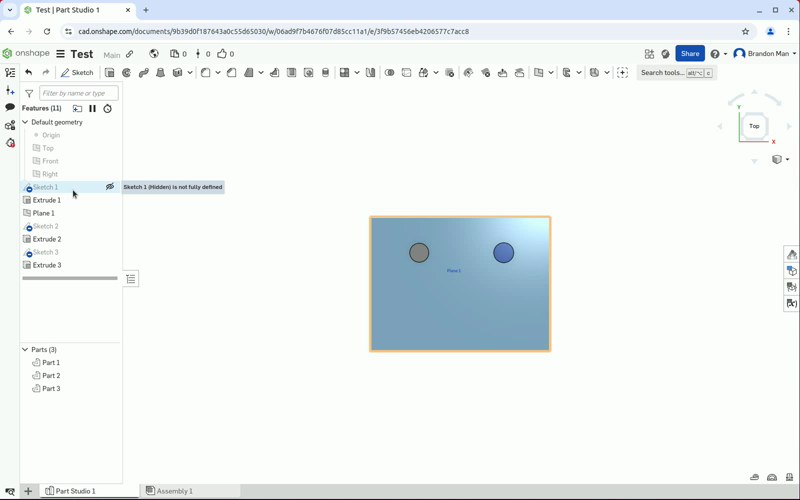
click(73, 189)
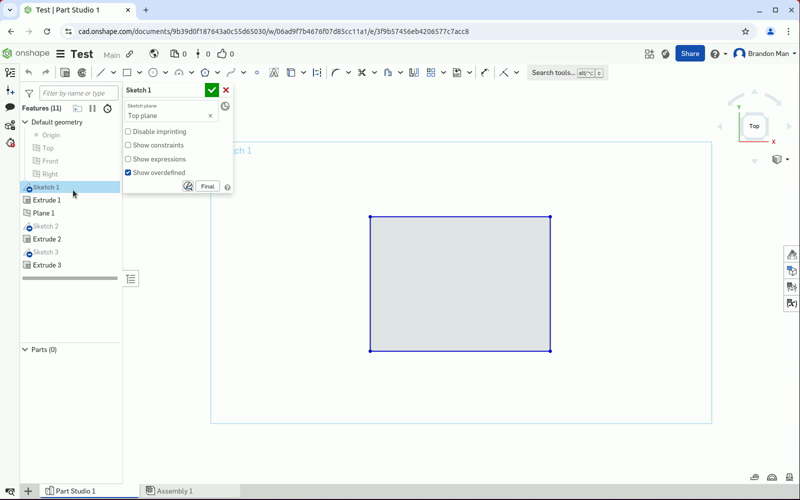
mouse_move(229, 92)
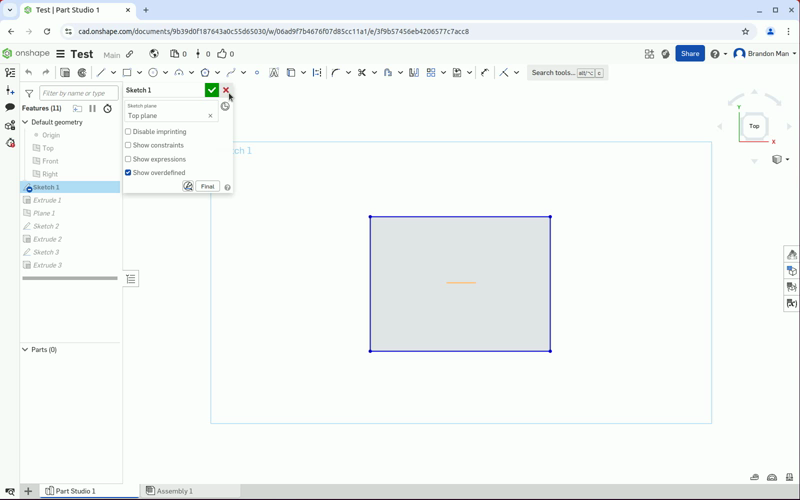
click(229, 92)
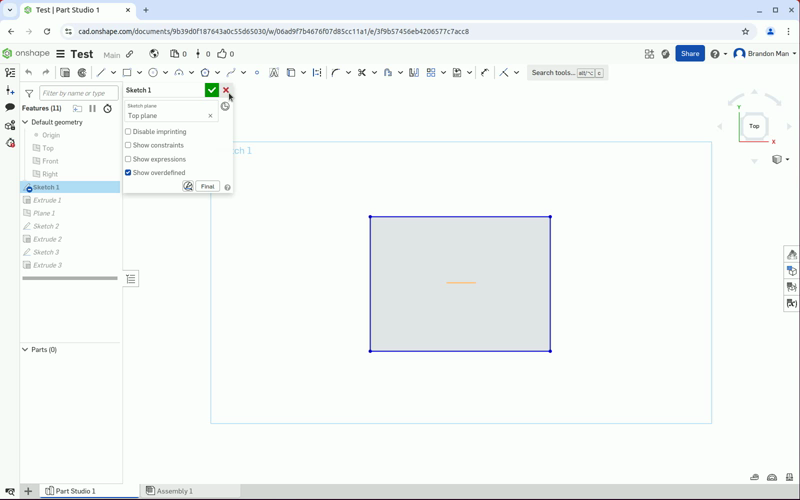
key(shift+s)
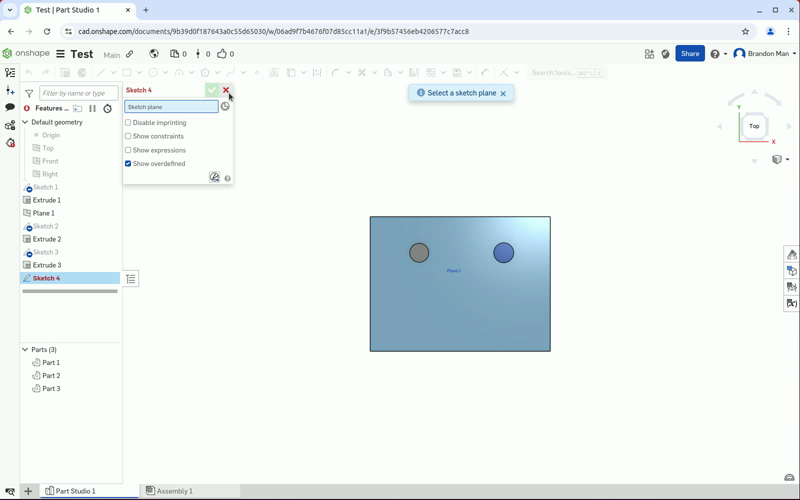
mouse_move(73, 150)
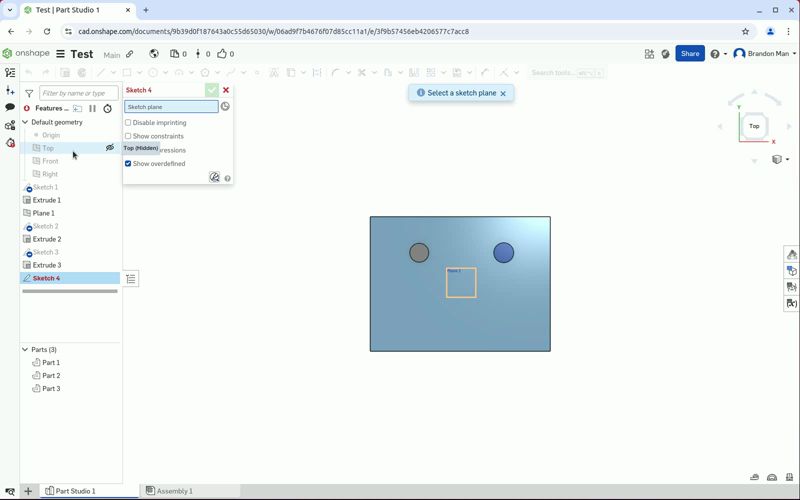
click(73, 150)
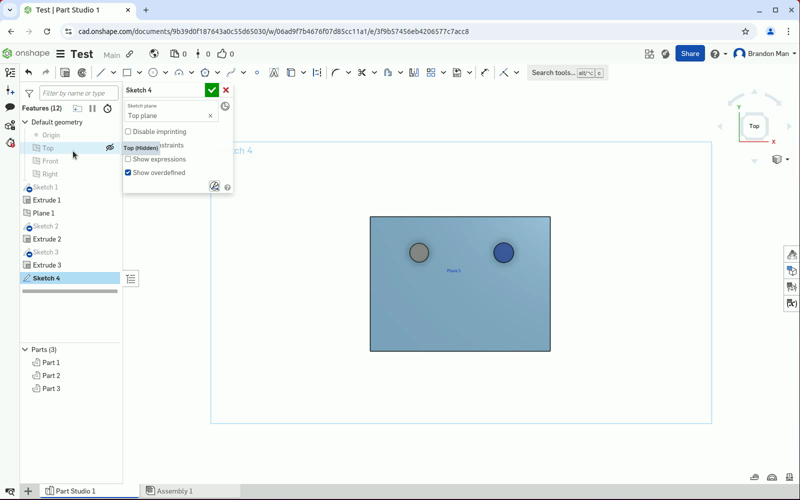
mouse_move(73, 352)
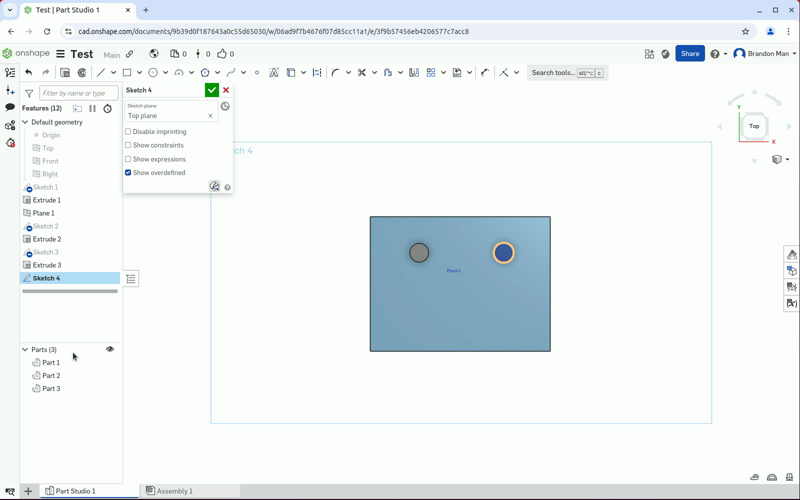
key(y)
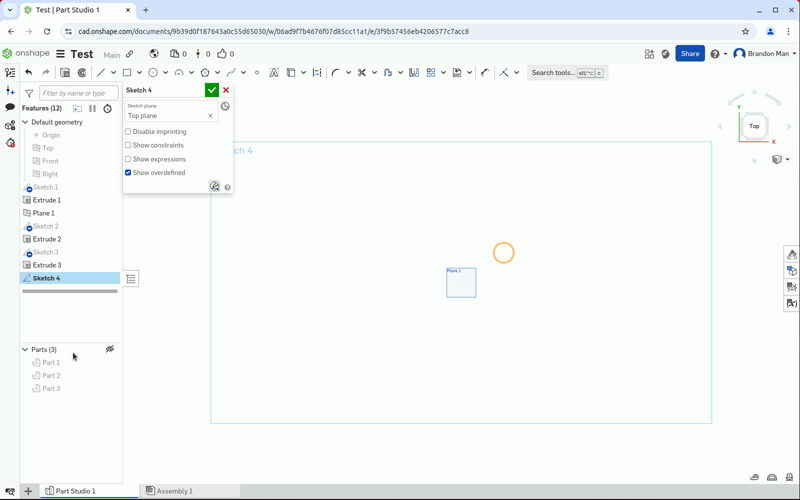
key(l)
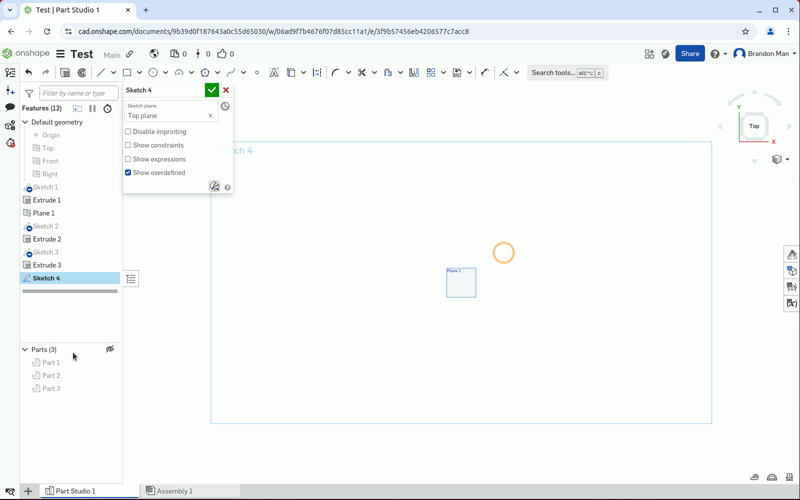
key_down(shift)
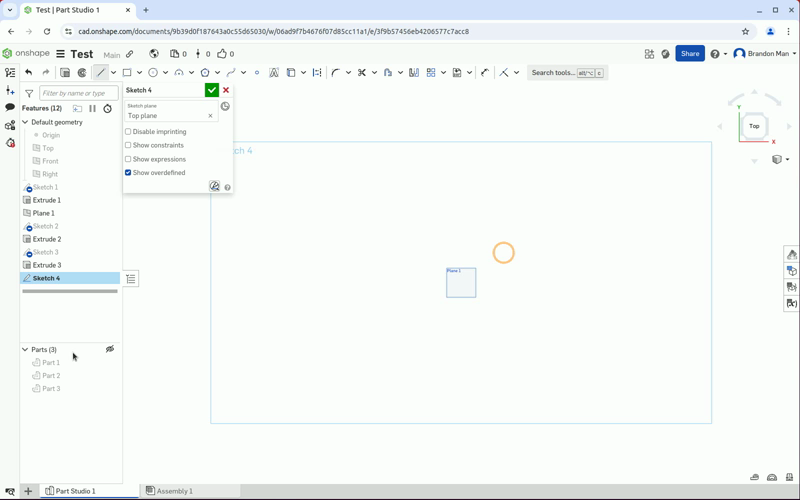
mouse_move(362, 359)
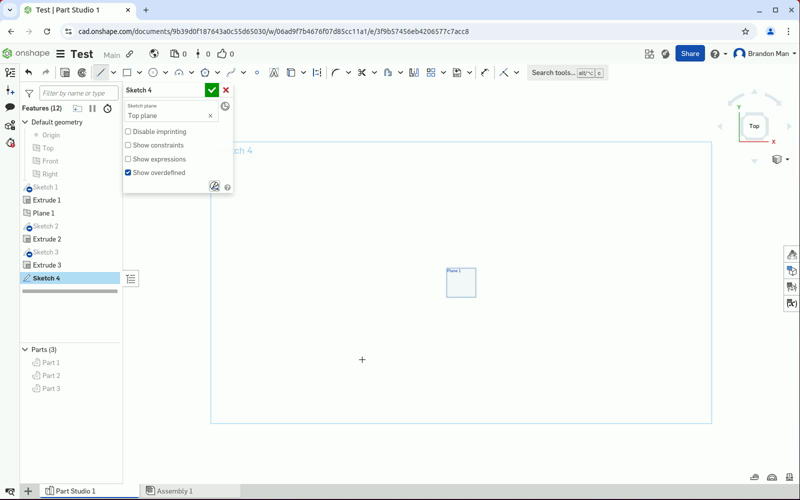
click(362, 359)
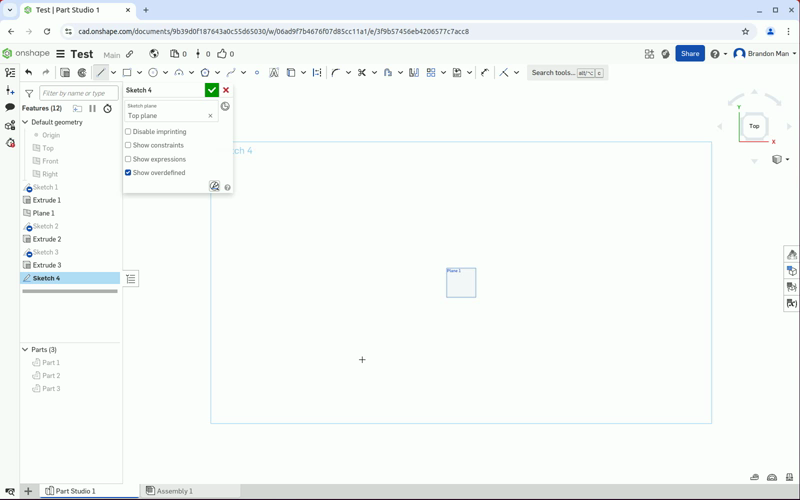
key_up(shift)
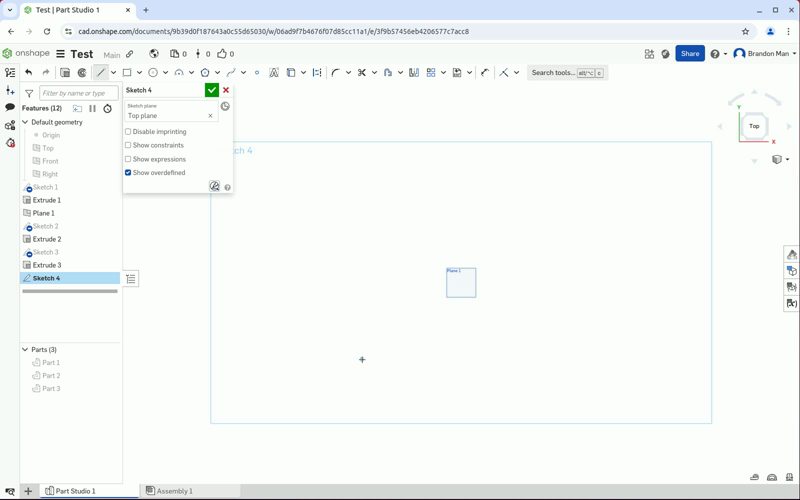
key_down(shift)
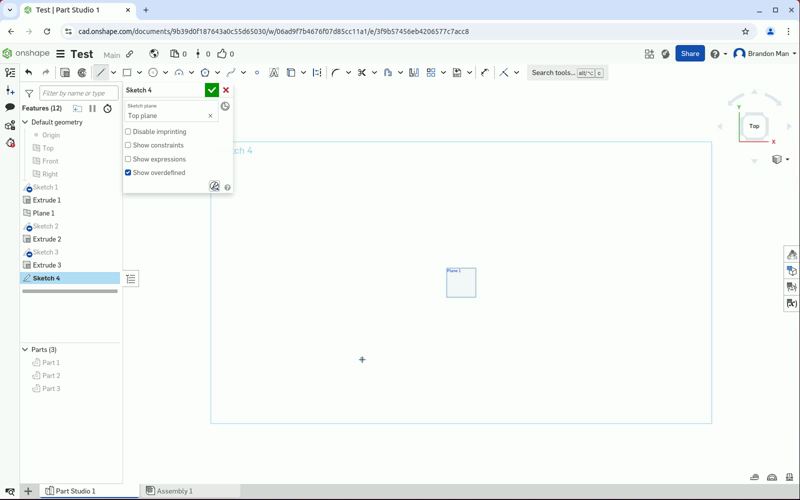
mouse_move(551, 359)
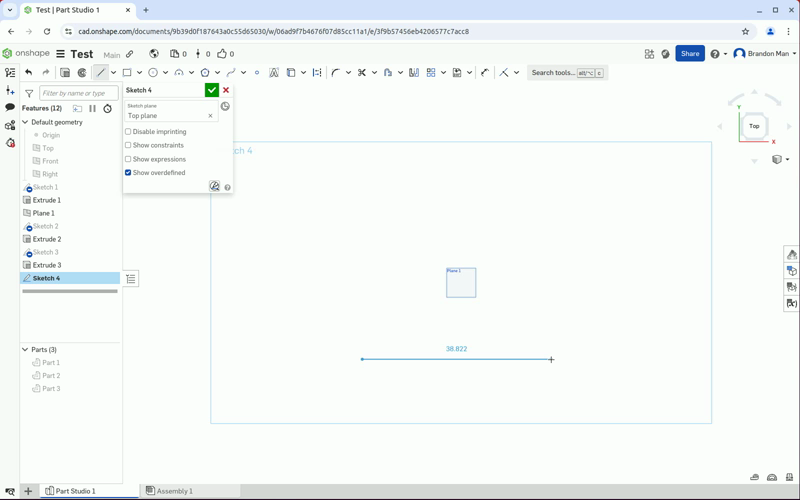
click(551, 359)
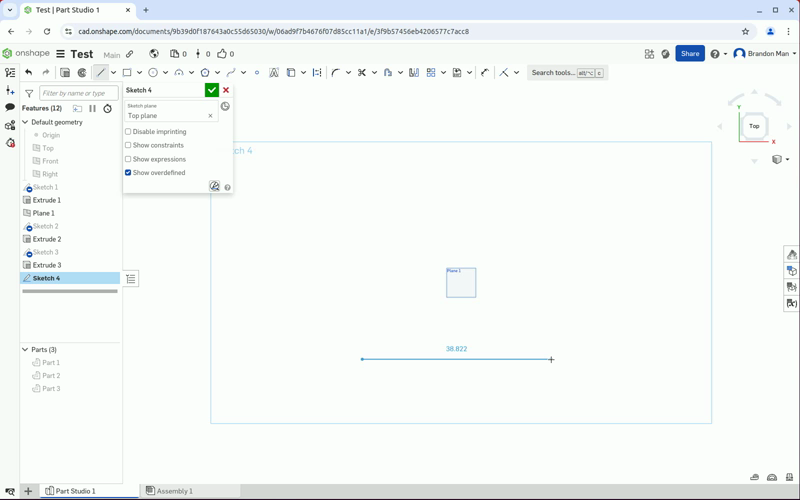
key_up(shift)
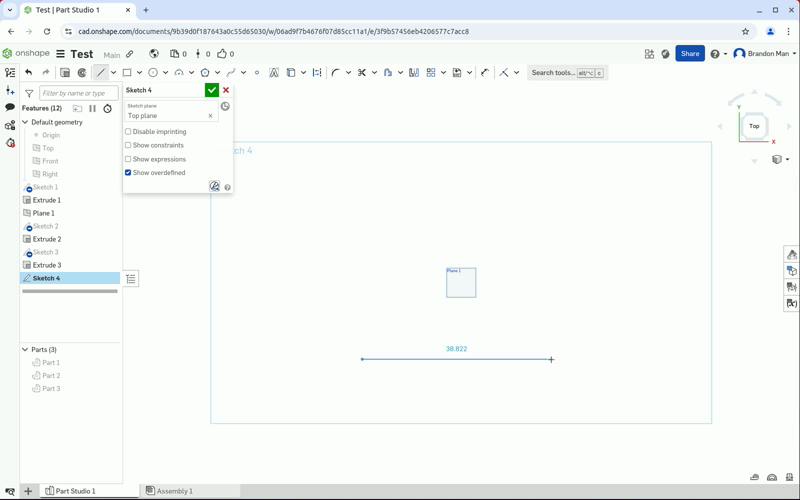
key_down(shift)
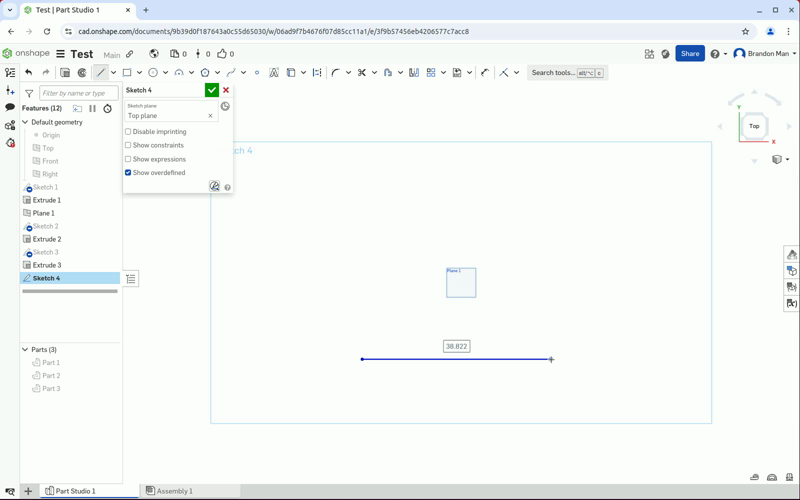
mouse_move(581, 359)
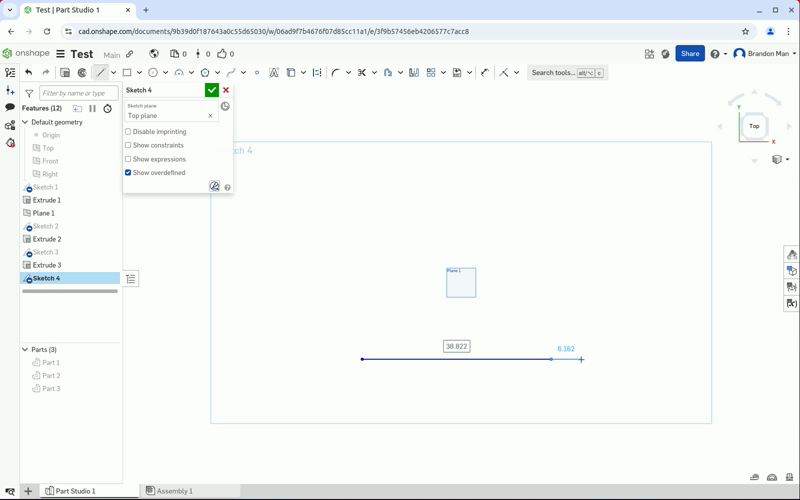
mouse_move(559, 359)
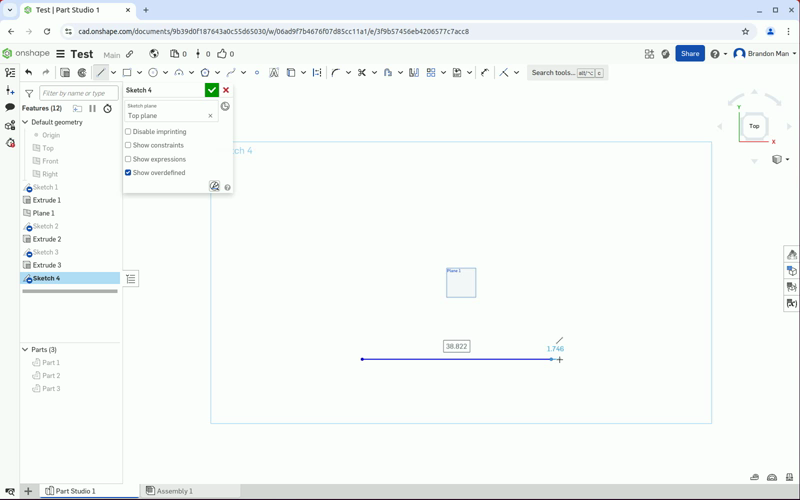
click(559, 359)
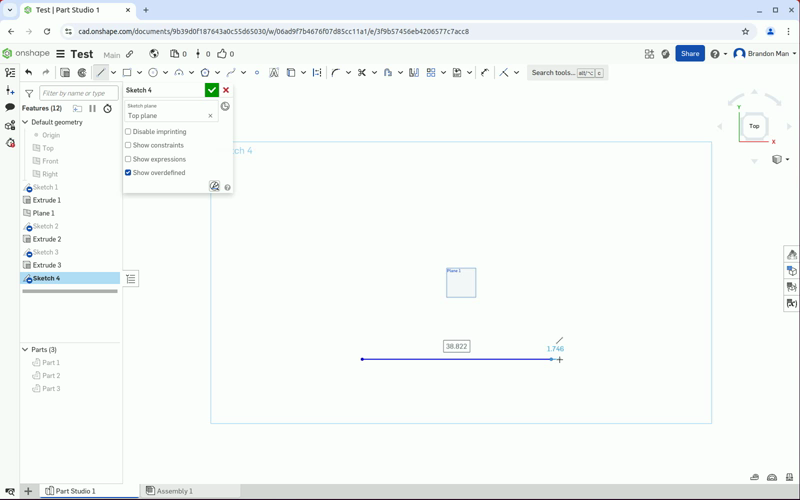
key_up(shift)
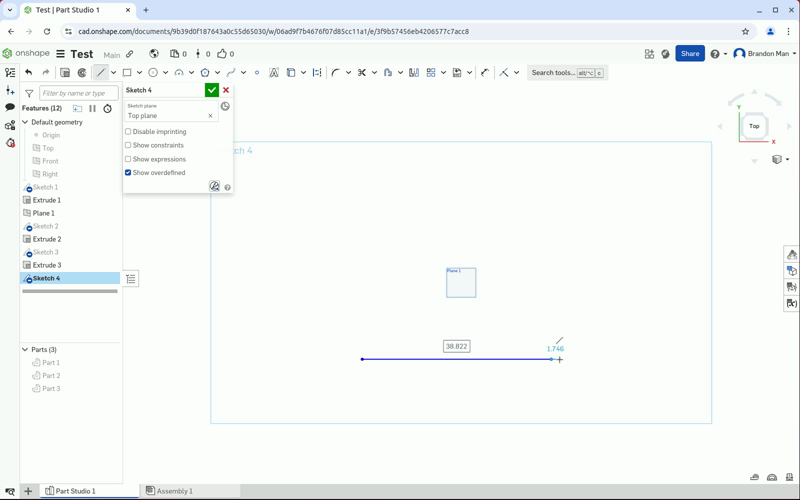
key_down(shift)
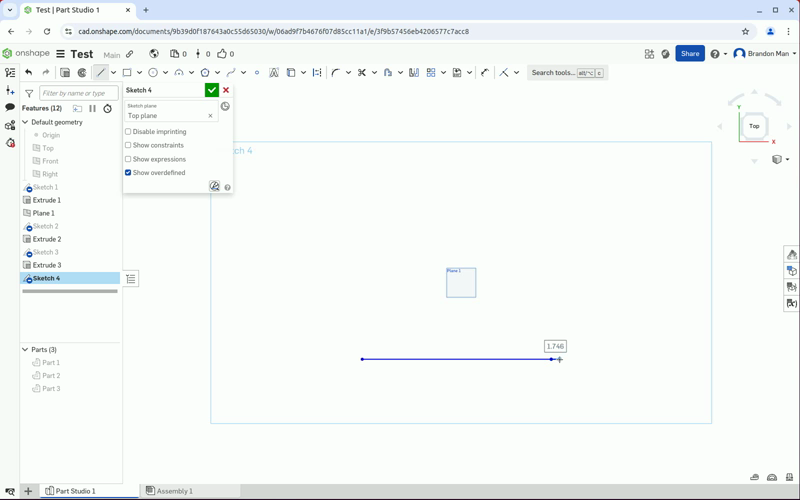
mouse_move(559, 216)
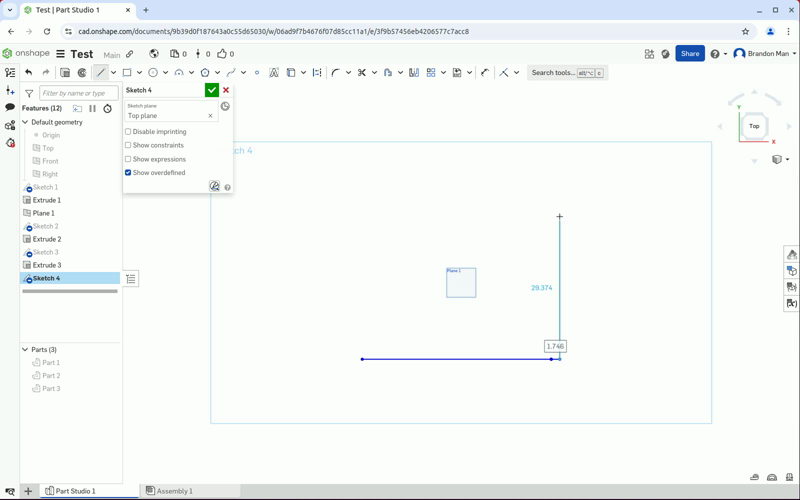
click(559, 216)
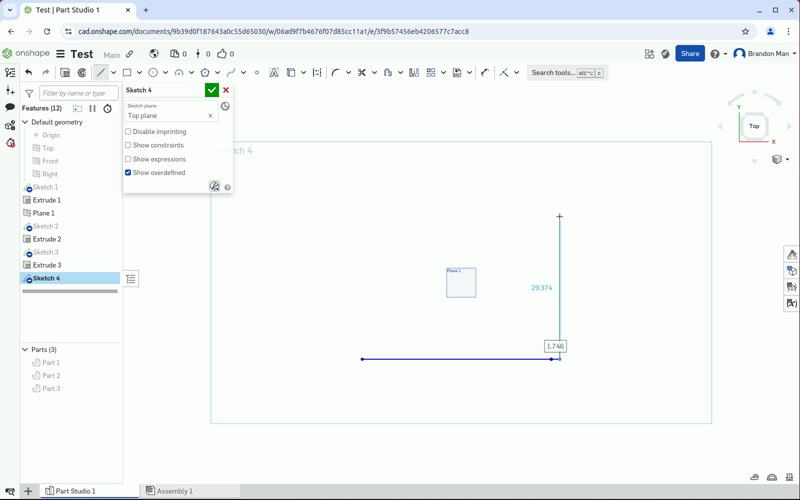
key_up(shift)
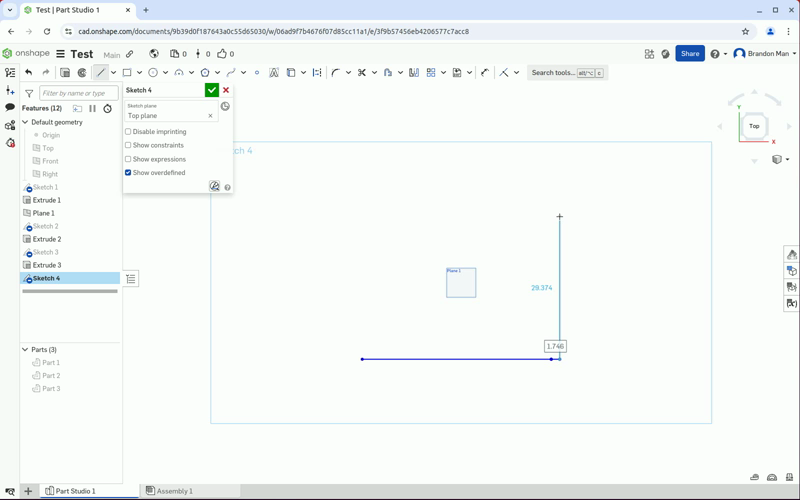
key_down(shift)
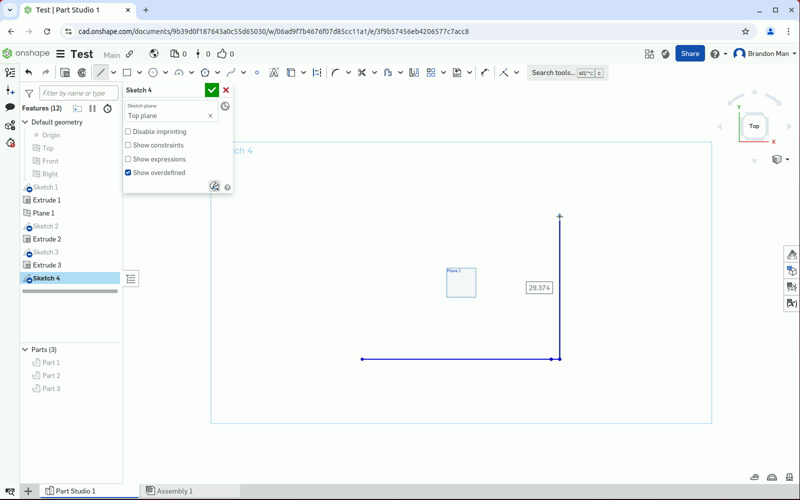
mouse_move(589, 216)
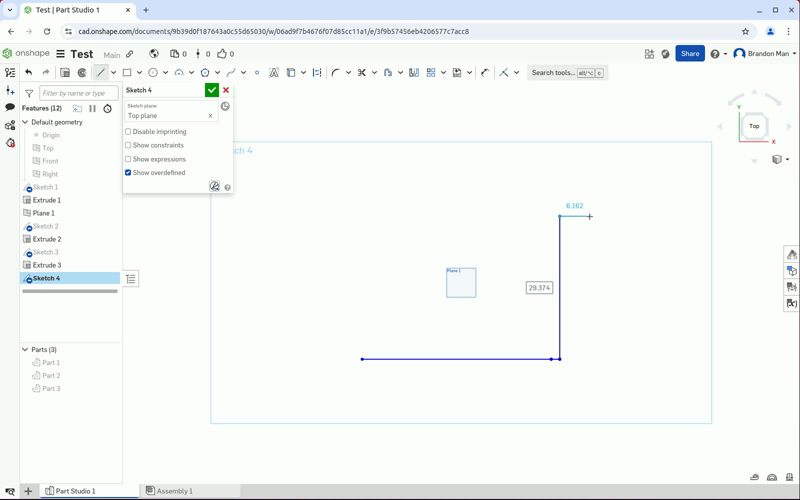
mouse_move(551, 216)
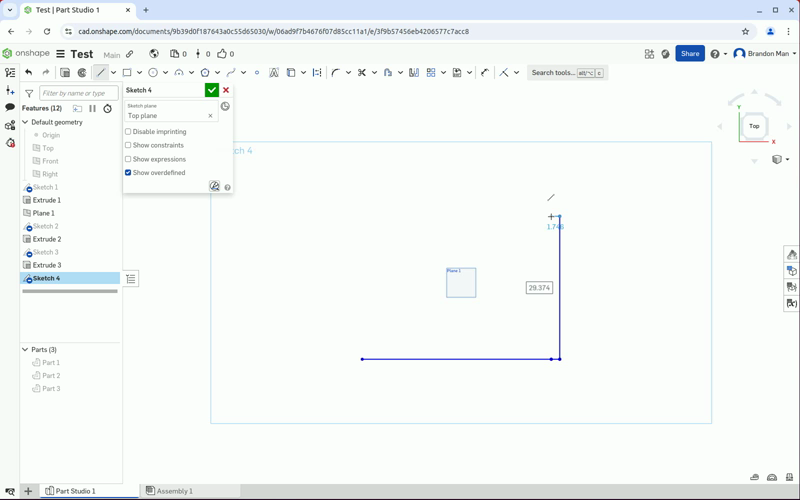
click(551, 216)
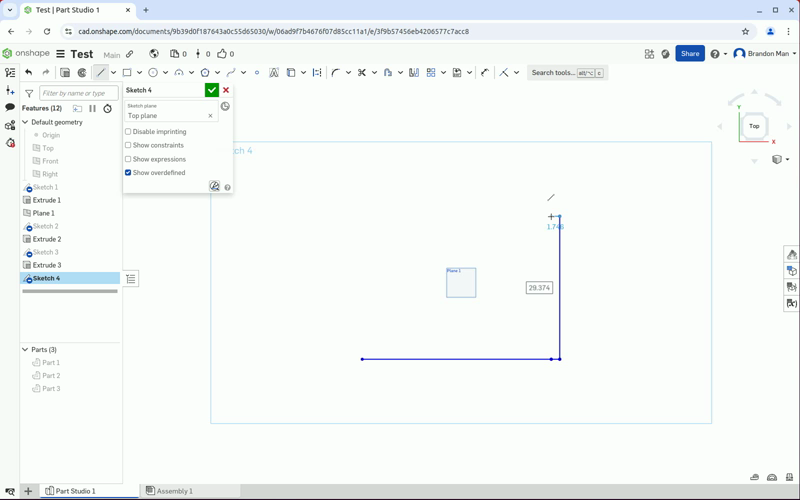
key_up(shift)
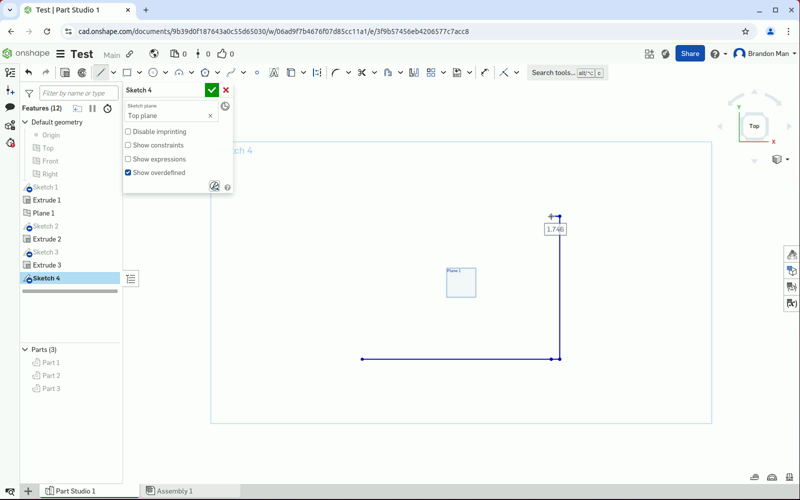
key_down(shift)
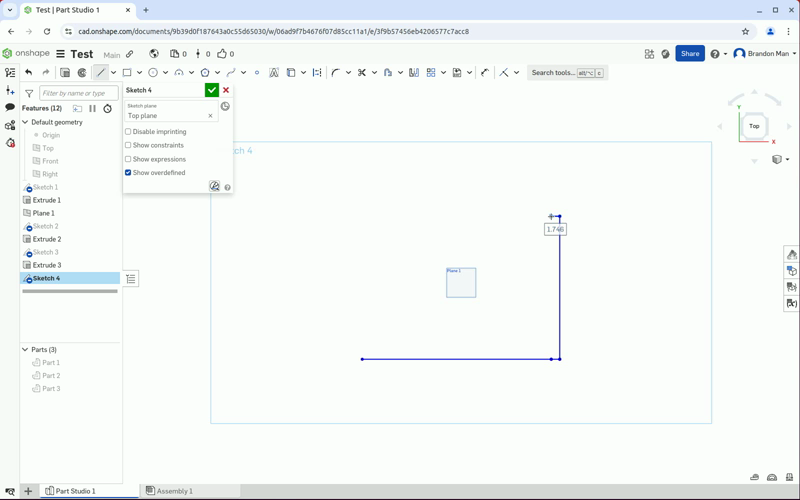
mouse_move(551, 350)
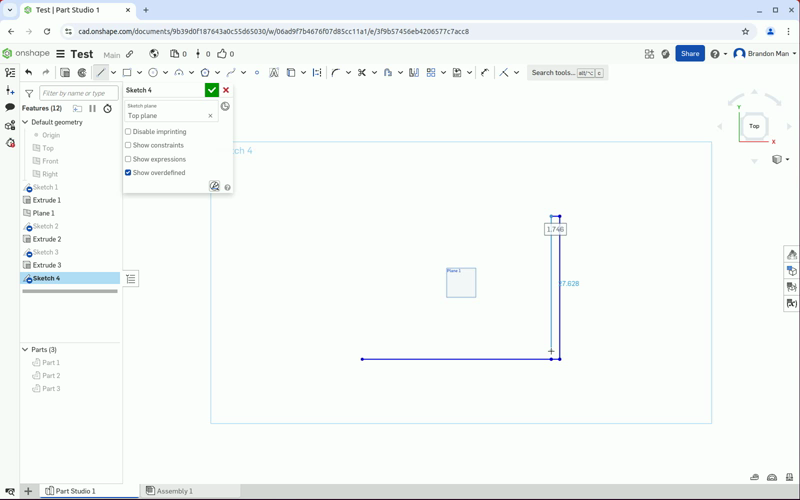
click(551, 350)
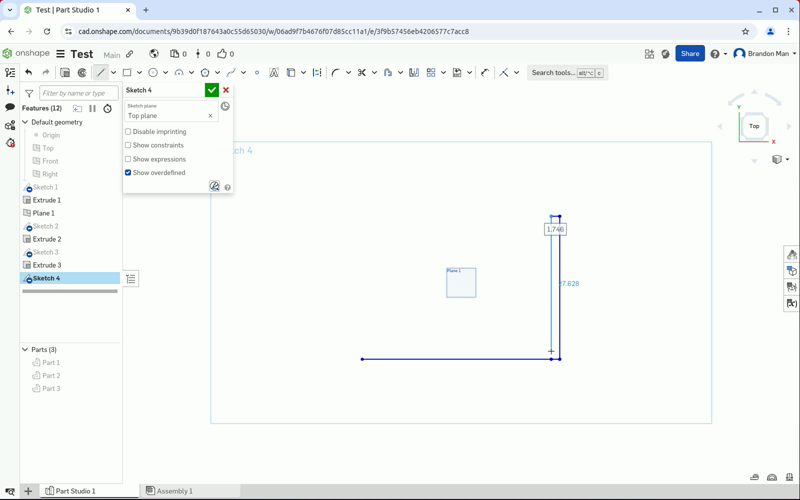
key_up(shift)
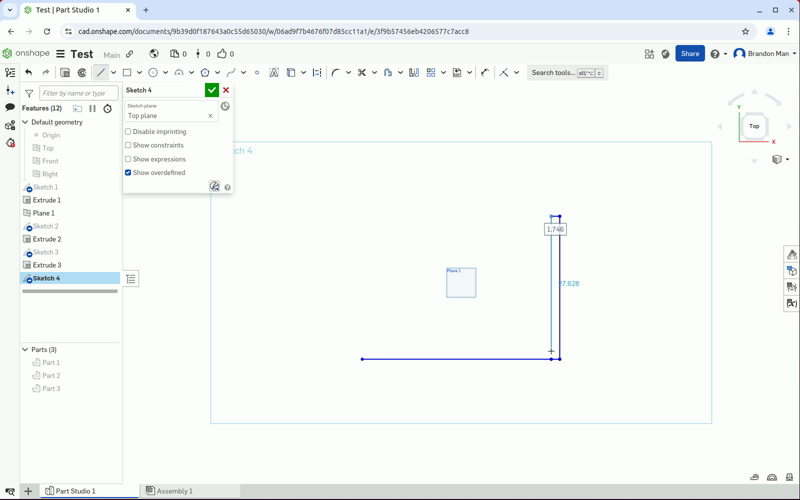
key_down(shift)
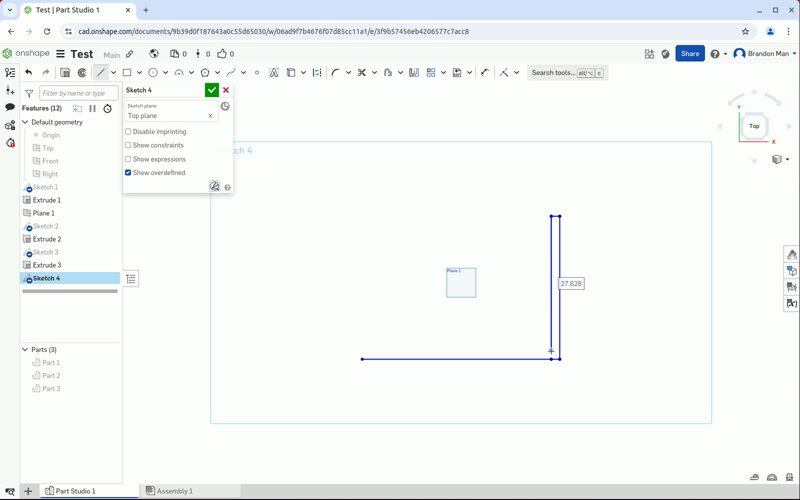
mouse_move(370, 350)
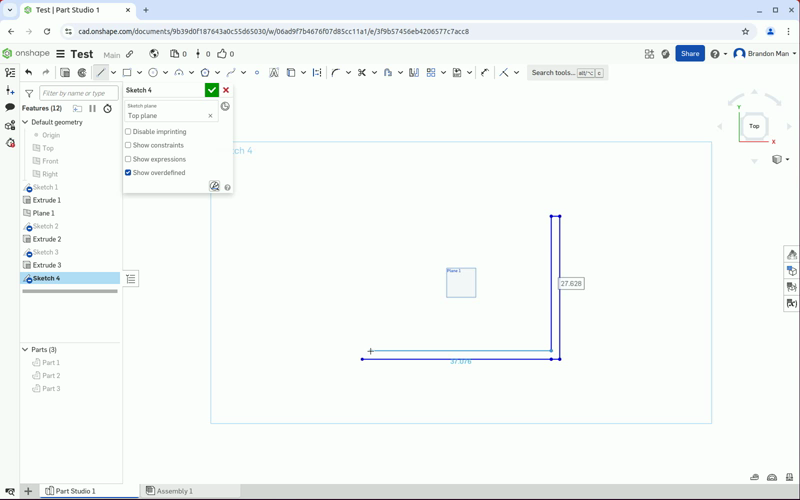
click(370, 350)
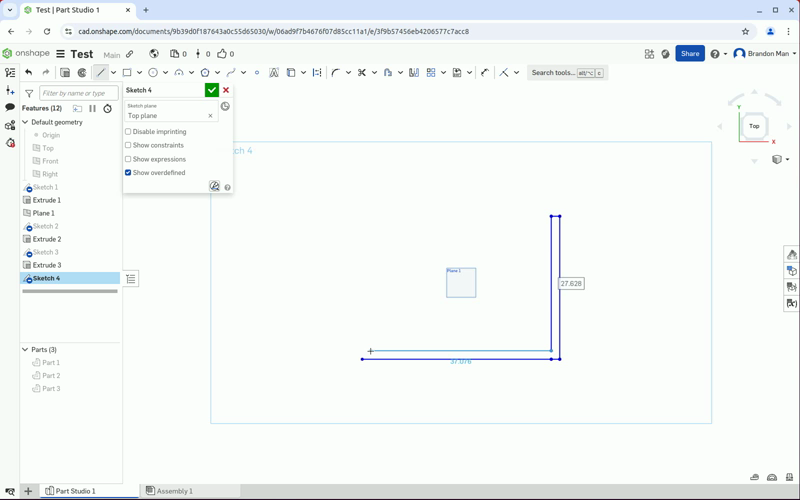
key_up(shift)
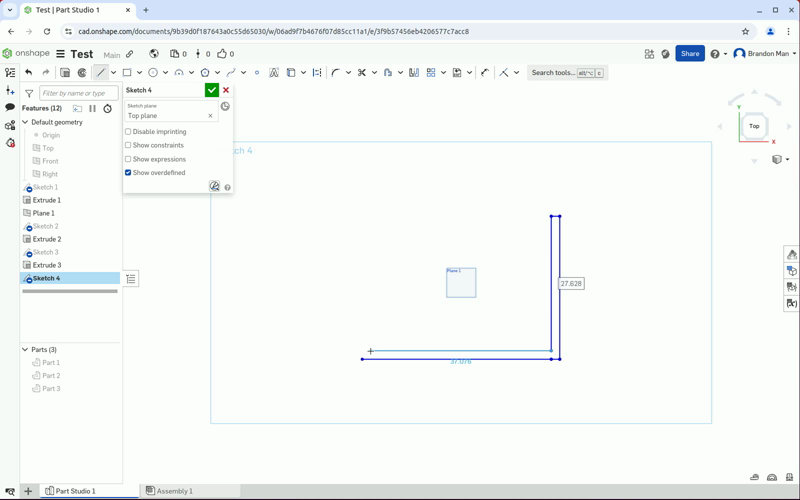
key_down(shift)
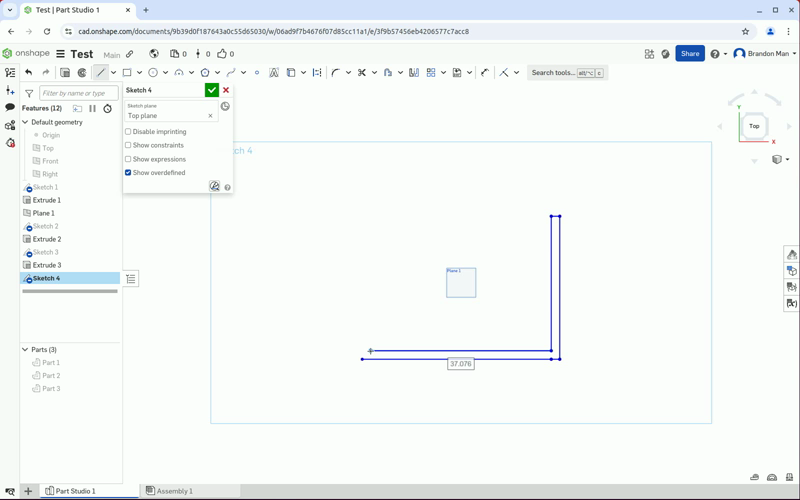
mouse_move(370, 216)
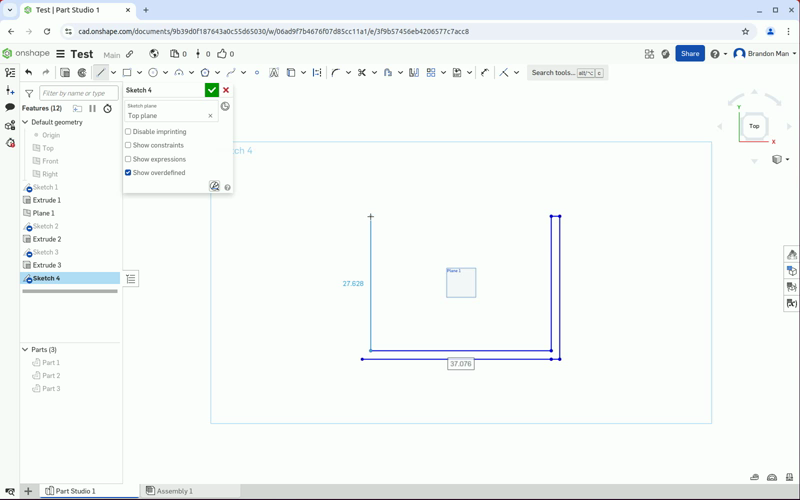
click(370, 216)
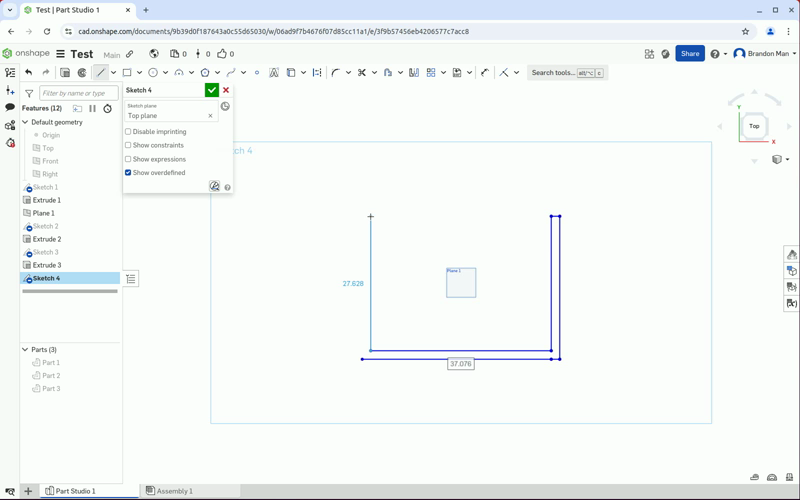
key_up(shift)
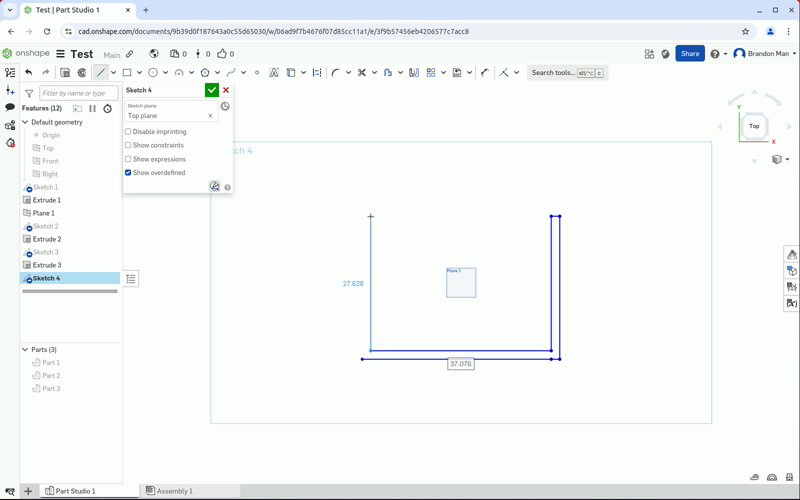
key_down(shift)
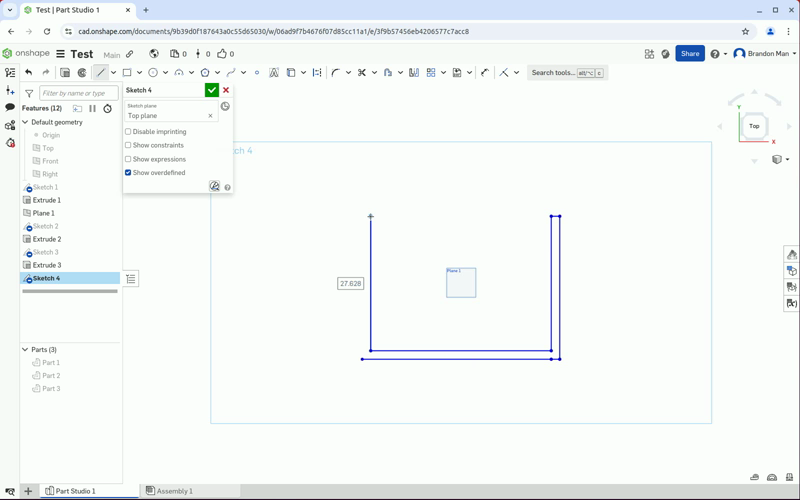
mouse_move(400, 216)
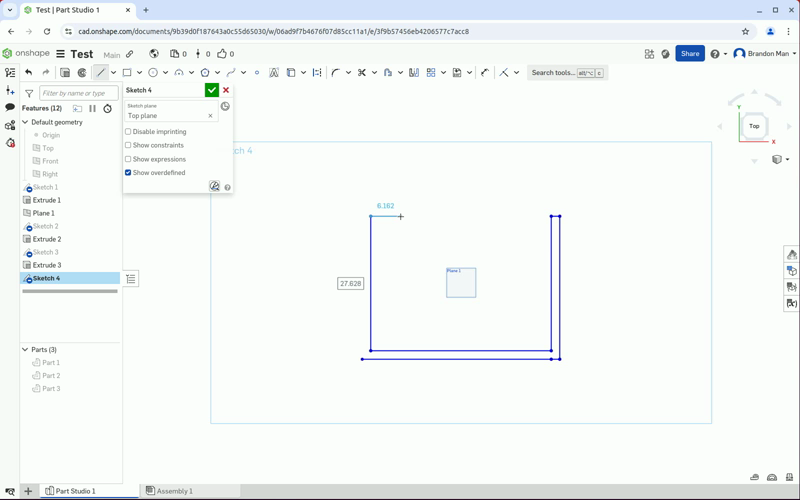
mouse_move(362, 216)
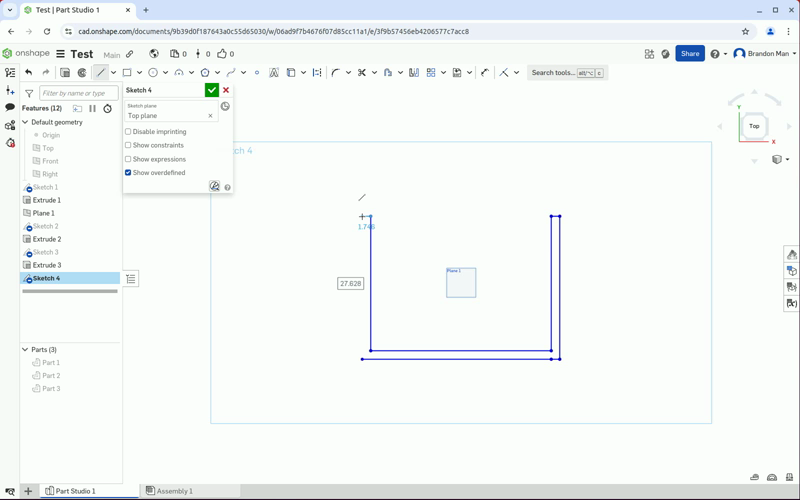
click(362, 216)
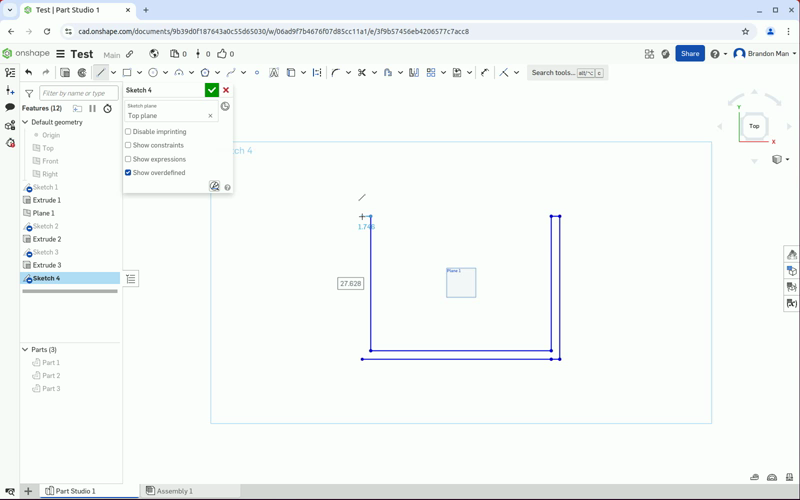
key_up(shift)
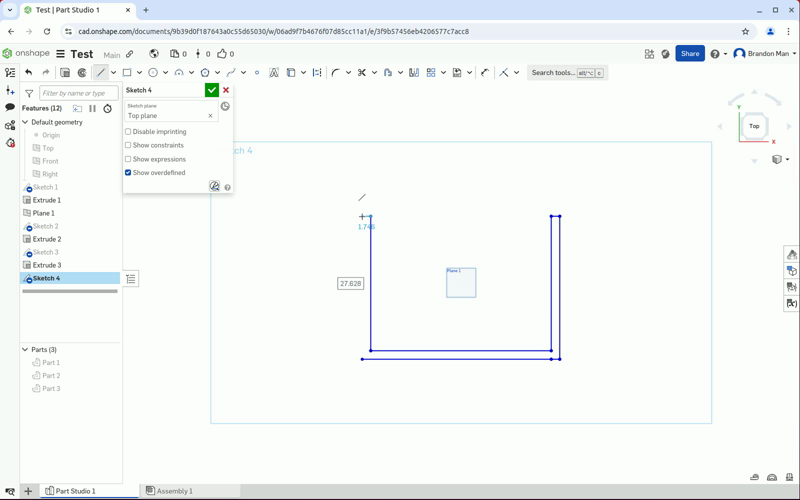
key_down(shift)
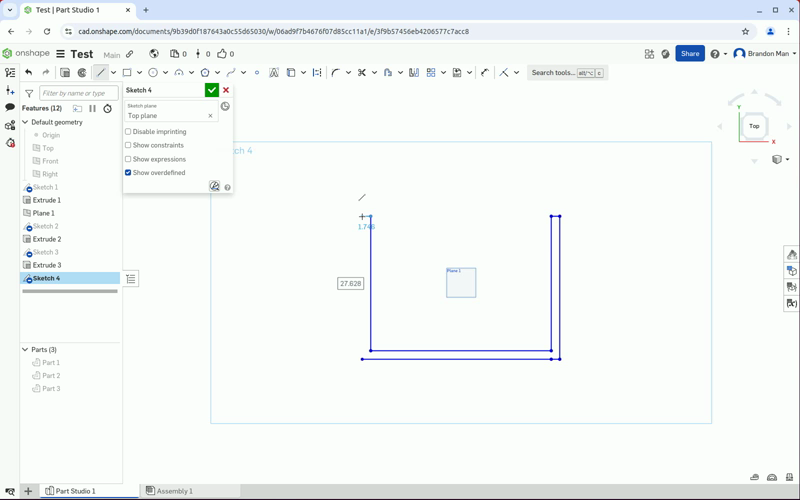
mouse_move(362, 350)
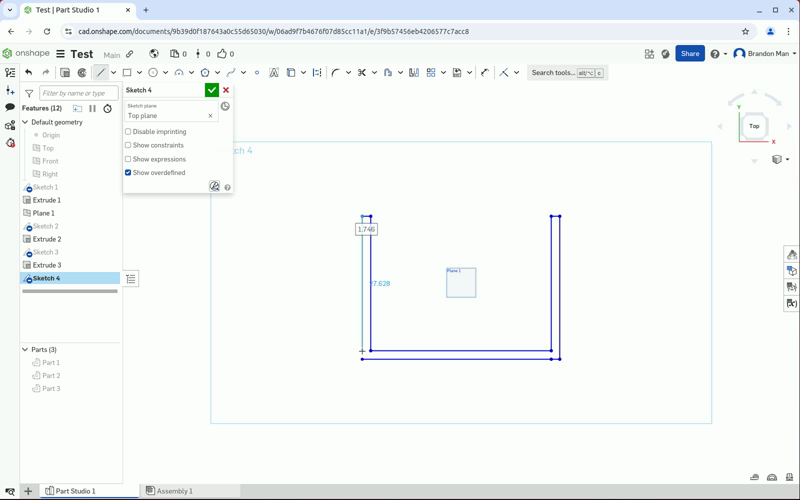
click(362, 350)
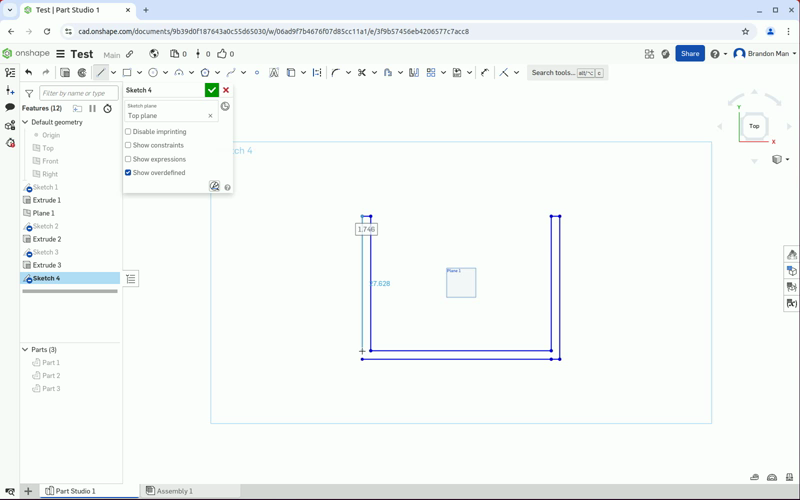
key_up(shift)
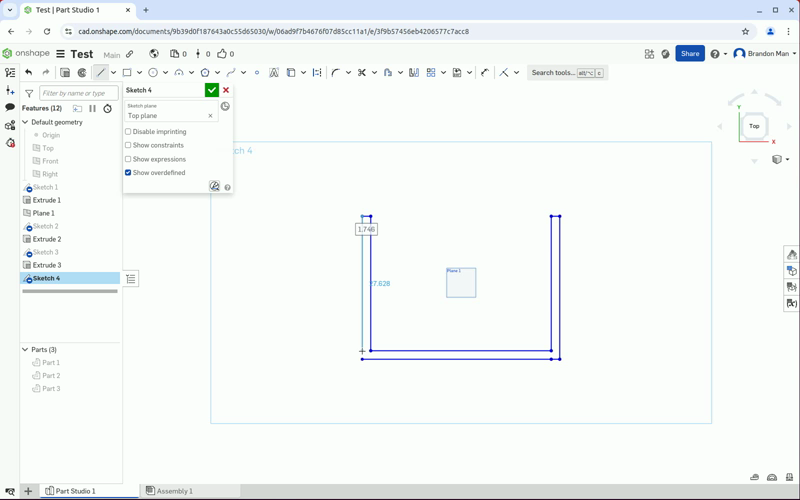
mouse_move(392, 350)
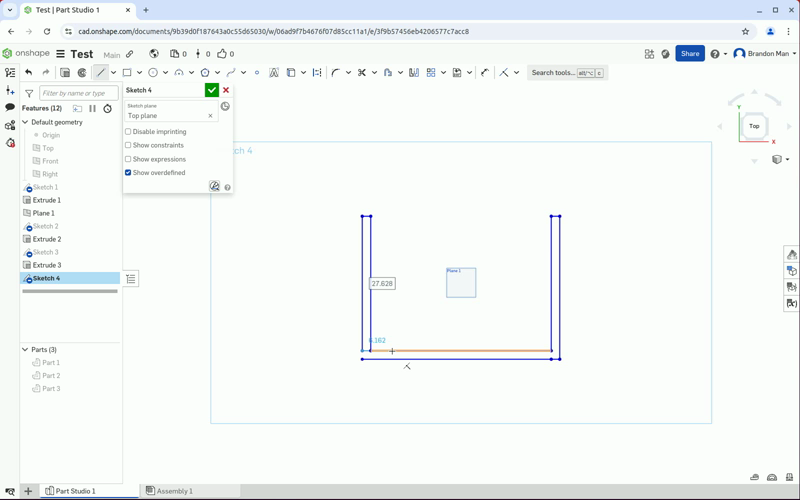
key_down(shift)
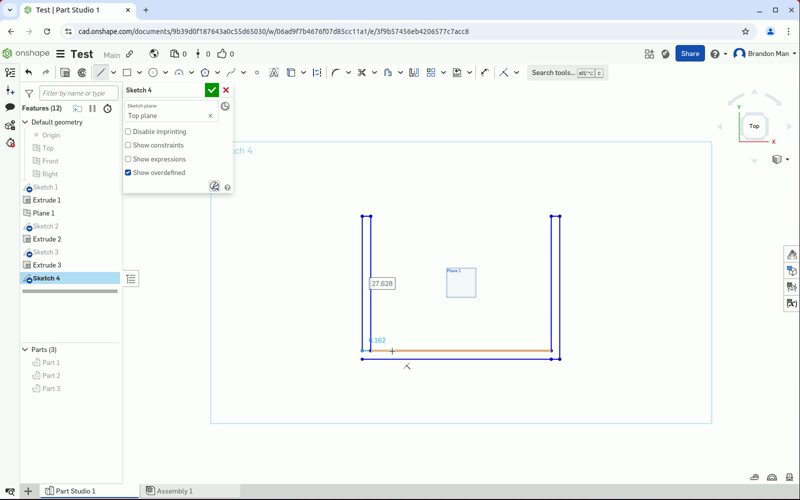
mouse_move(362, 359)
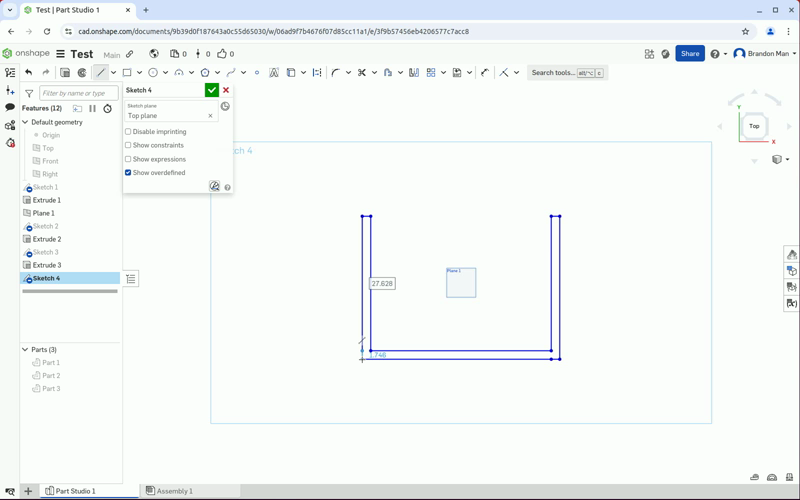
key_up(shift)
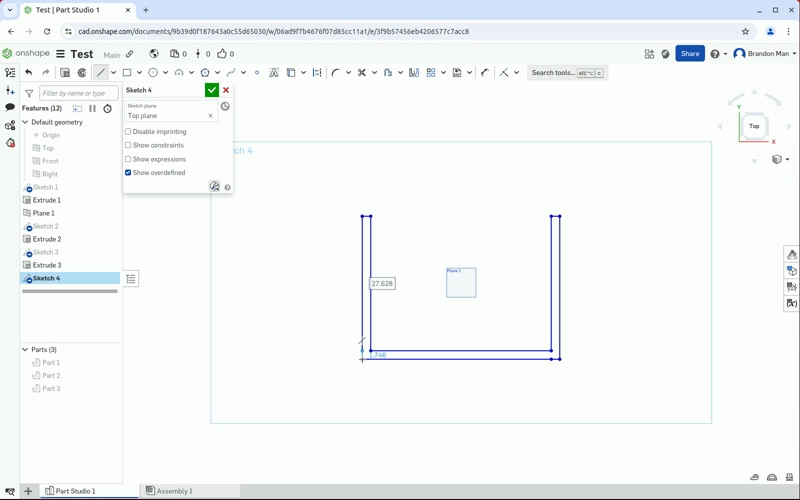
click(362, 359)
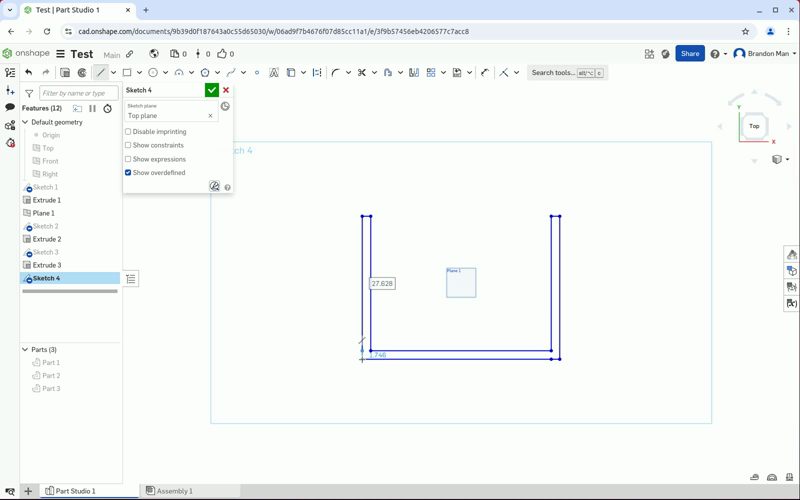
key(esc)
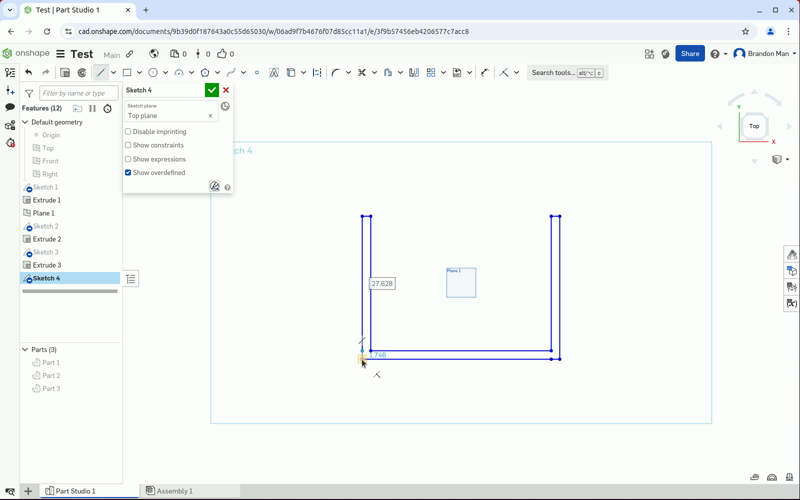
mouse_move(453, 355)
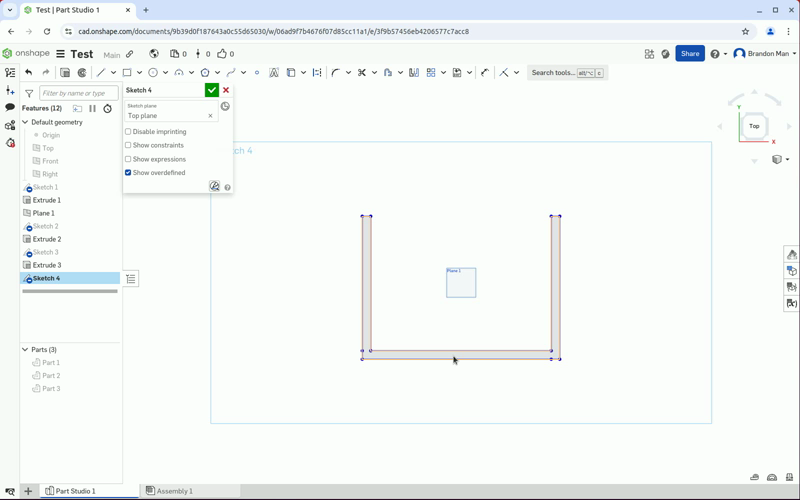
click(453, 355)
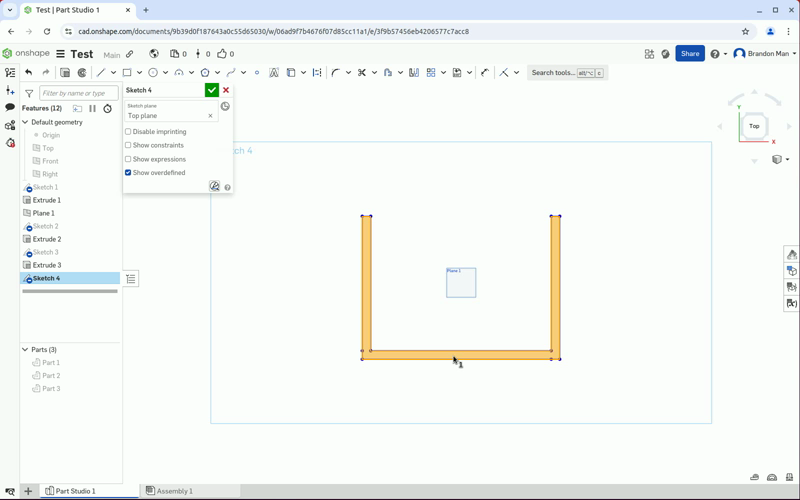
mouse_move(73, 352)
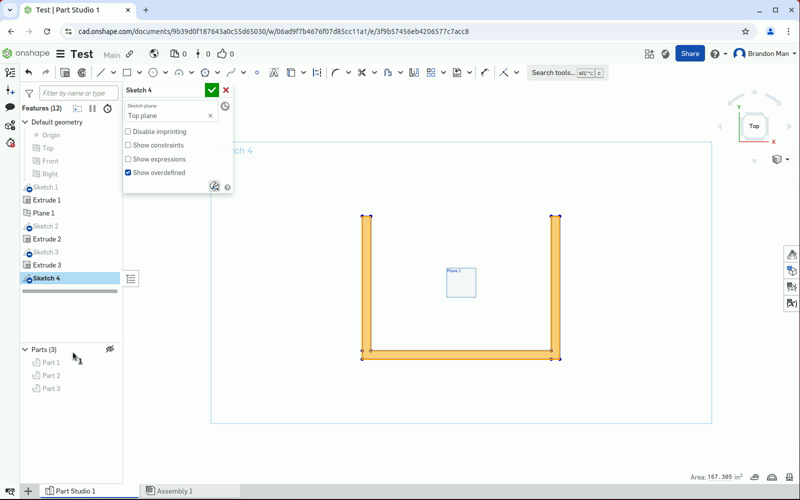
key(shift+y)
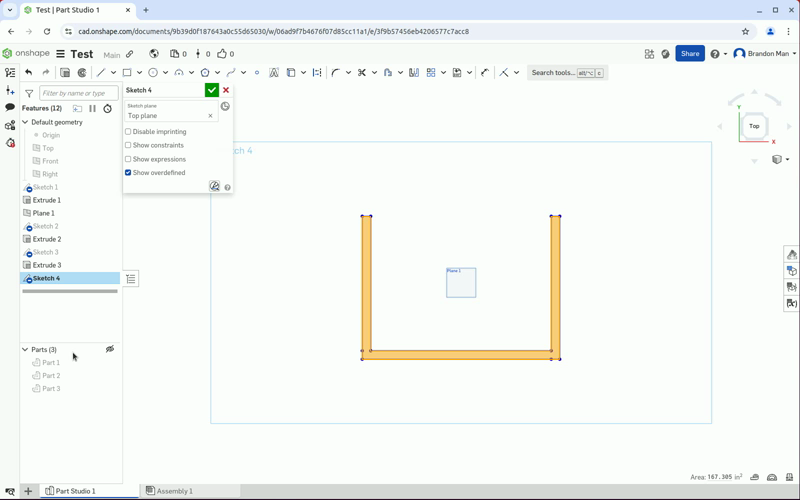
key(shift+e)
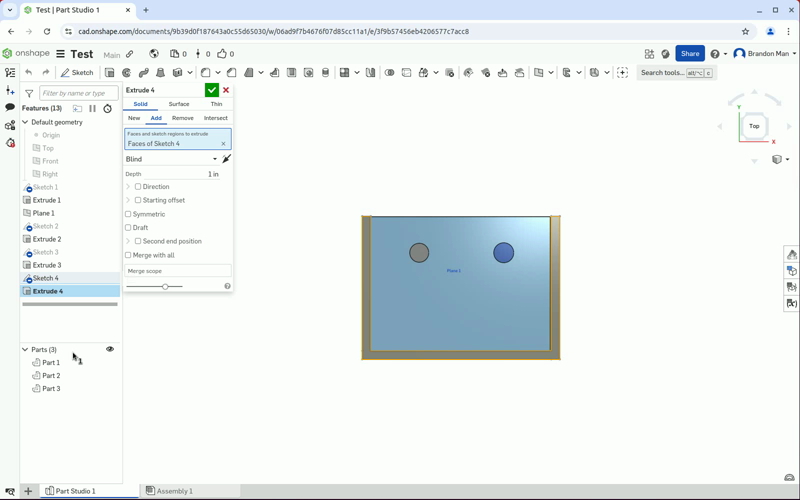
mouse_move(143, 106)
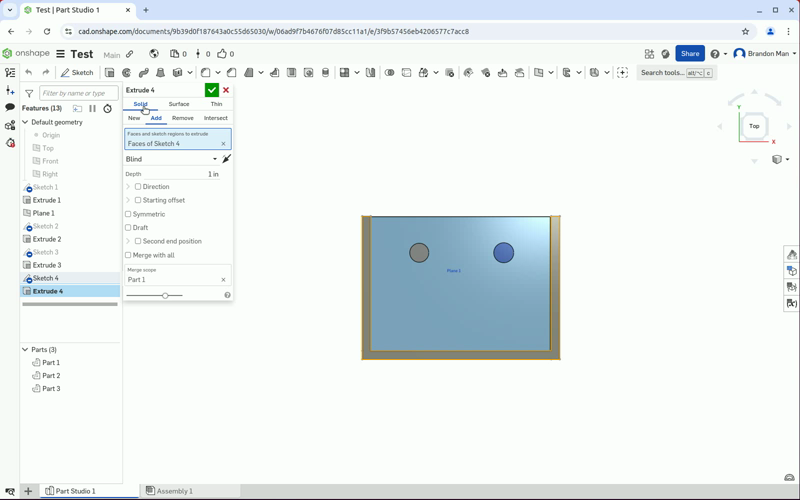
click(143, 106)
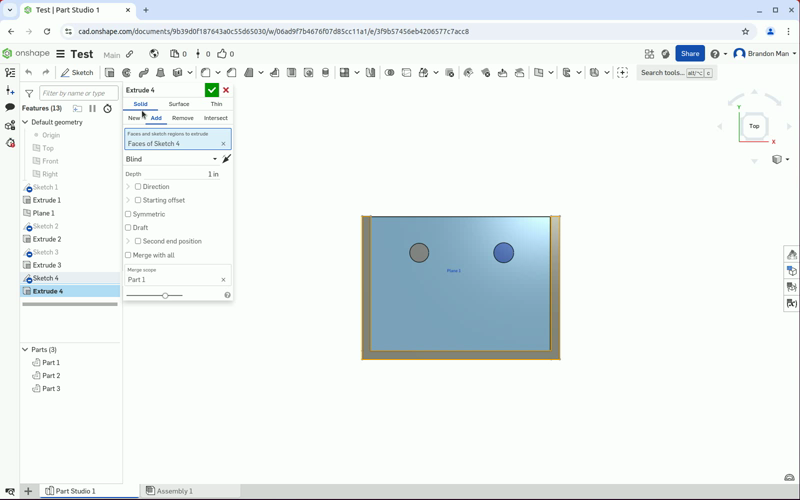
mouse_move(137, 120)
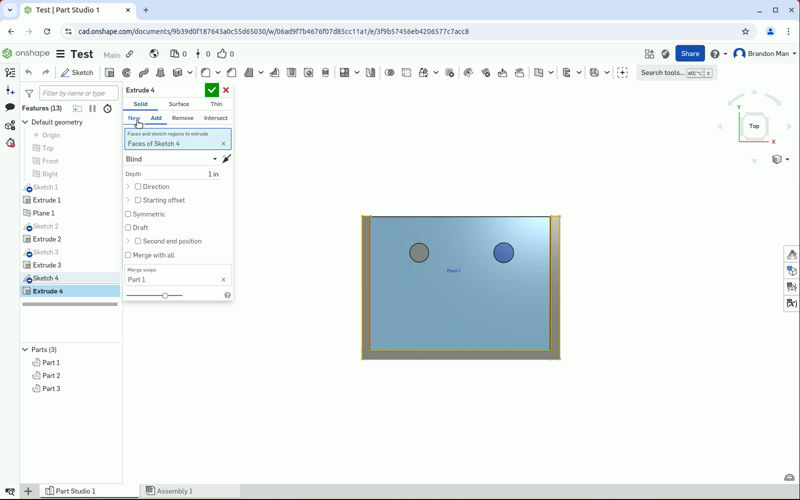
click(137, 120)
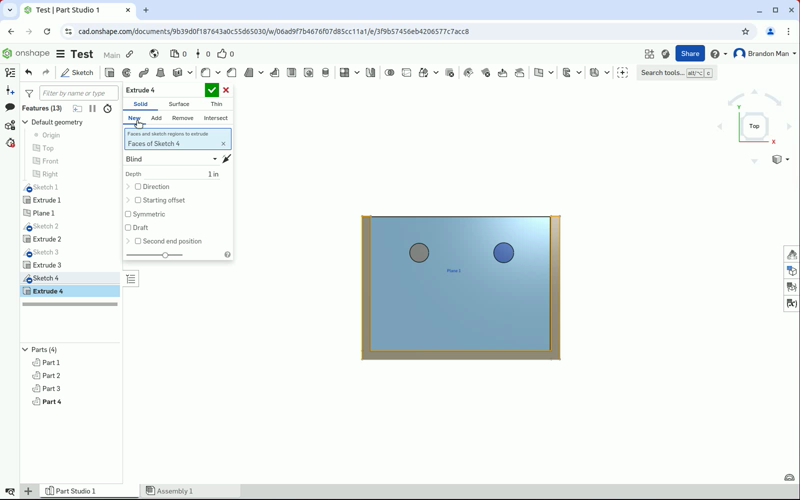
key(tab, 4)
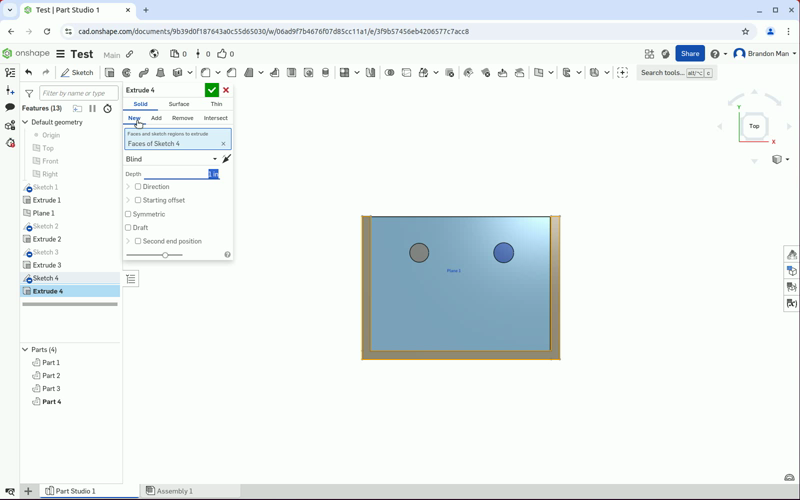
text(23.108)
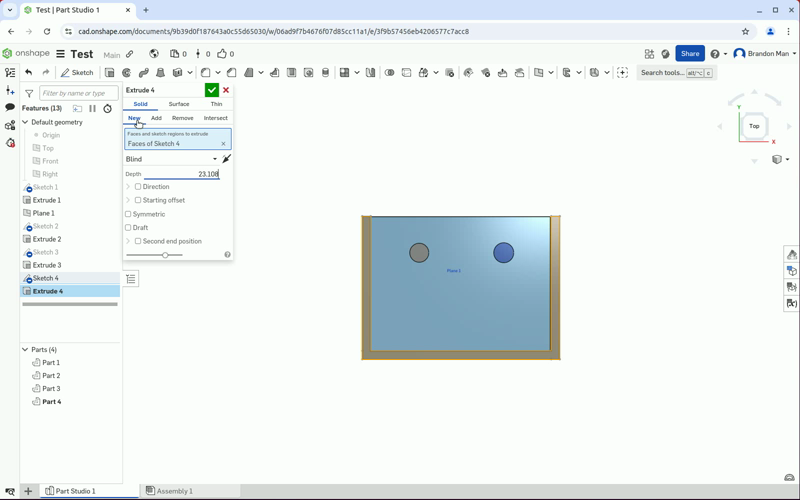
key(enter)
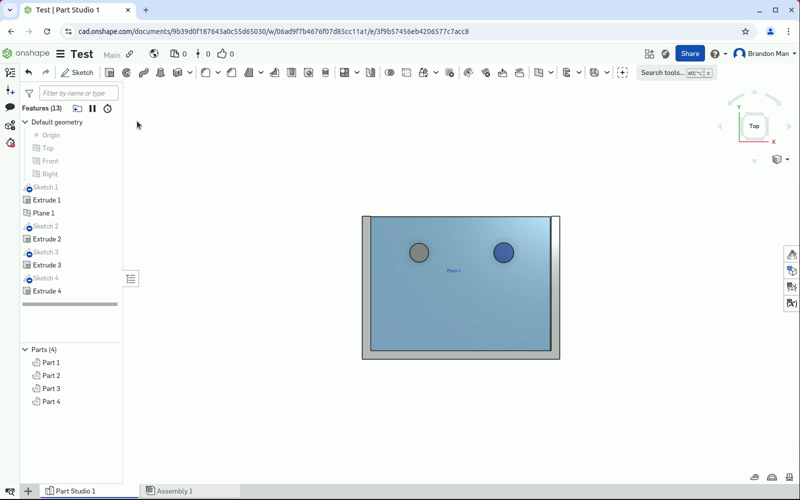
key(shift+h)
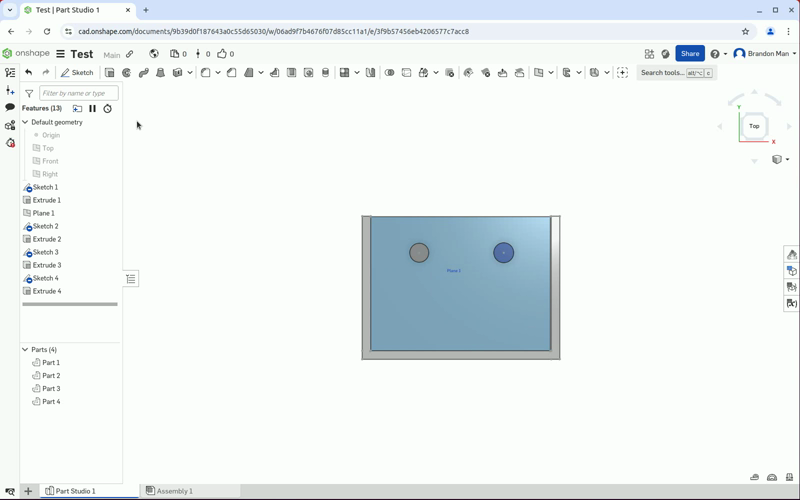
key(shift+h)
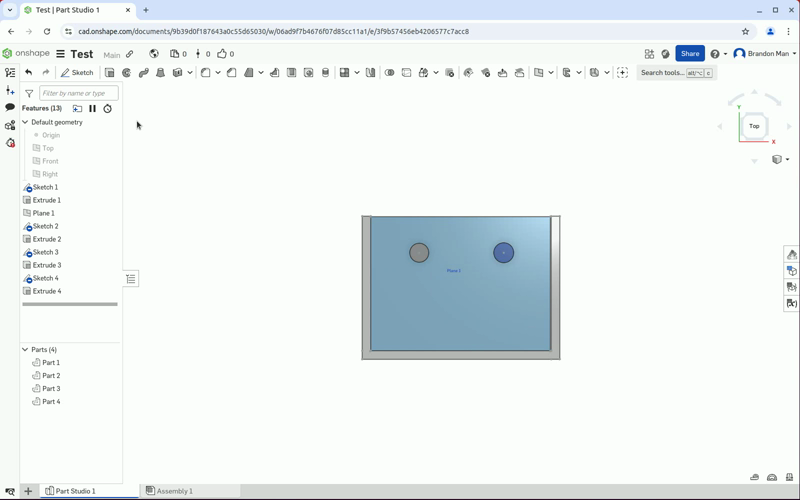
key(shift+7)
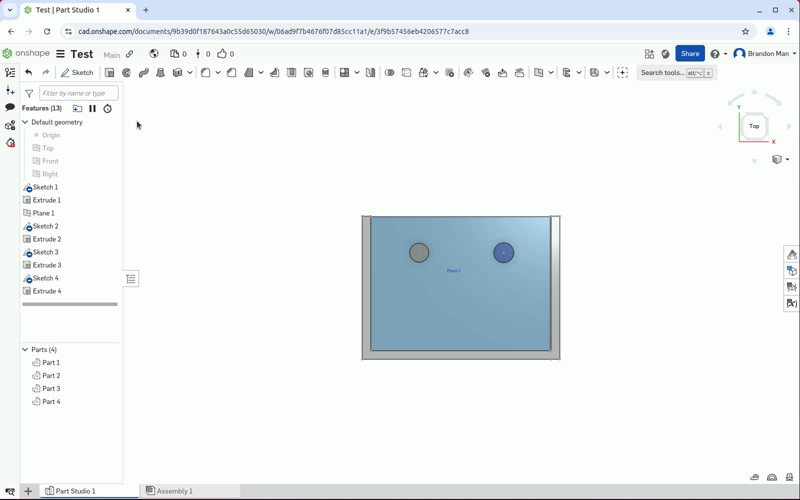
key(up, 3)
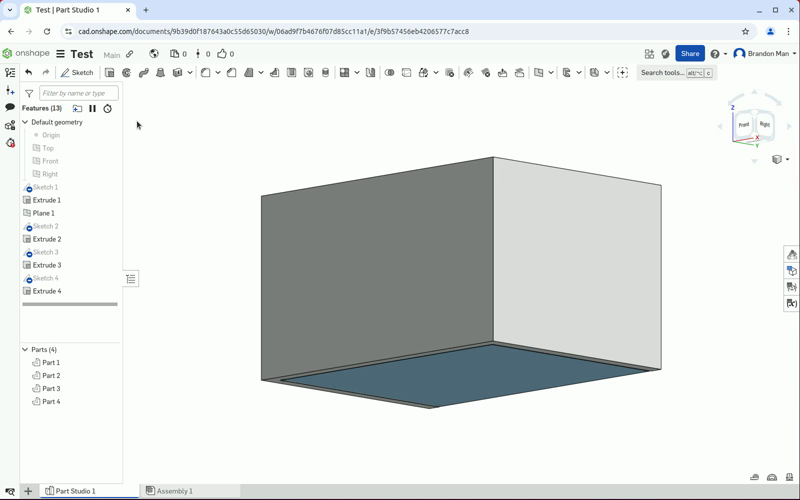
key(left, 3)
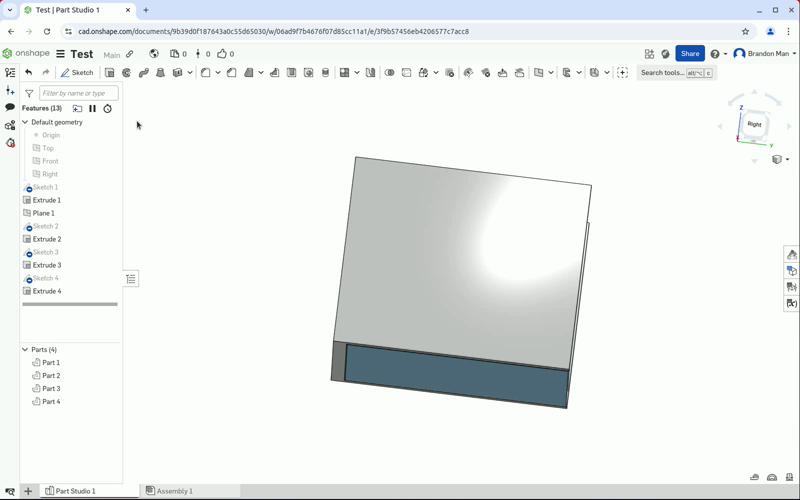
key(right, 3)
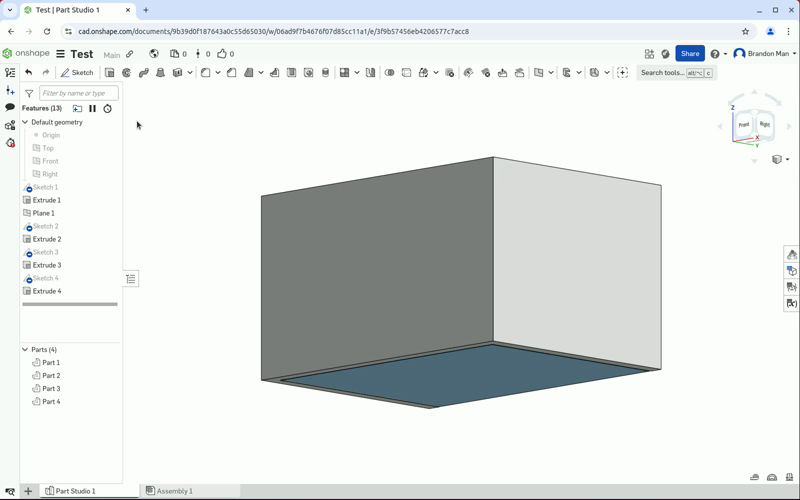
key(down, 3)
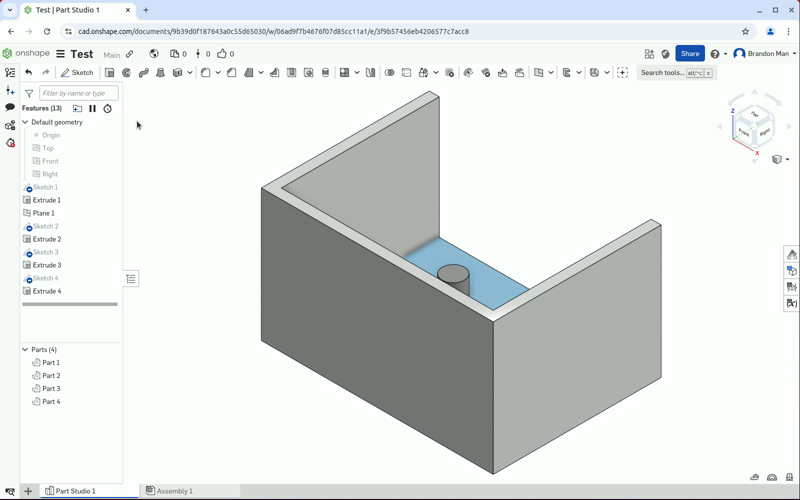
mouse_move(73, 189)
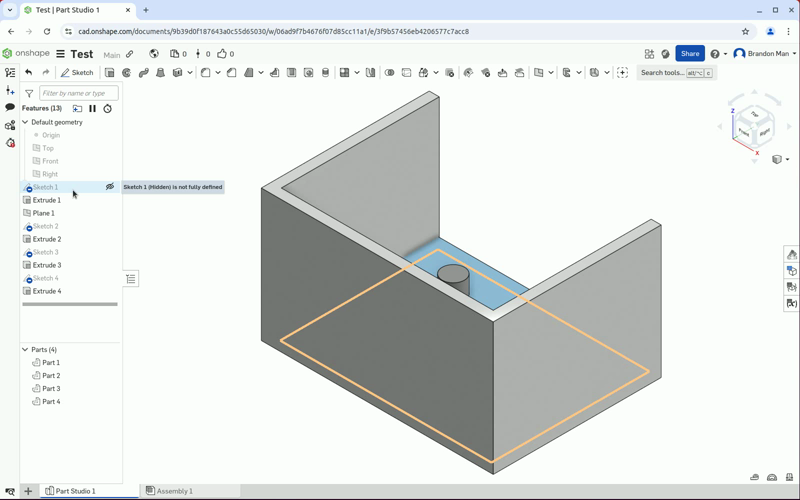
click(73, 189)